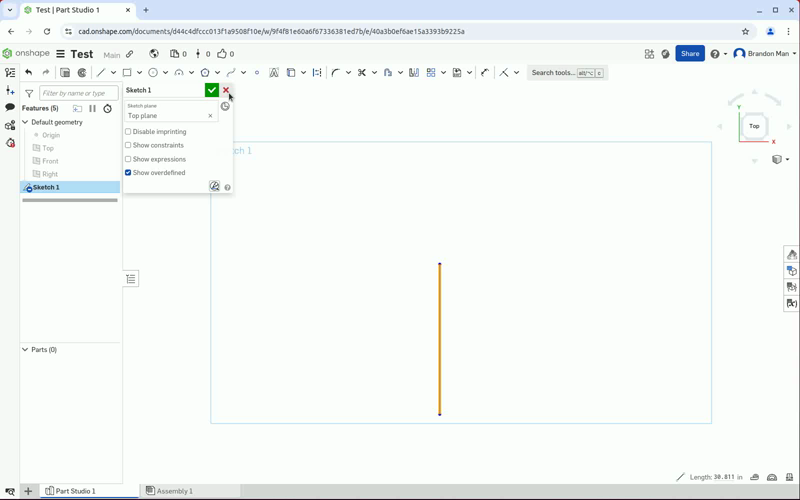
key(shift+h)
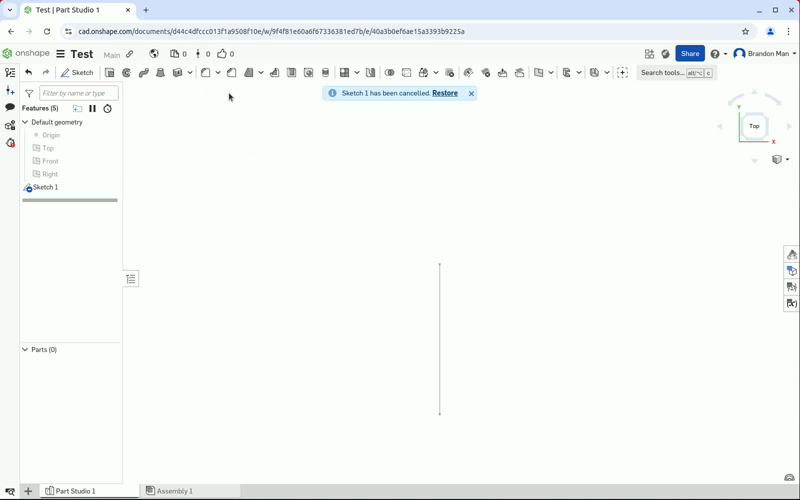
key(shift+s)
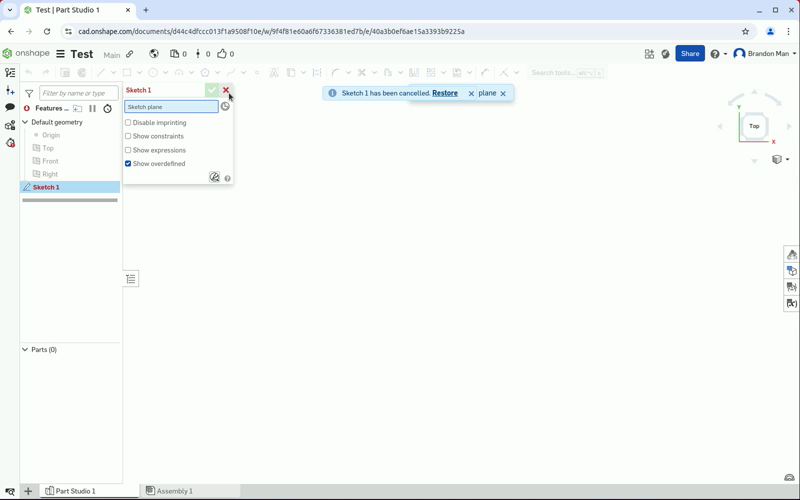
mouse_move(73, 150)
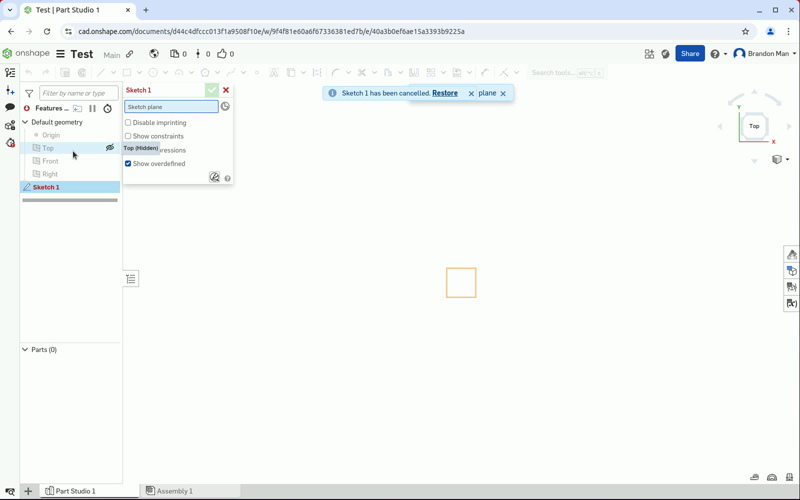
click(73, 150)
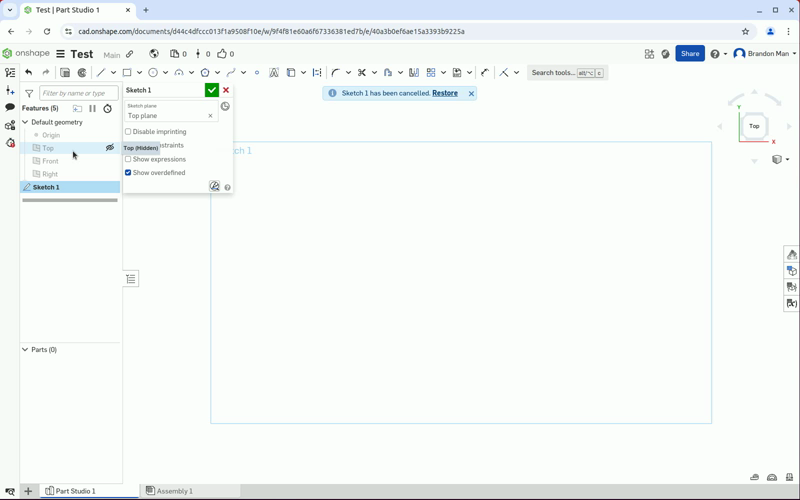
mouse_move(73, 352)
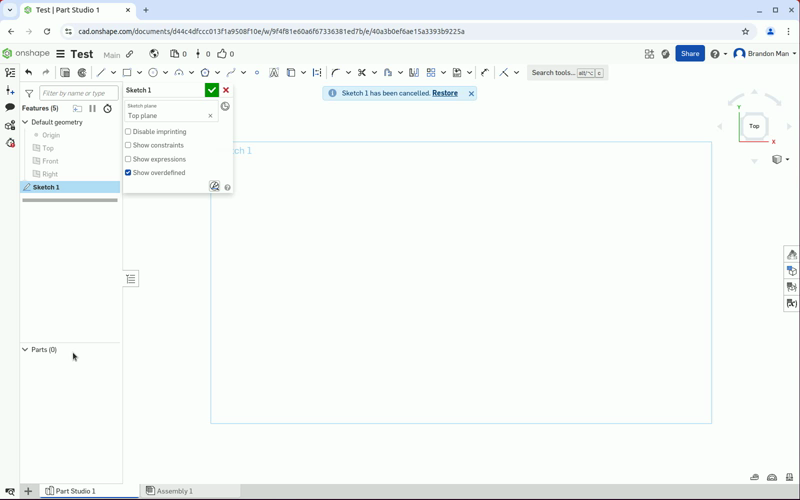
key(y)
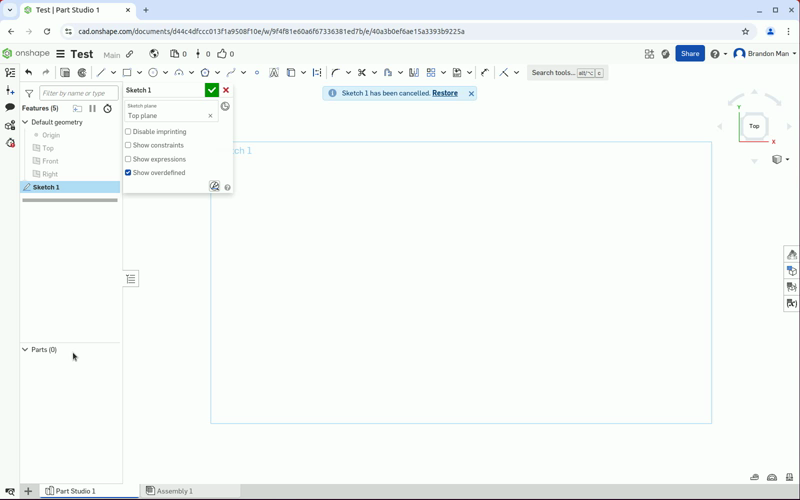
key(l)
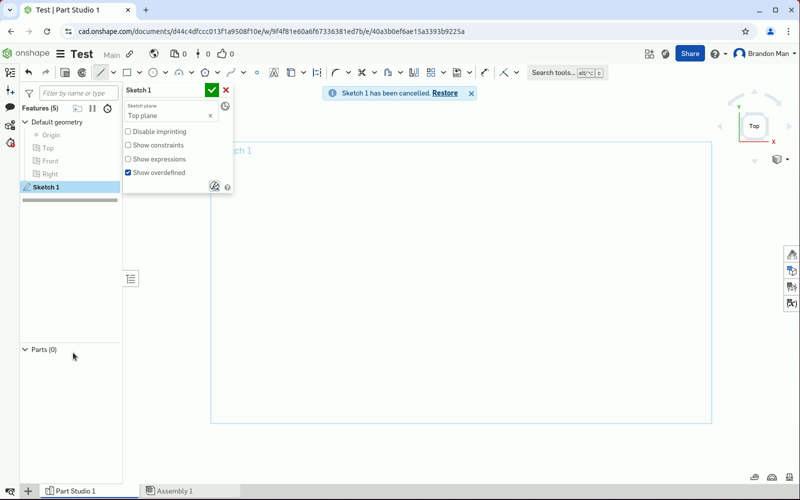
key_down(shift)
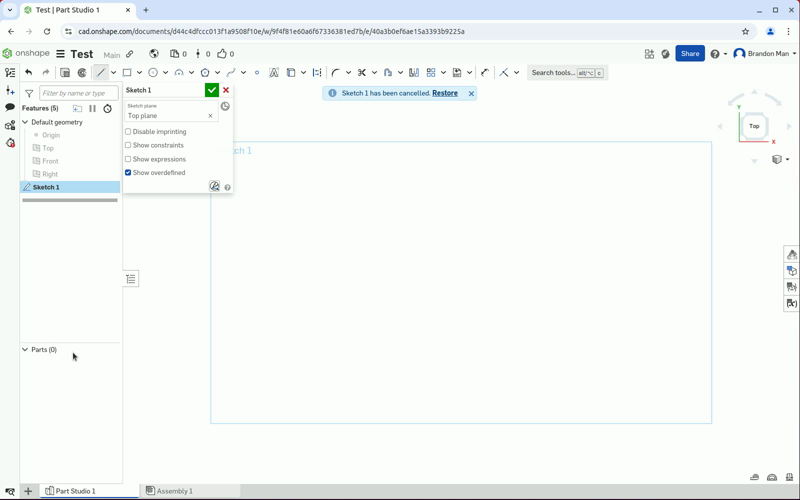
mouse_move(460, 282)
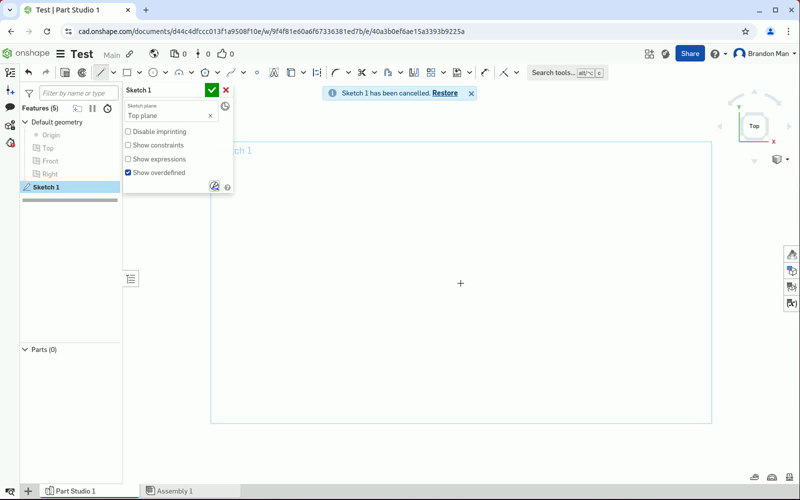
click(460, 282)
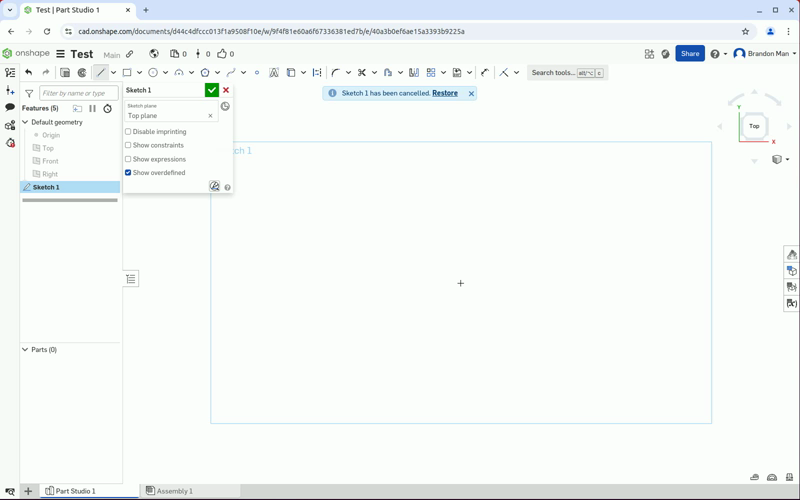
key_up(shift)
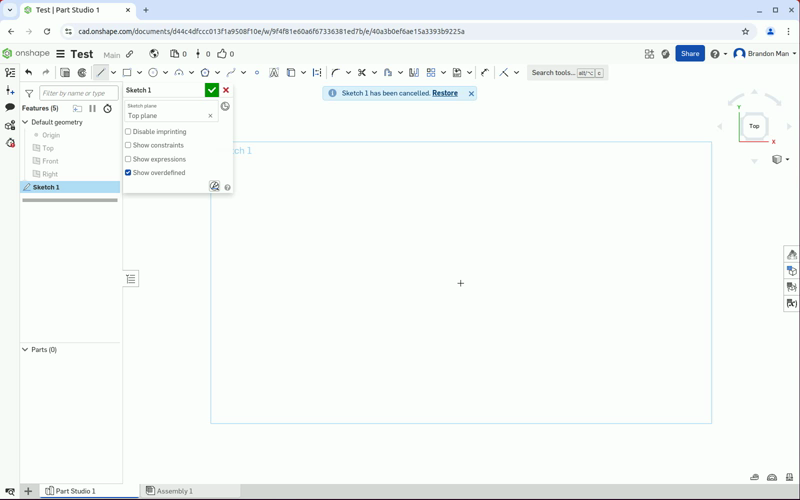
key_down(shift)
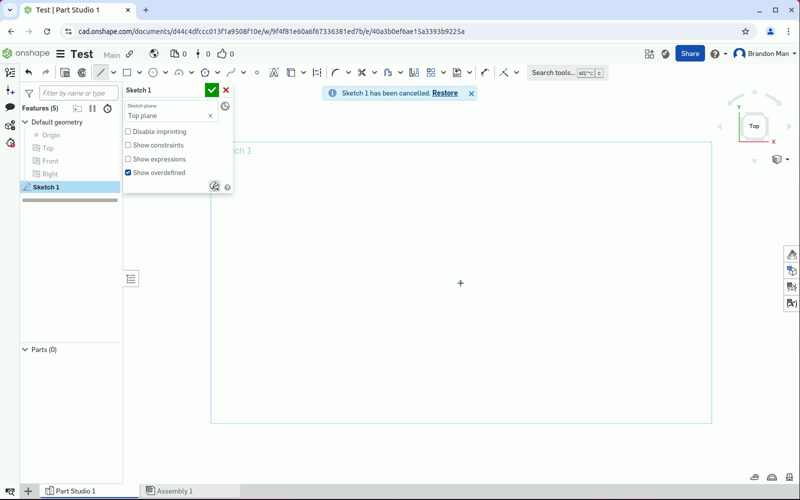
mouse_move(573, 282)
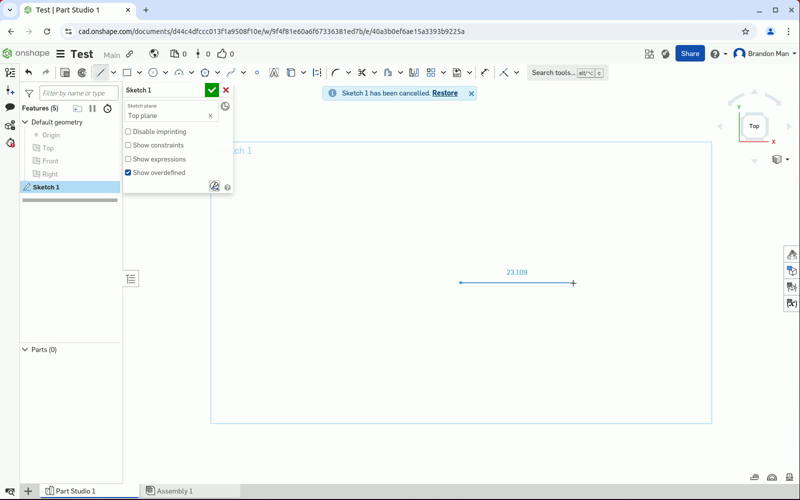
click(573, 282)
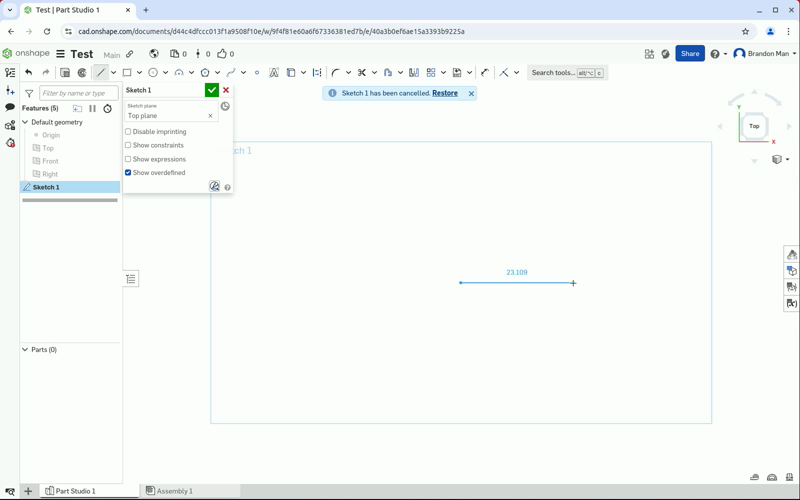
key_up(shift)
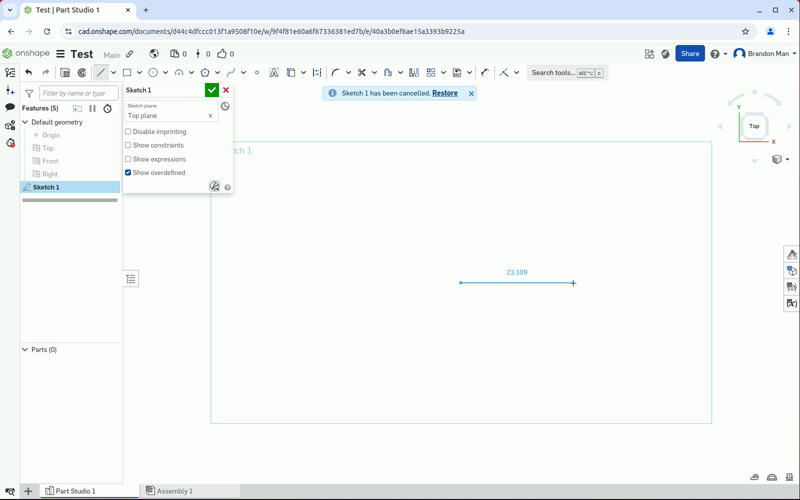
key_down(shift)
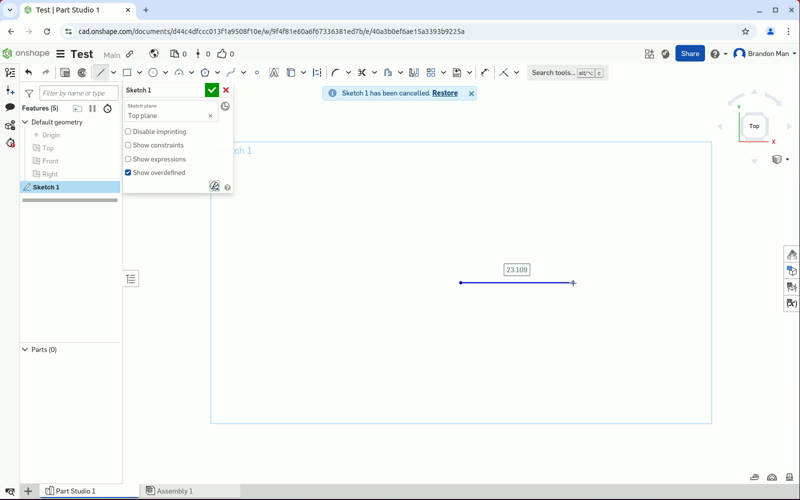
mouse_move(573, 170)
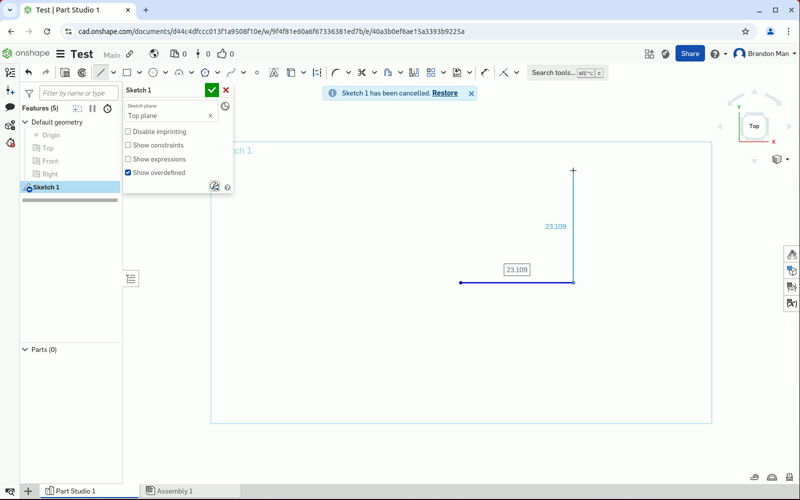
click(573, 170)
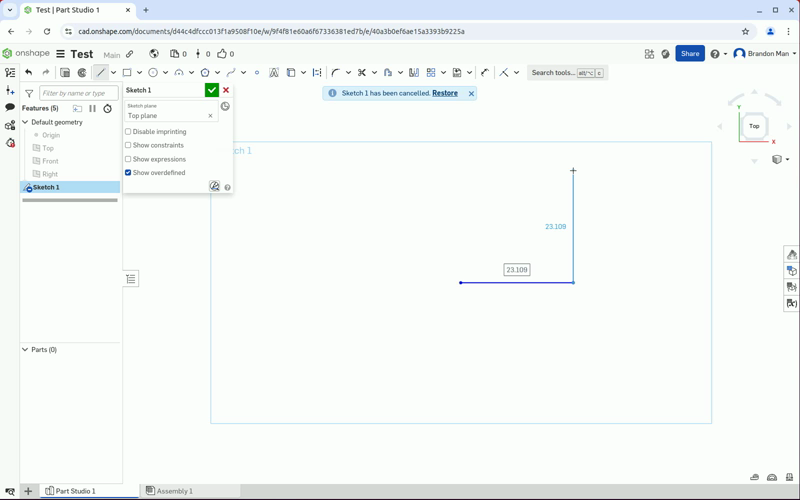
key_up(shift)
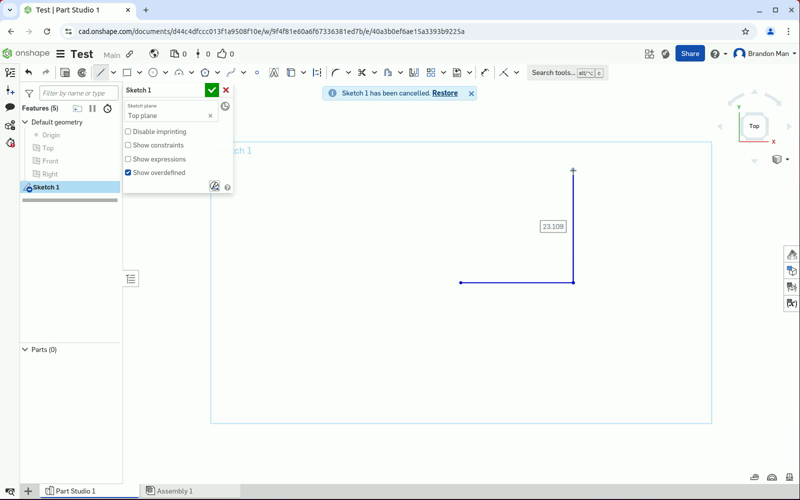
key_down(shift)
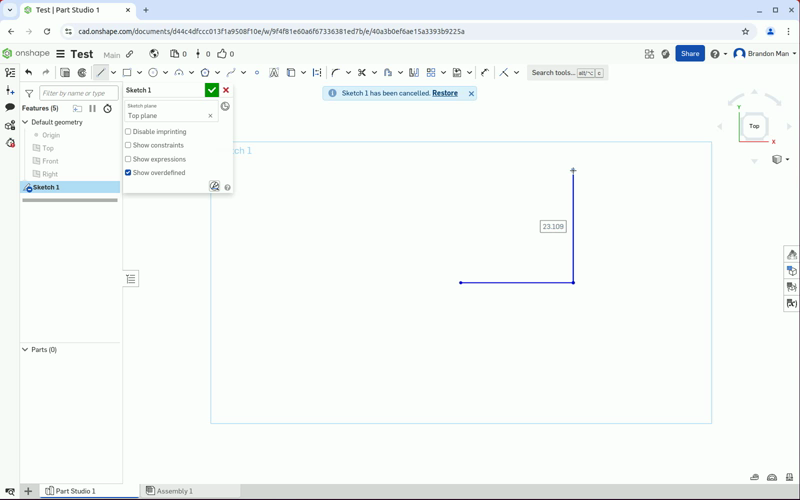
mouse_move(460, 170)
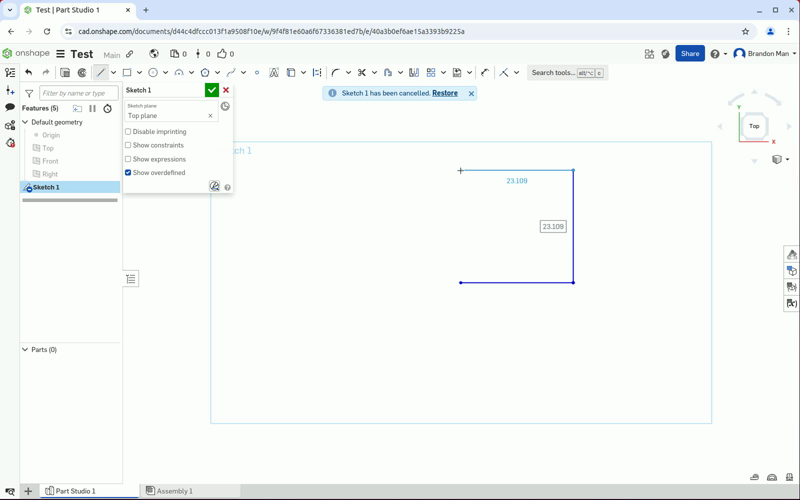
click(460, 170)
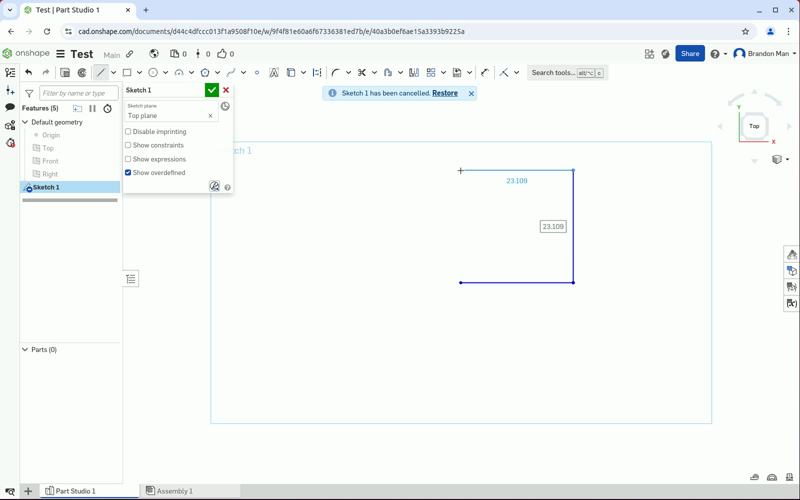
key_up(shift)
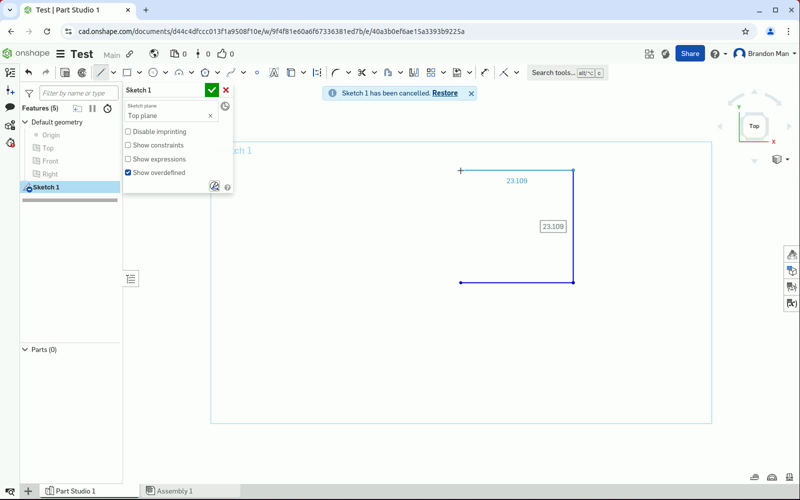
key_down(shift)
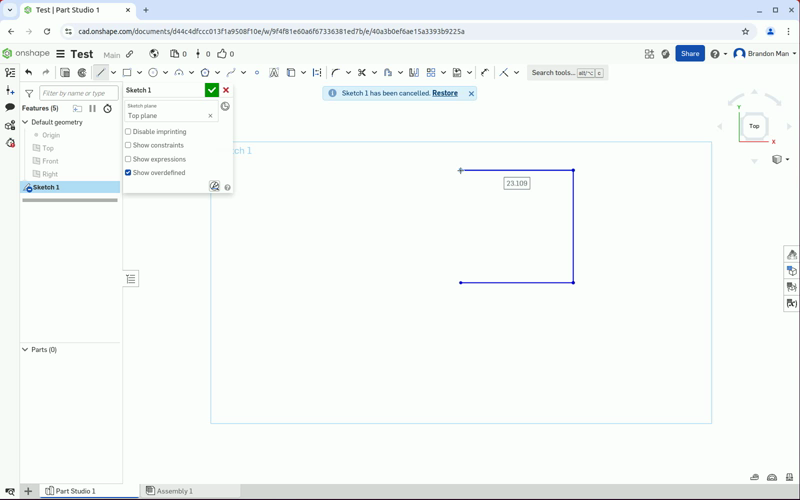
mouse_move(460, 282)
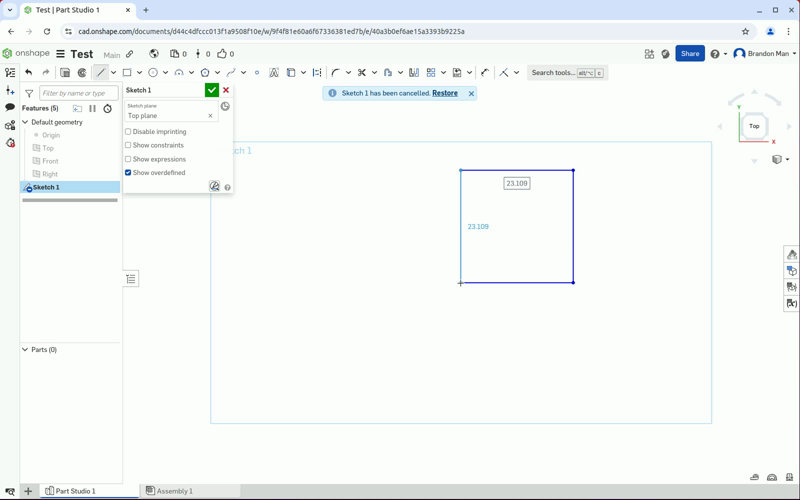
key_up(shift)
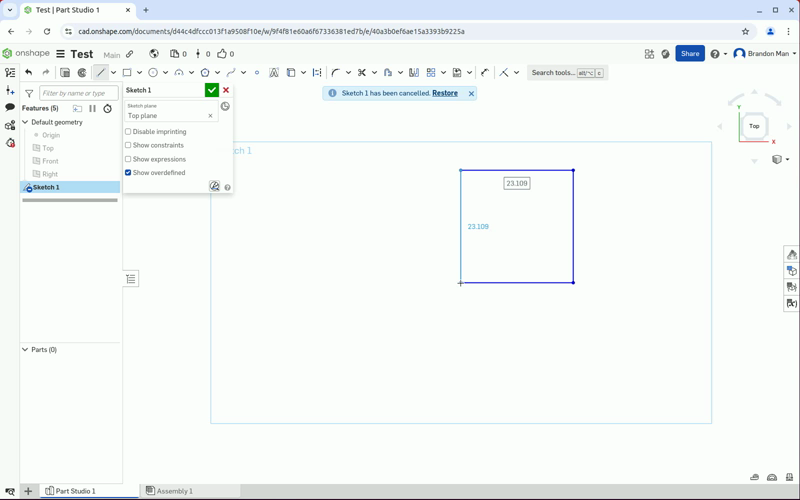
click(460, 282)
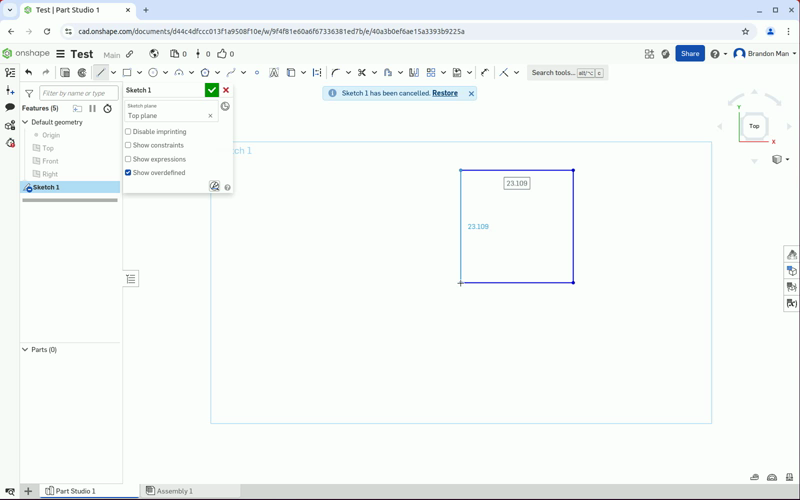
key(esc)
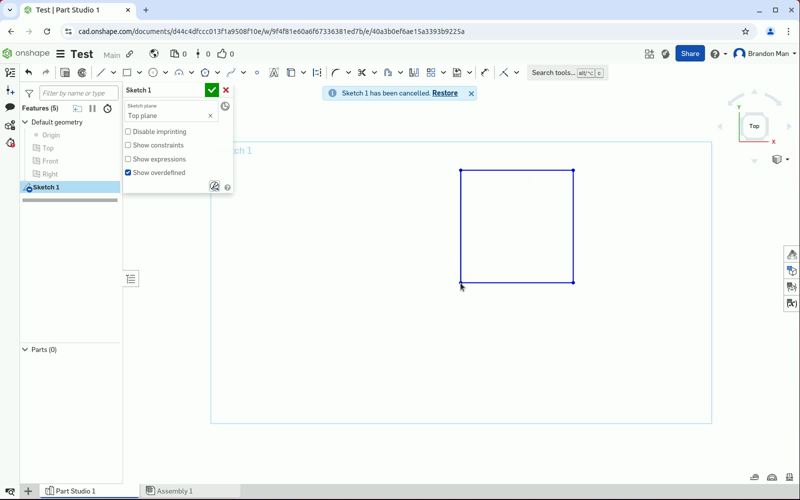
mouse_move(491, 263)
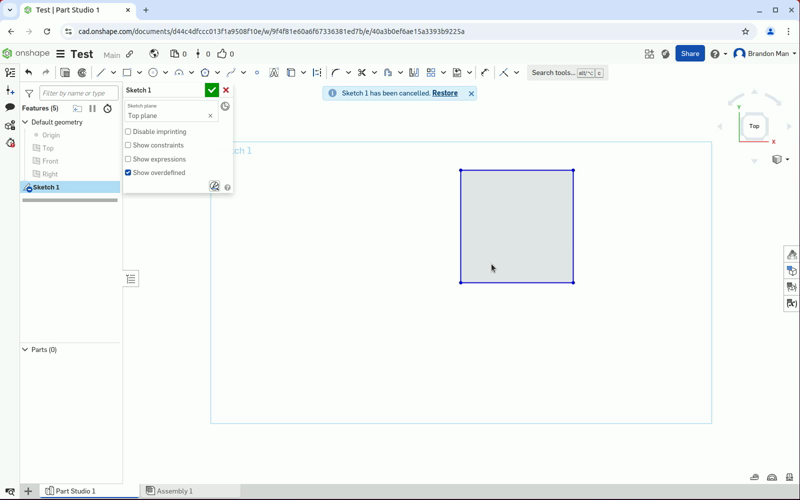
click(491, 263)
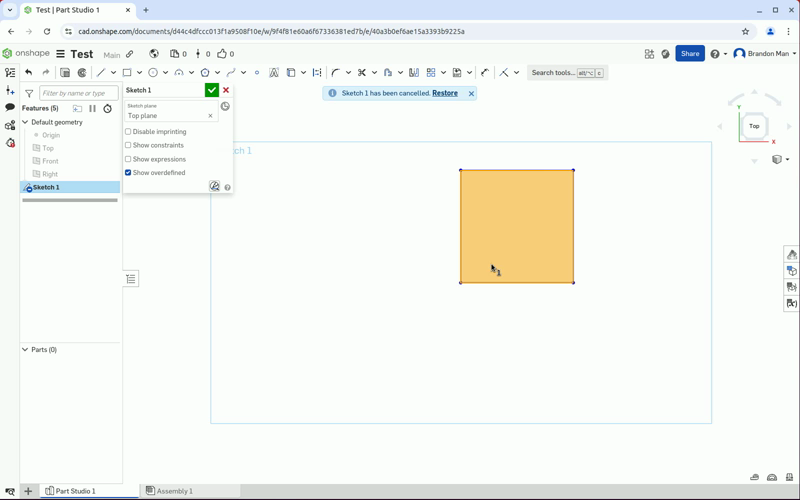
mouse_move(73, 352)
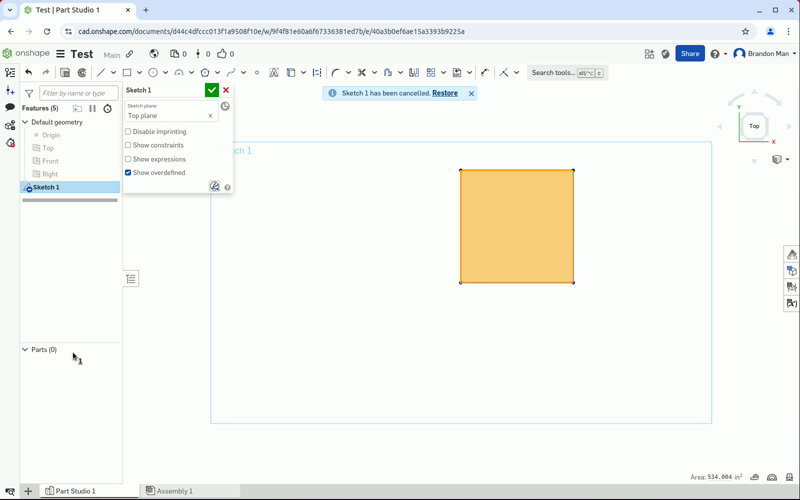
key(shift+y)
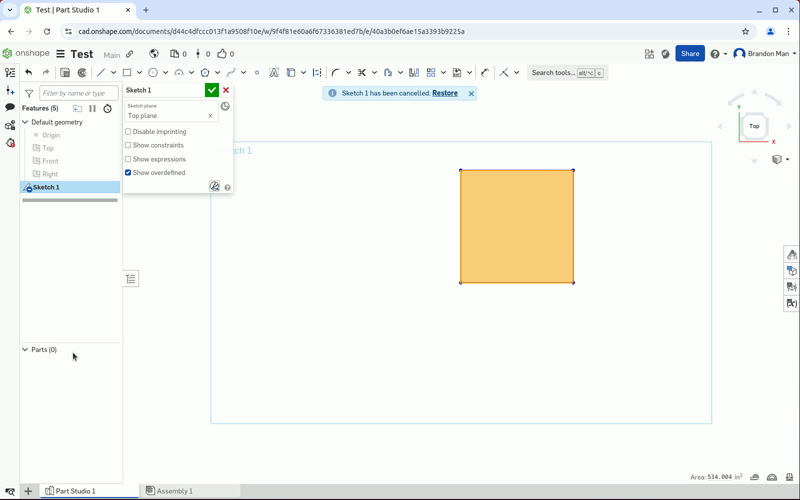
key(shift+e)
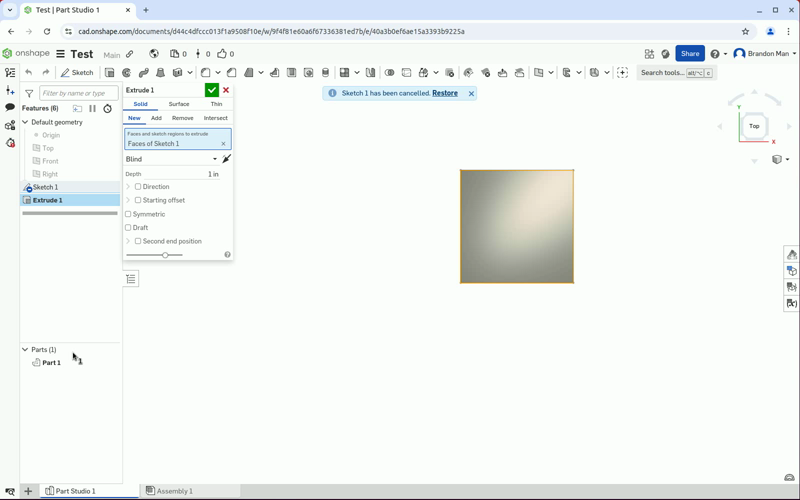
mouse_move(143, 106)
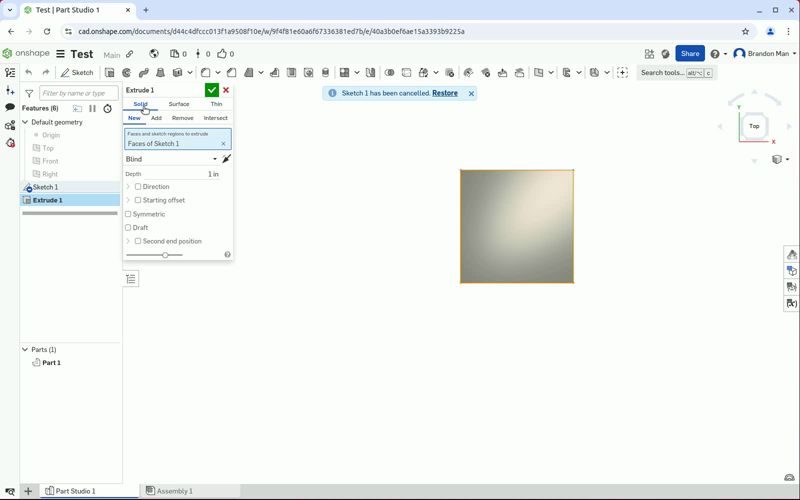
click(143, 106)
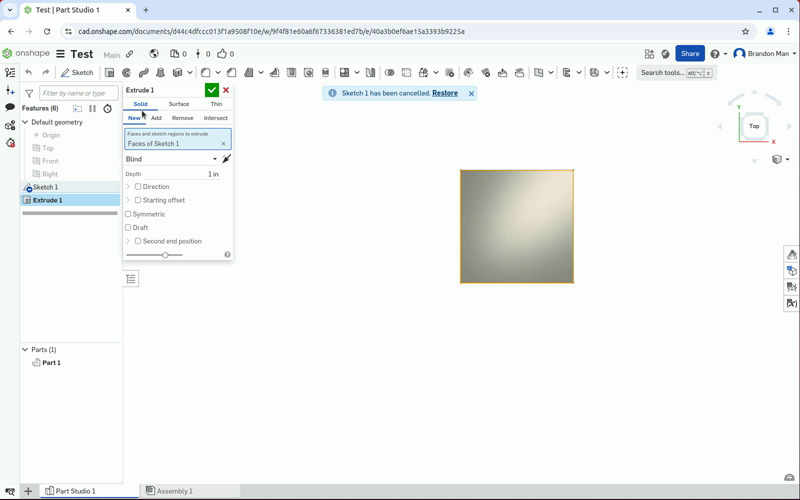
mouse_move(137, 120)
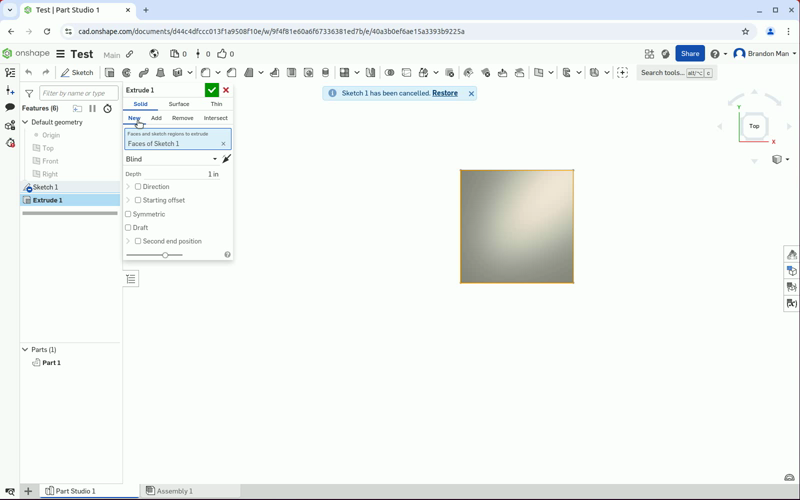
click(137, 120)
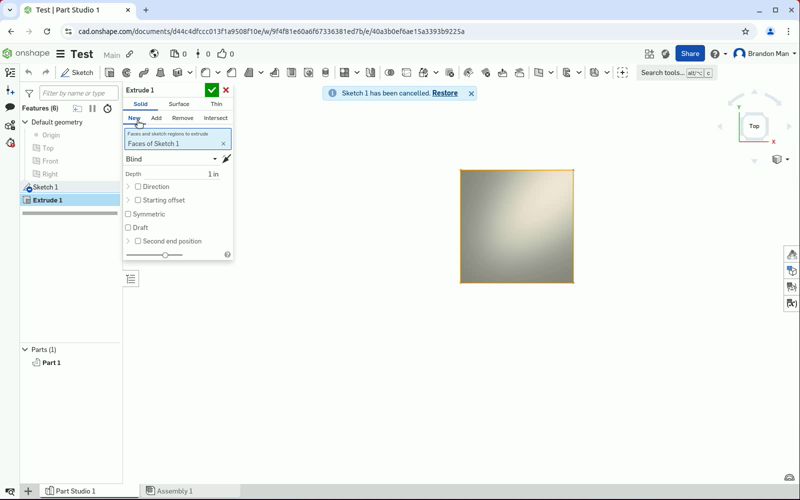
key(tab, 4)
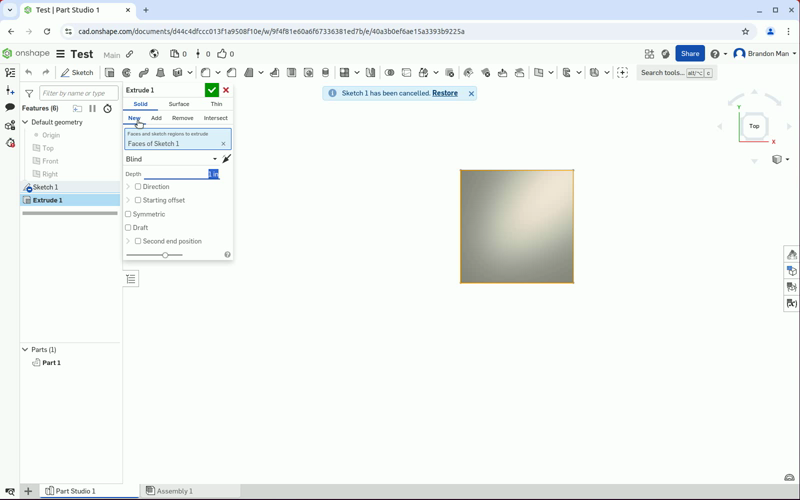
text(23.108)
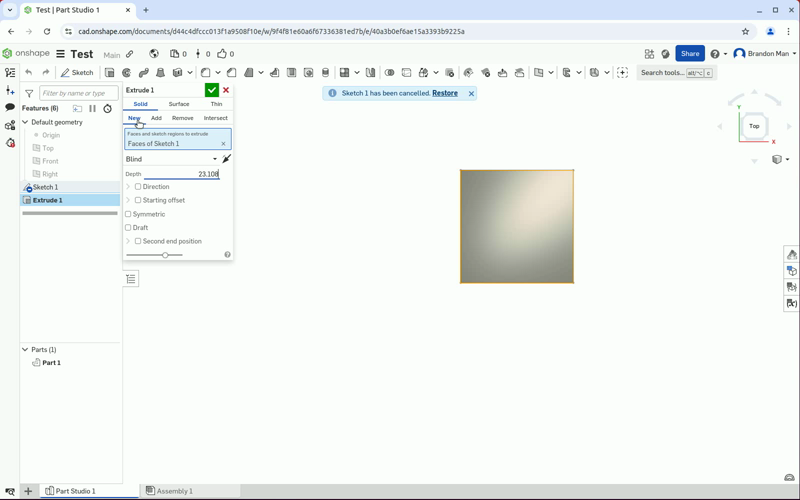
key(enter)
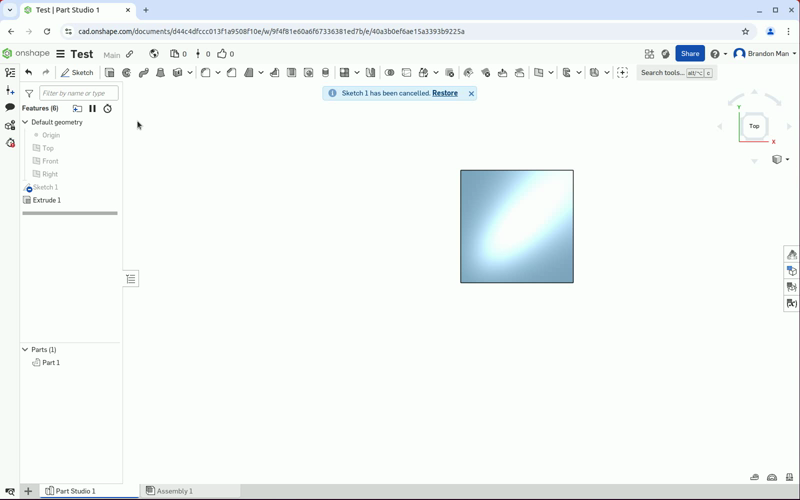
key(shift+h)
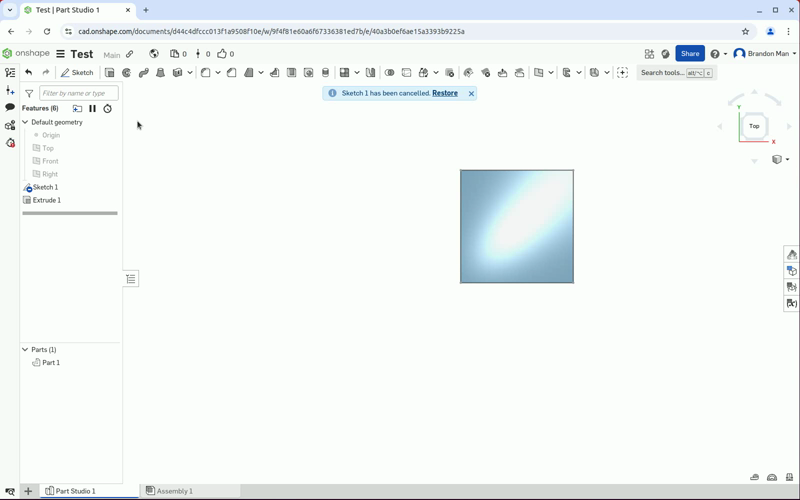
key(shift+h)
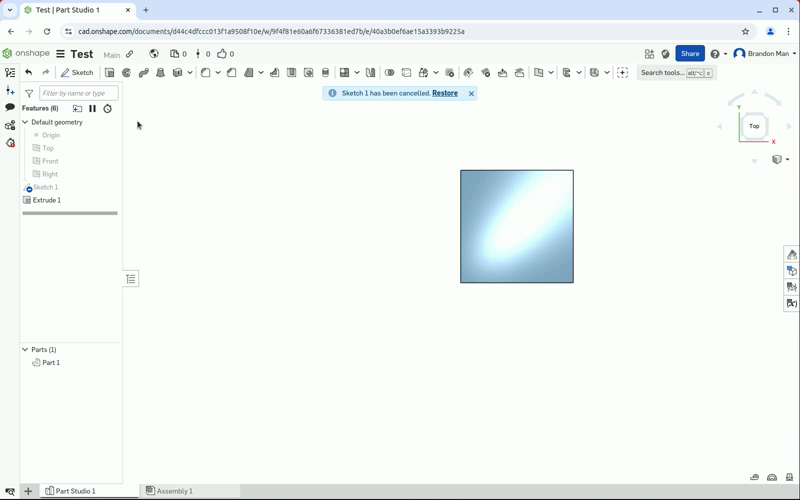
mouse_move(73, 189)
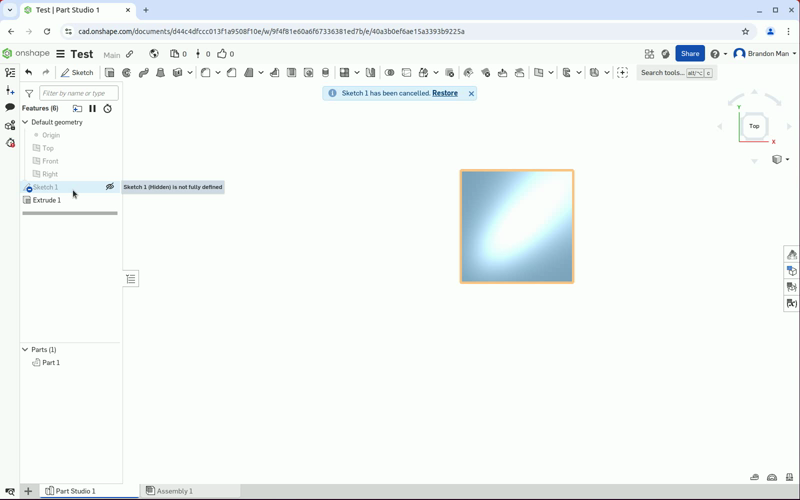
click(73, 189)
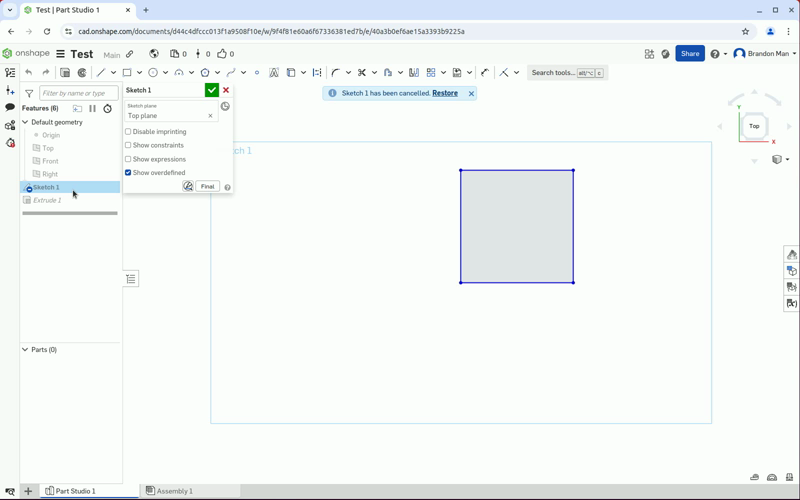
mouse_move(229, 92)
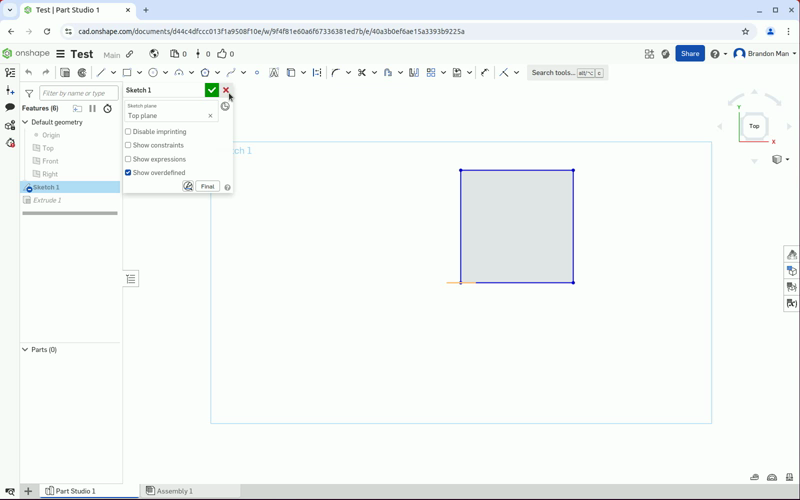
click(229, 92)
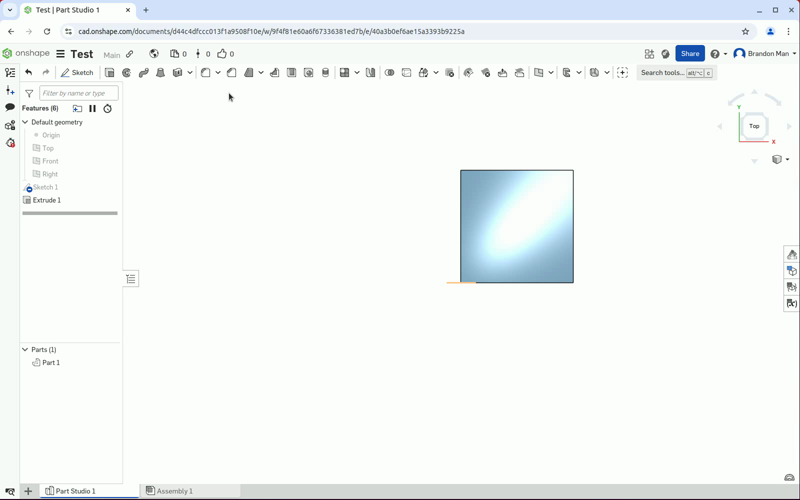
mouse_move(541, 75)
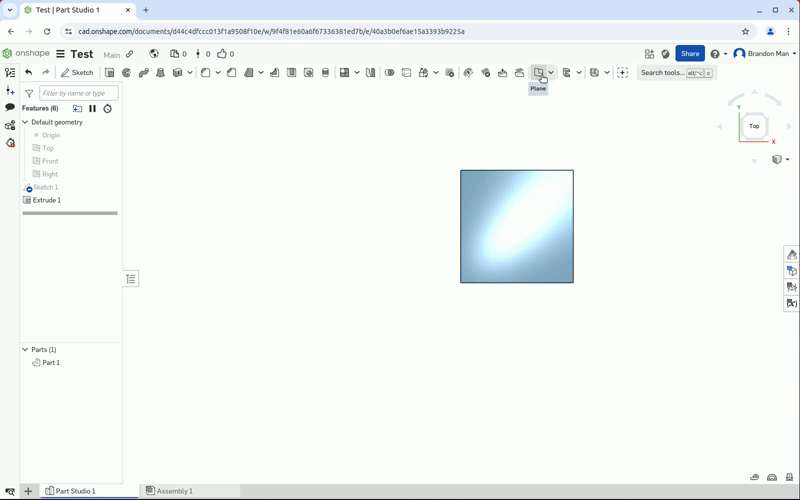
click(541, 75)
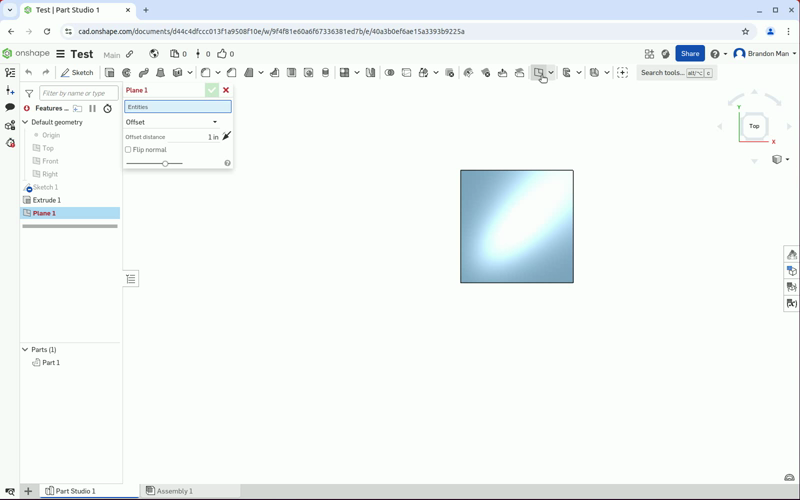
mouse_move(73, 150)
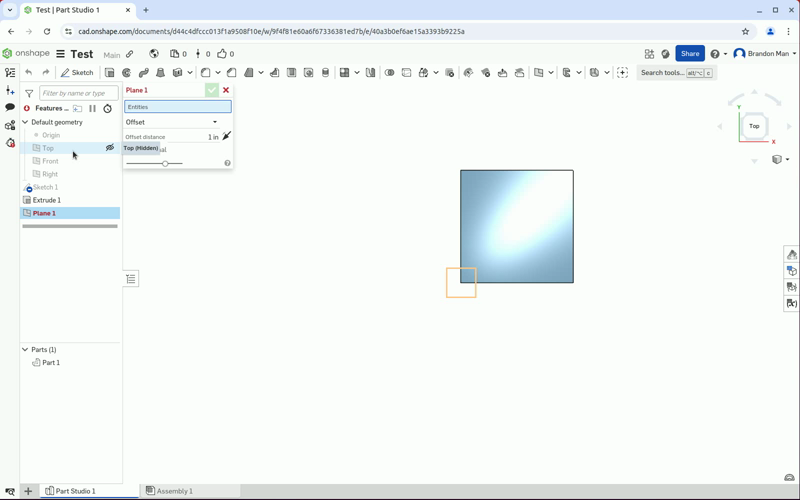
click(73, 150)
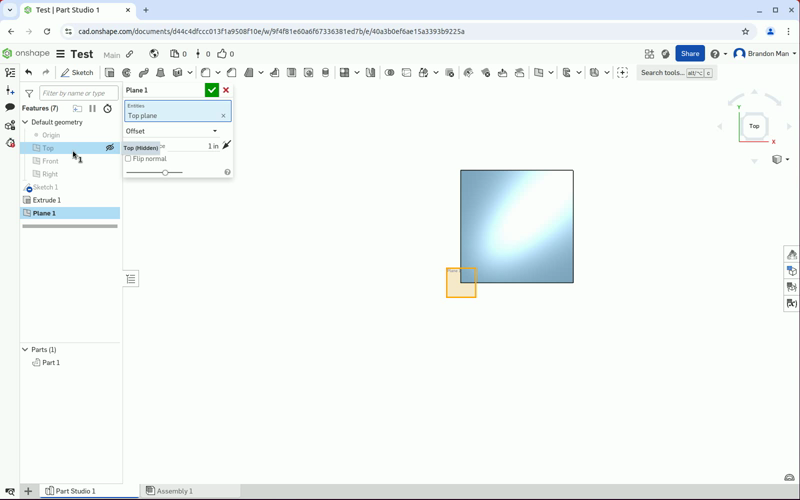
key(tab, 2)
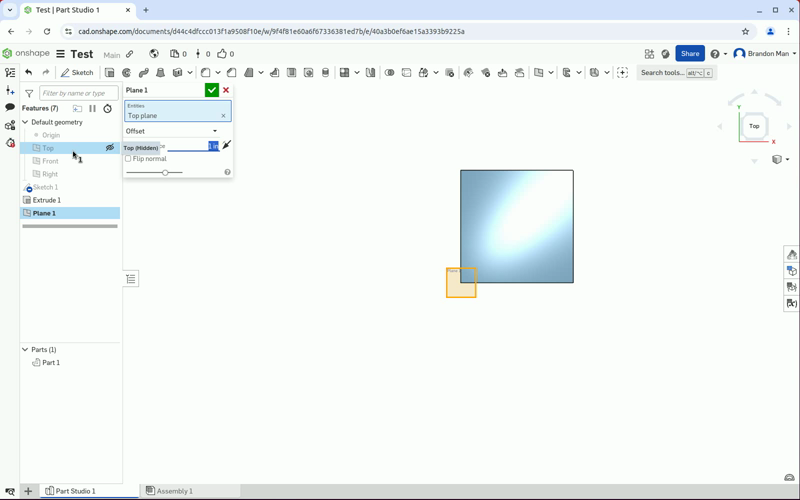
text(23.108)
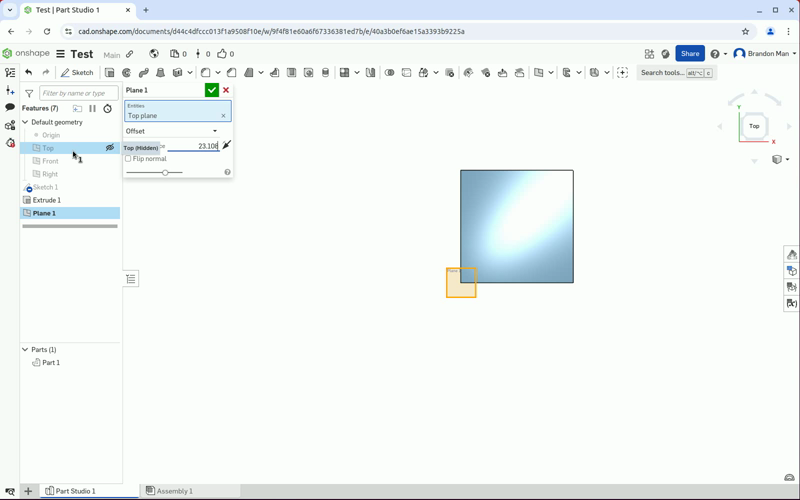
key(enter, 2)
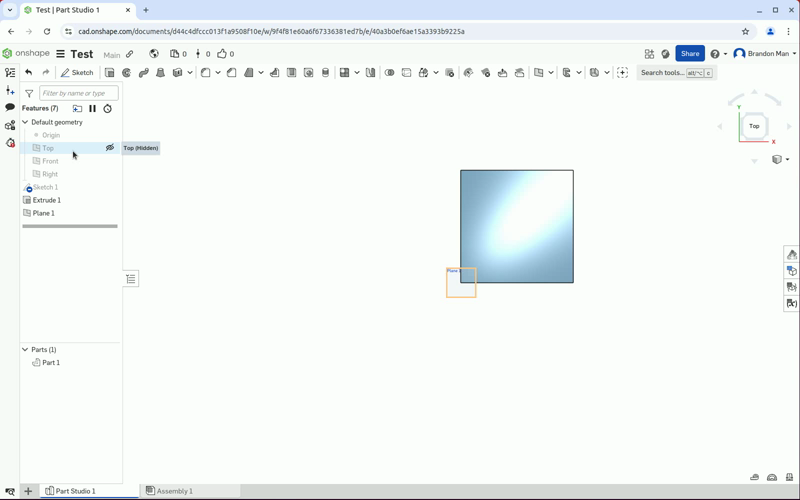
key(shift+s)
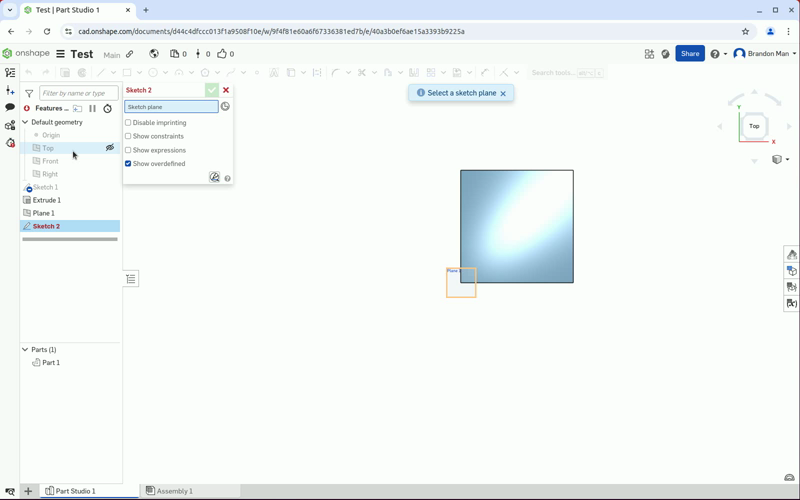
mouse_move(73, 215)
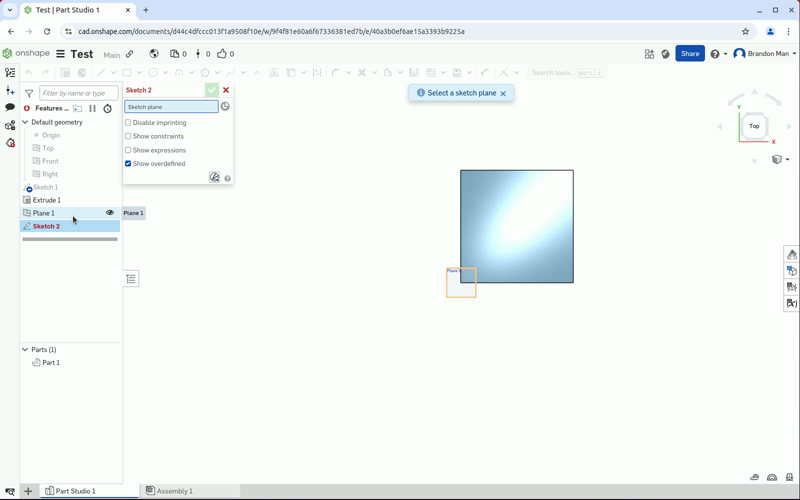
click(73, 215)
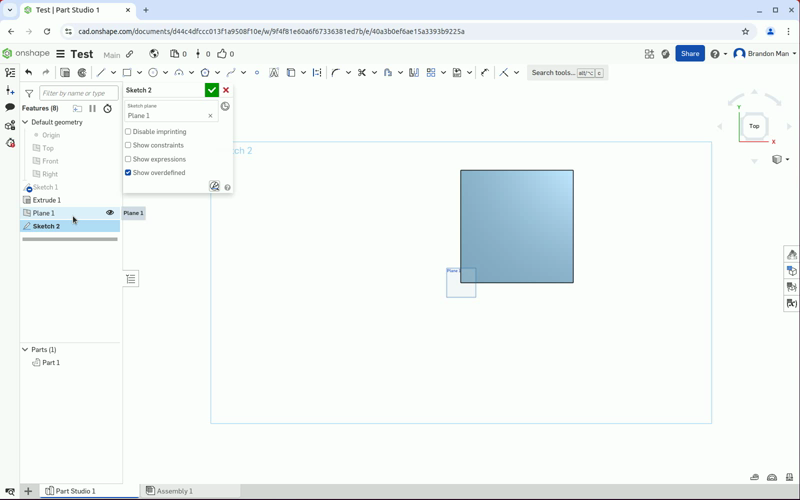
mouse_move(73, 352)
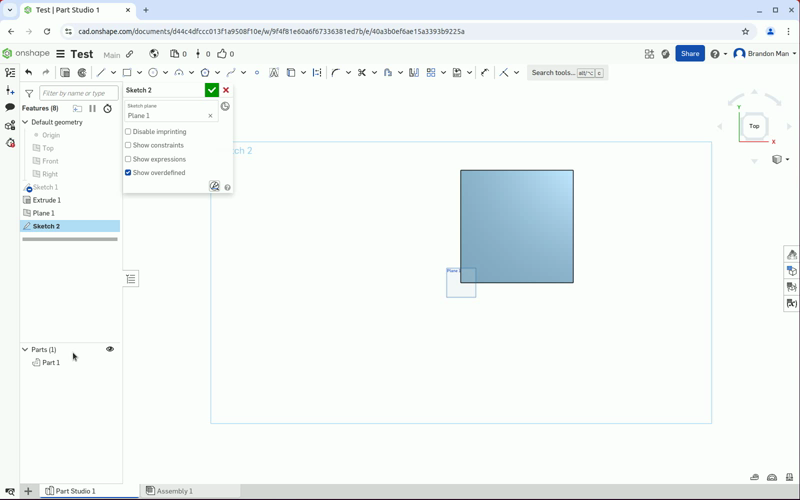
key(y)
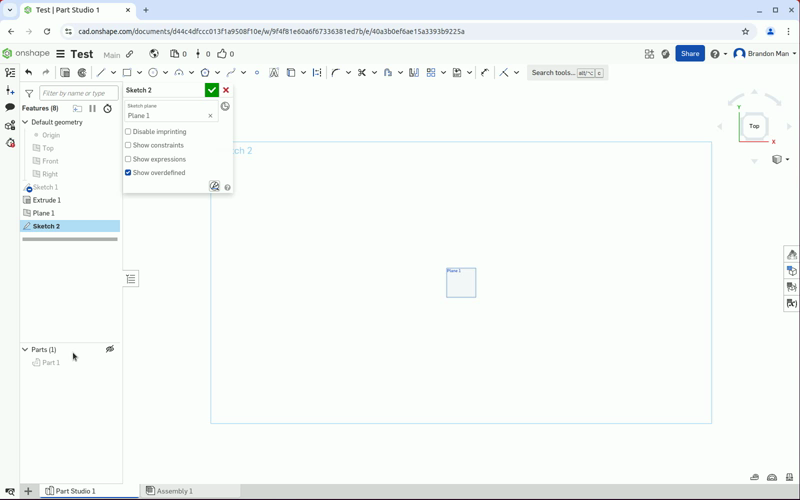
key(c)
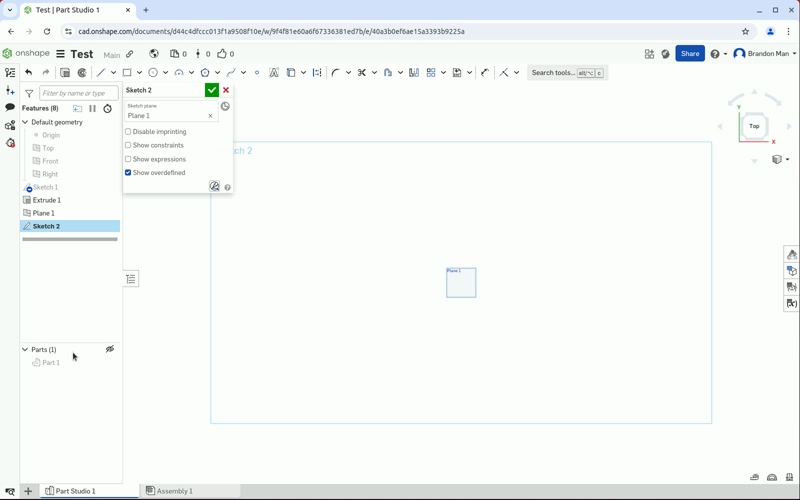
key_down(shift)
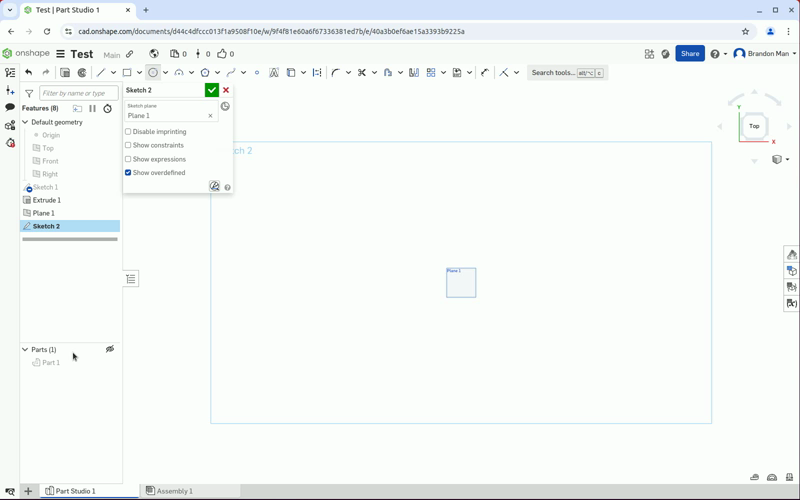
mouse_move(517, 226)
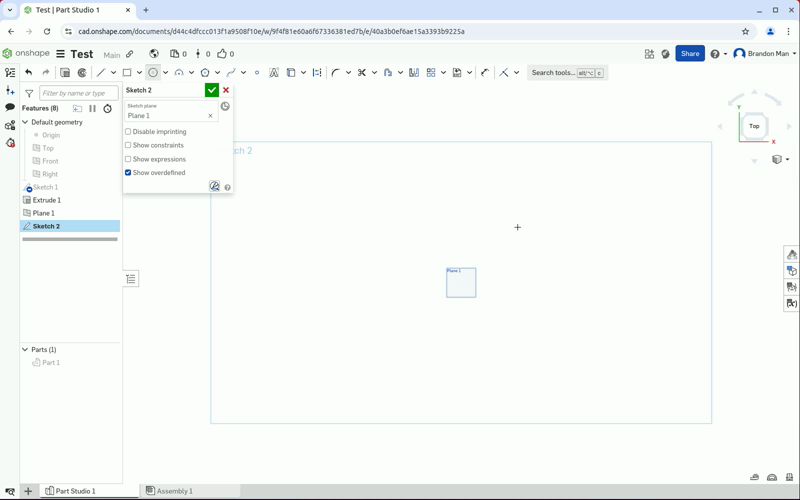
click(517, 226)
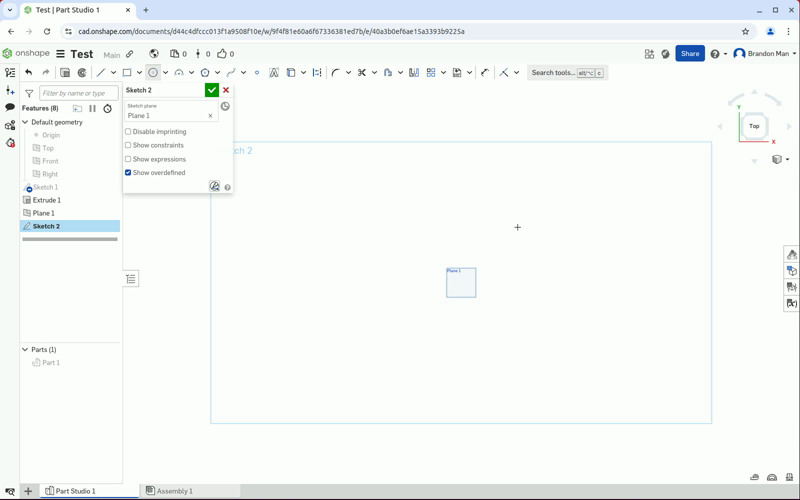
key_up(shift)
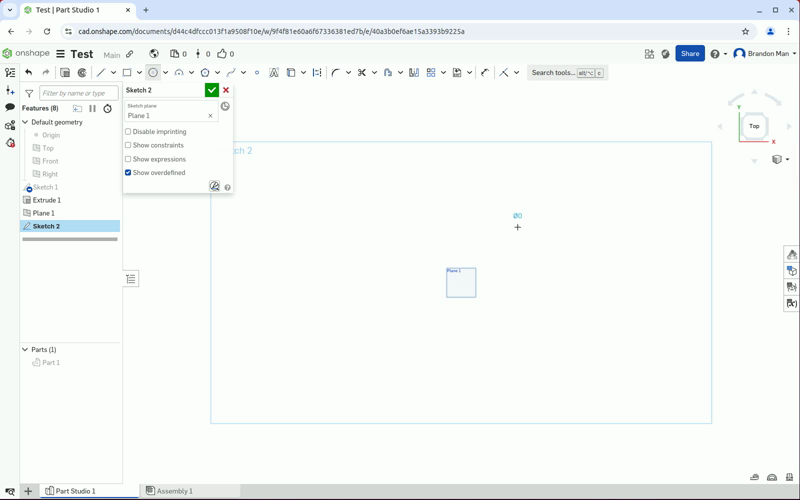
mouse_move(540, 226)
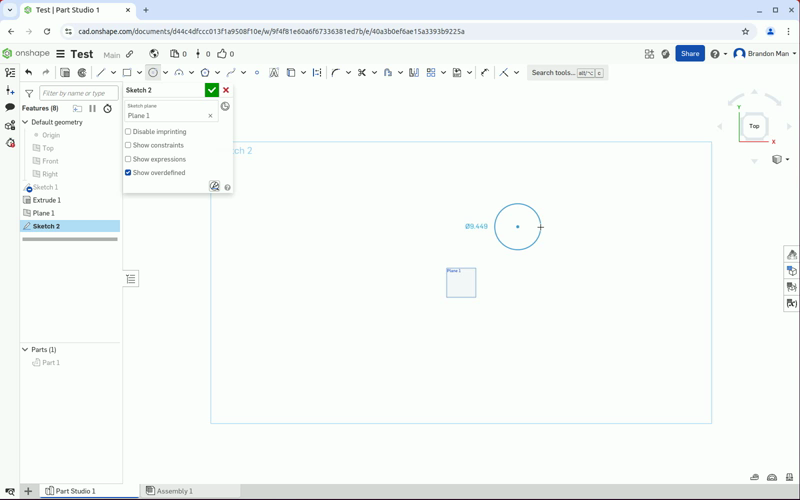
click(540, 226)
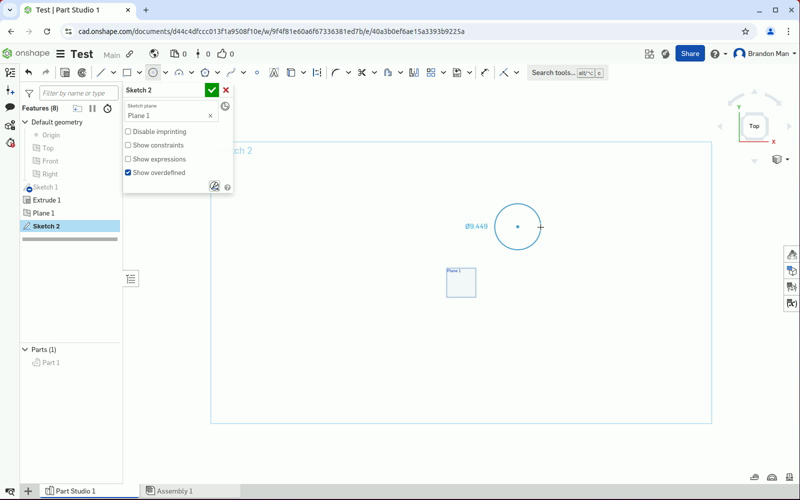
key(esc)
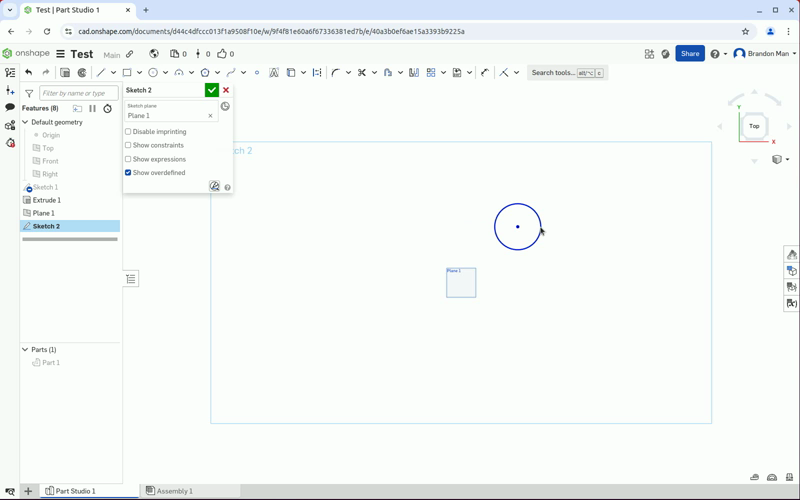
mouse_move(506, 210)
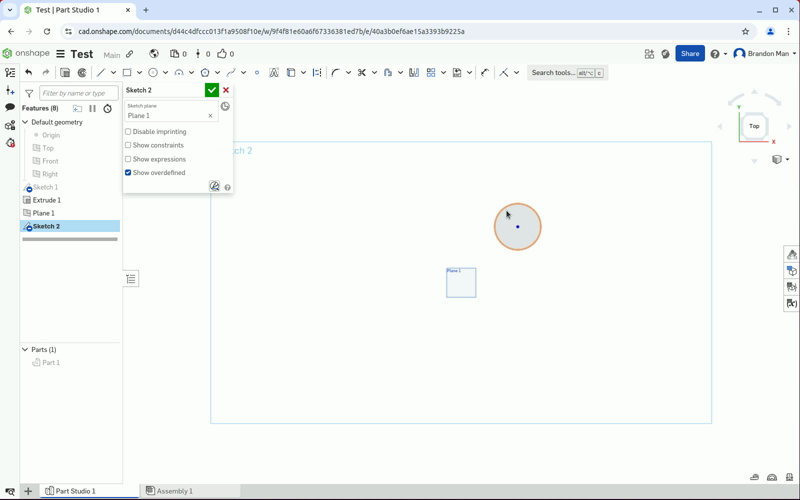
scroll(6)
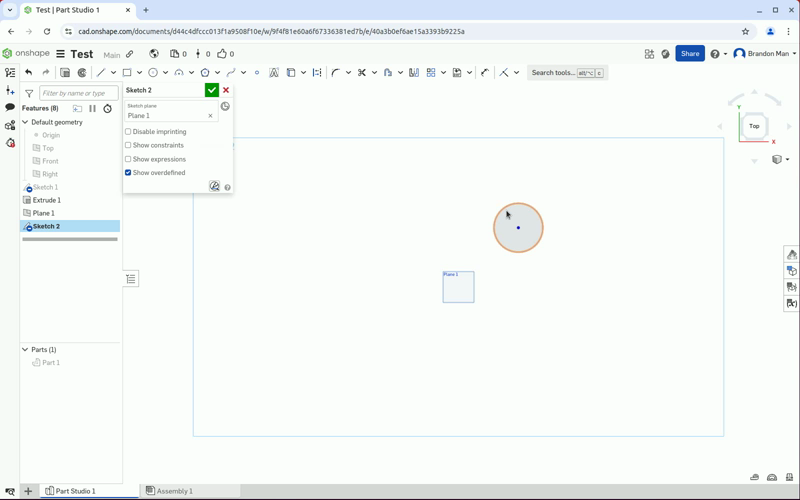
scroll(6)
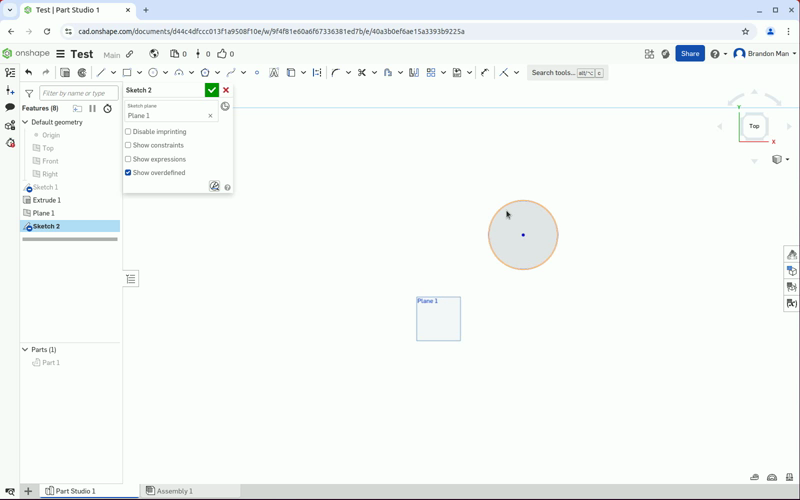
scroll(6)
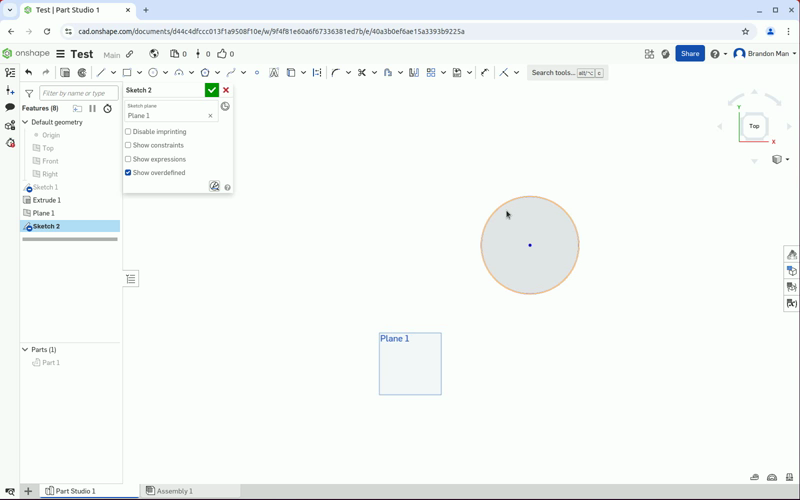
scroll(6)
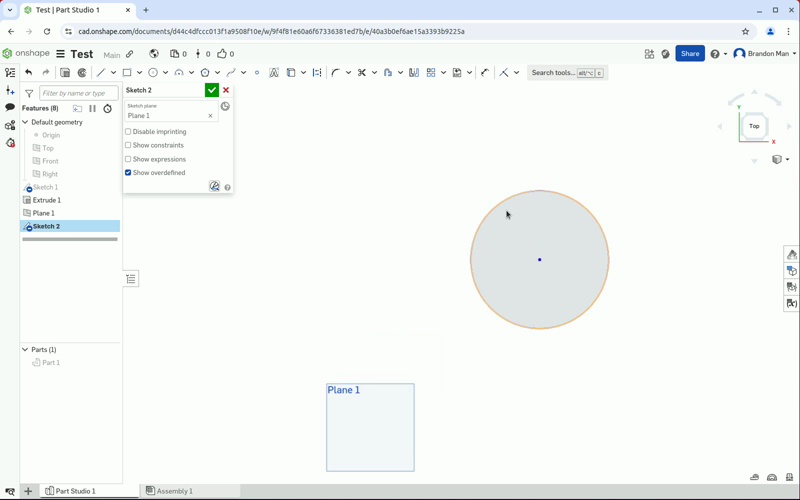
scroll(6)
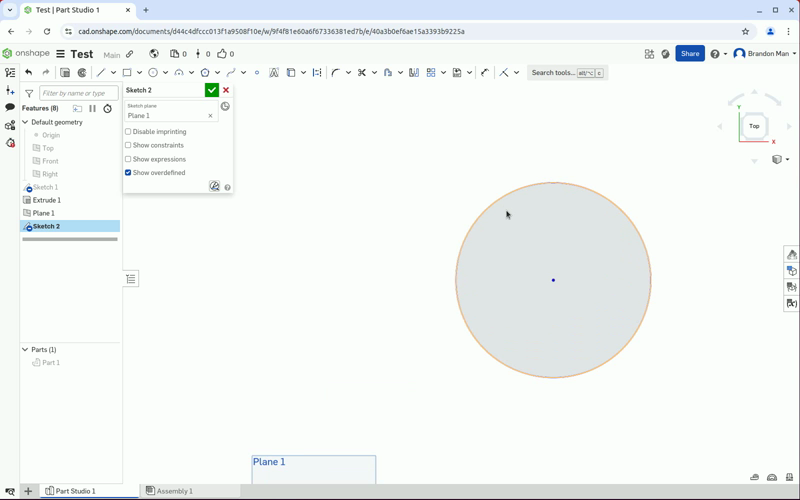
scroll(6)
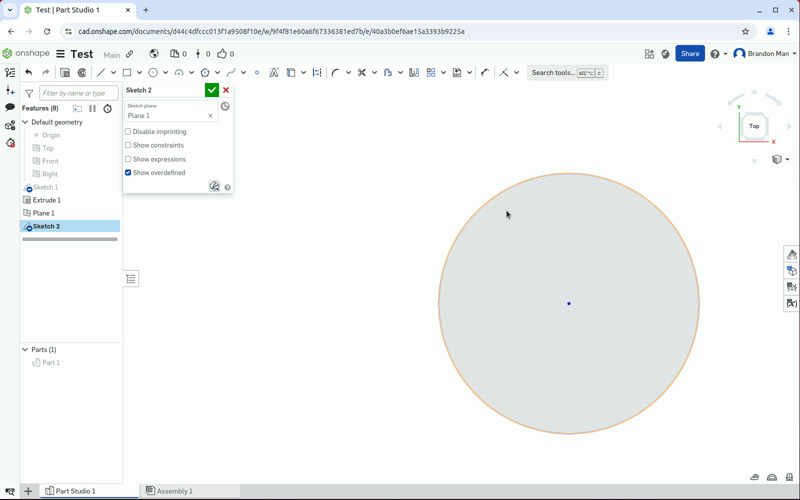
scroll(6)
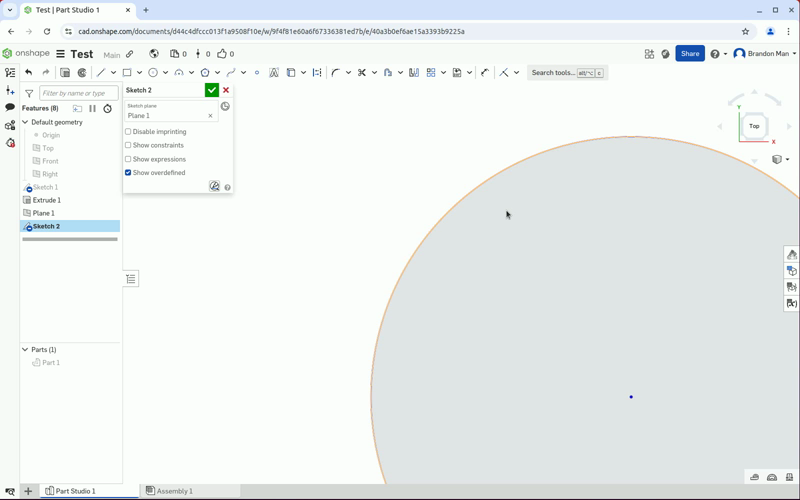
click(506, 210)
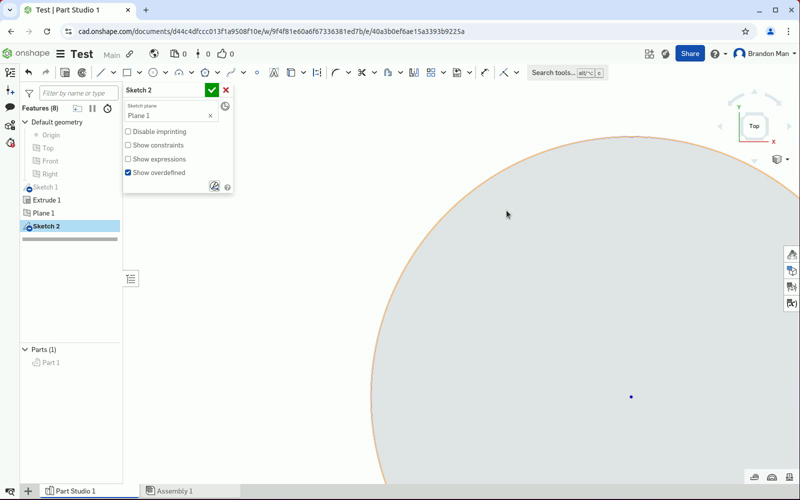
scroll(-6)
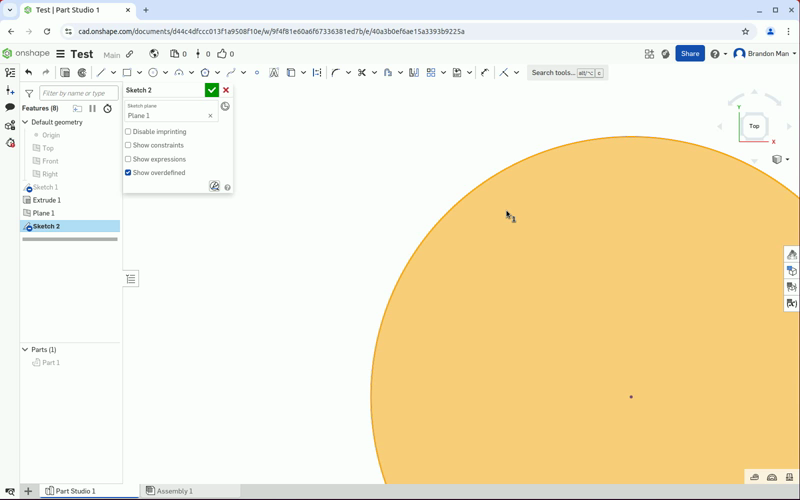
scroll(-6)
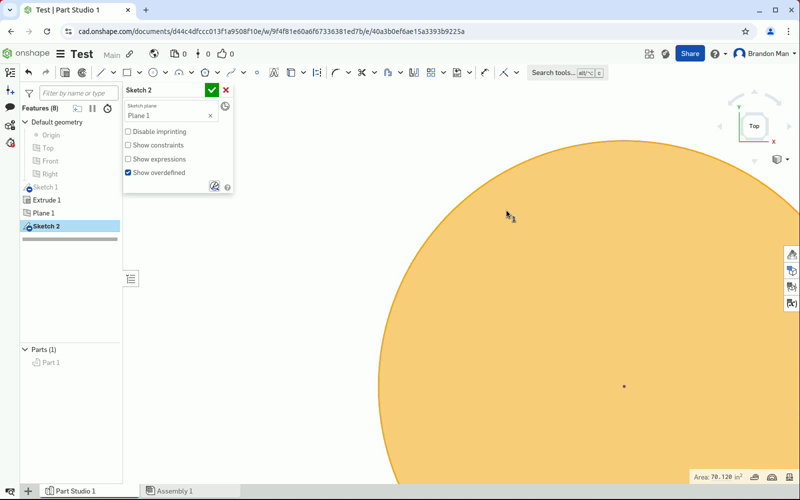
scroll(-6)
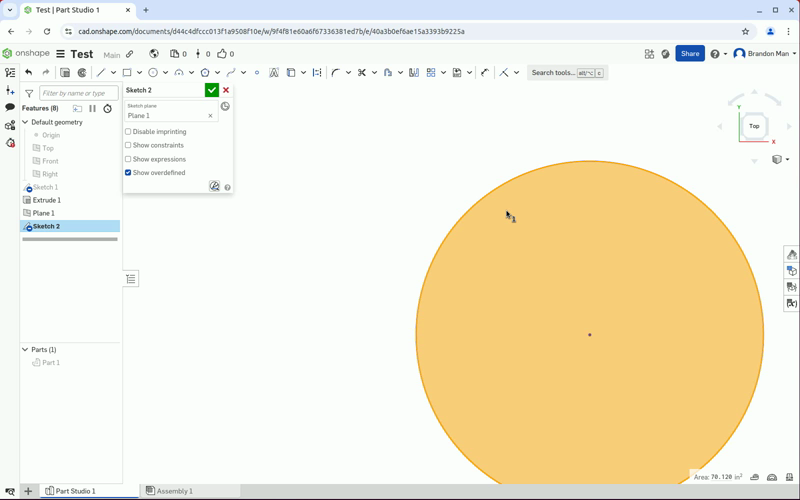
scroll(-6)
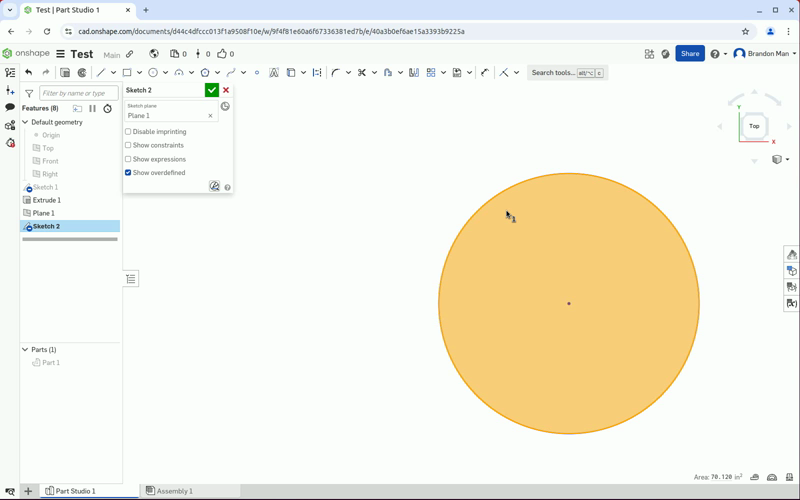
scroll(-6)
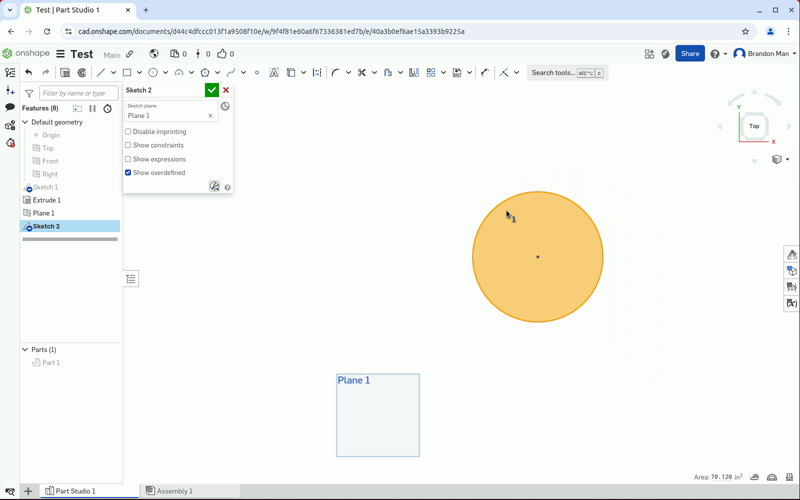
scroll(-6)
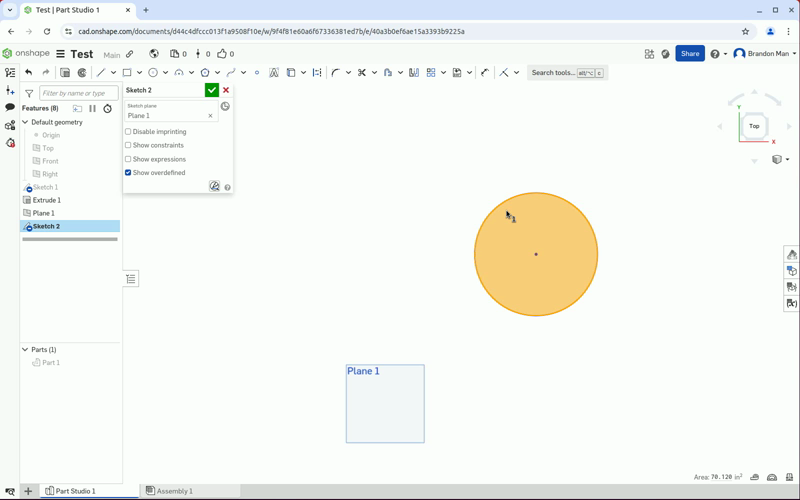
scroll(-6)
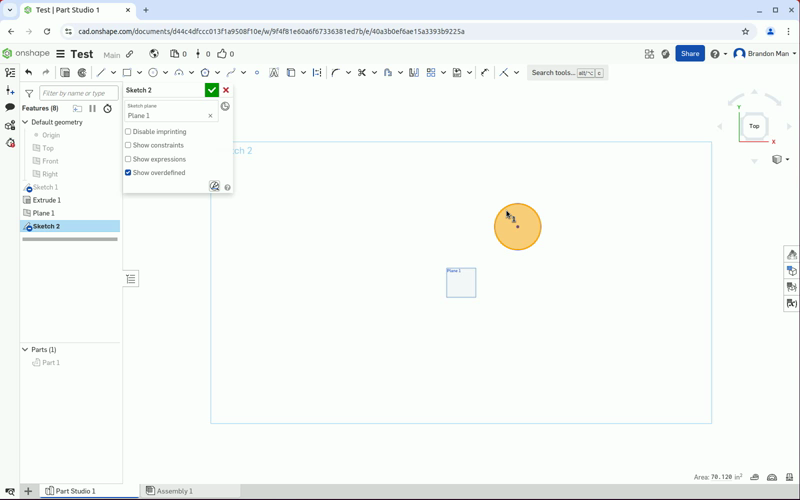
mouse_move(73, 352)
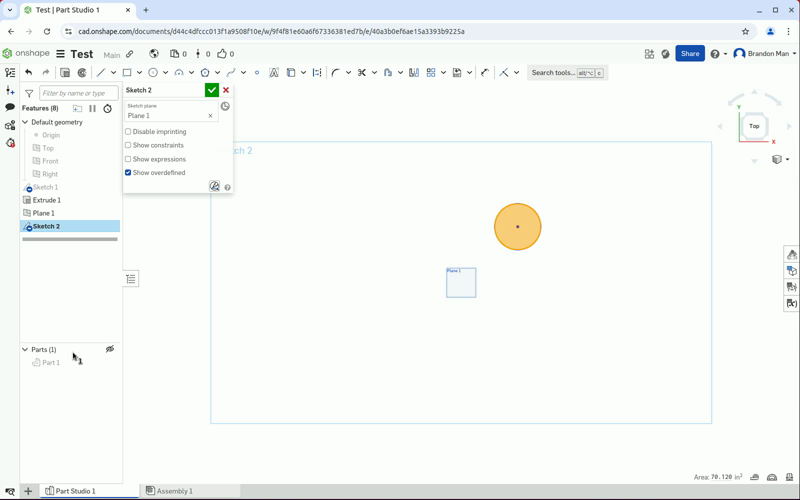
key(shift+y)
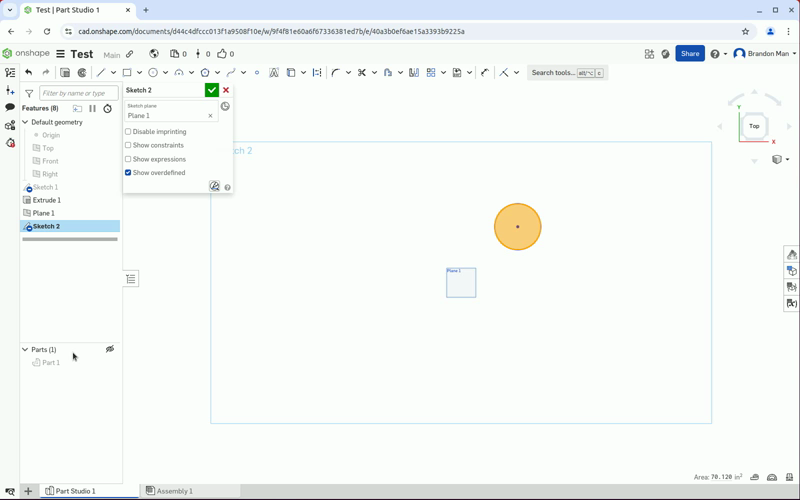
key(shift+e)
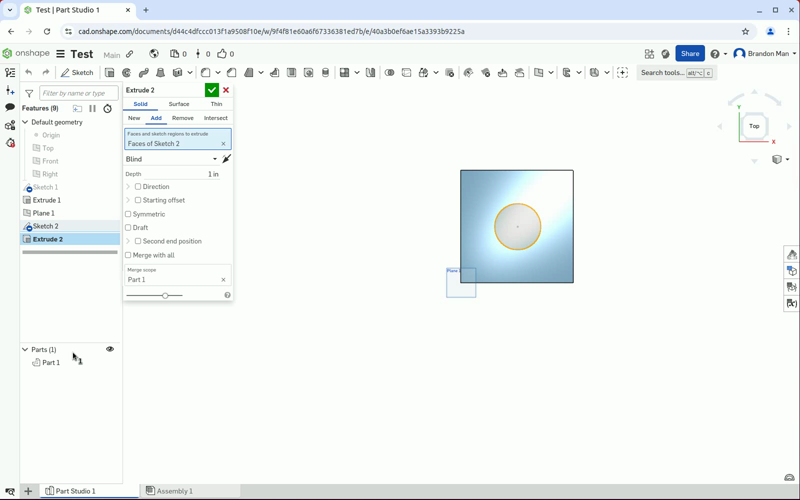
mouse_move(143, 106)
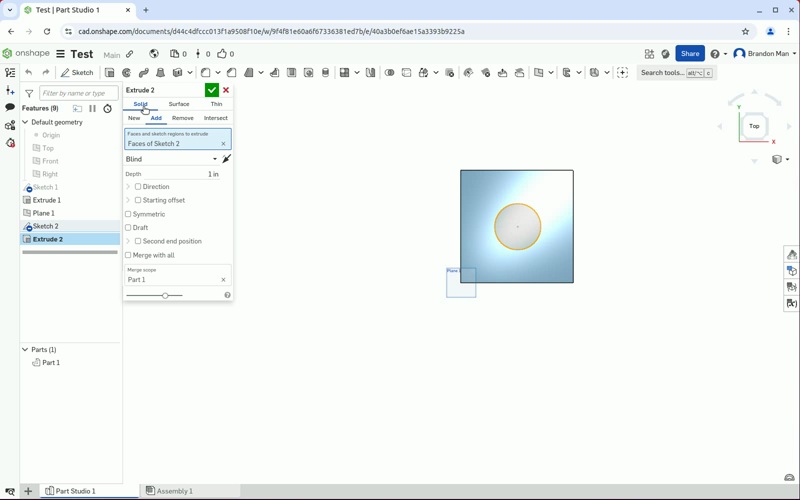
click(143, 106)
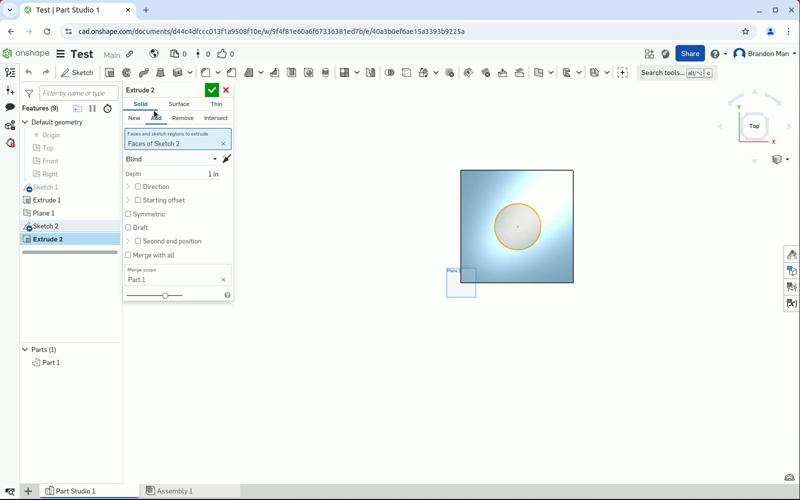
mouse_move(186, 120)
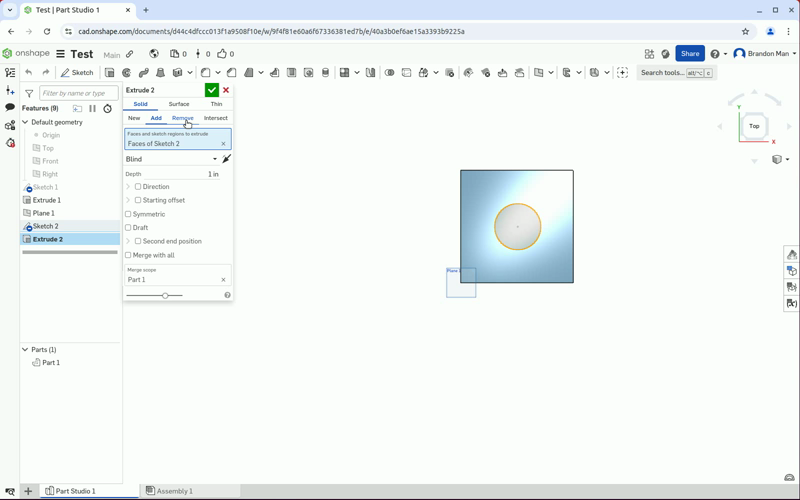
click(186, 120)
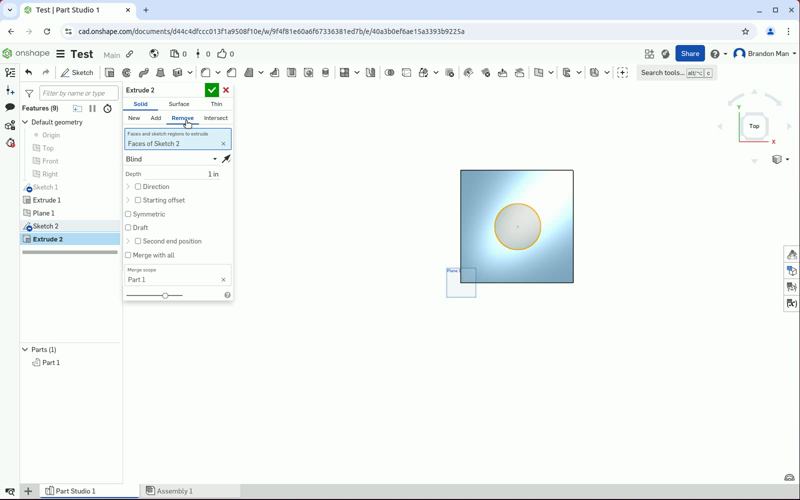
key(tab, 4)
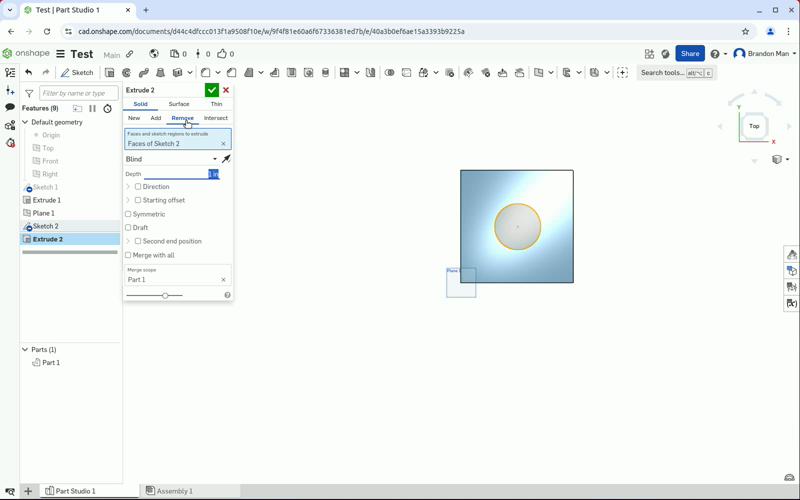
text(30.811)
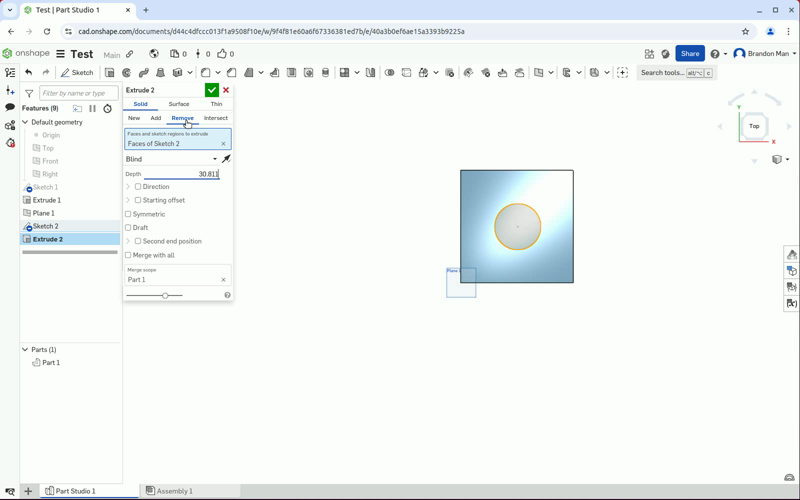
key(tab, 6)
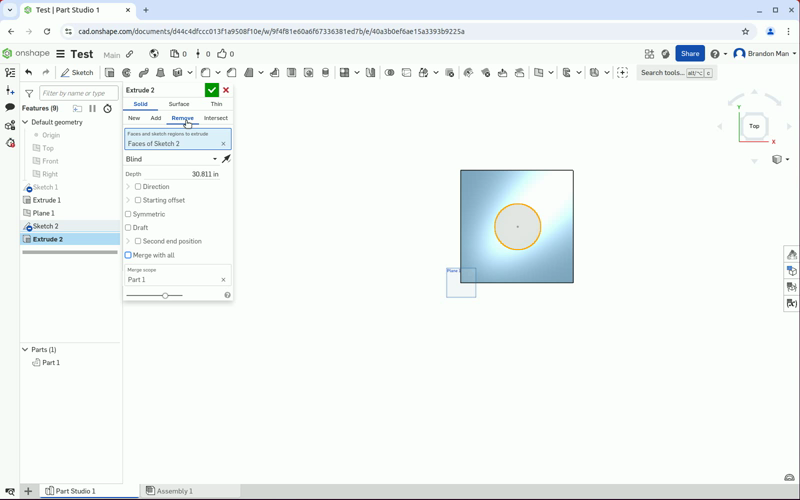
key(space)
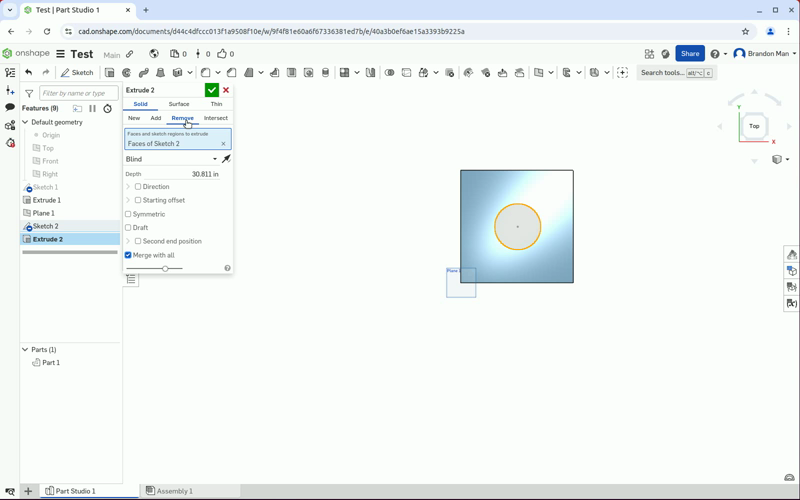
key(enter)
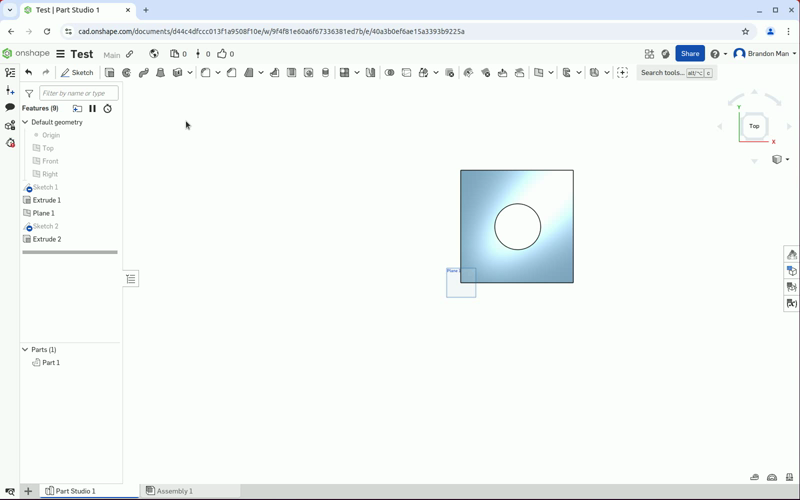
key(shift+h)
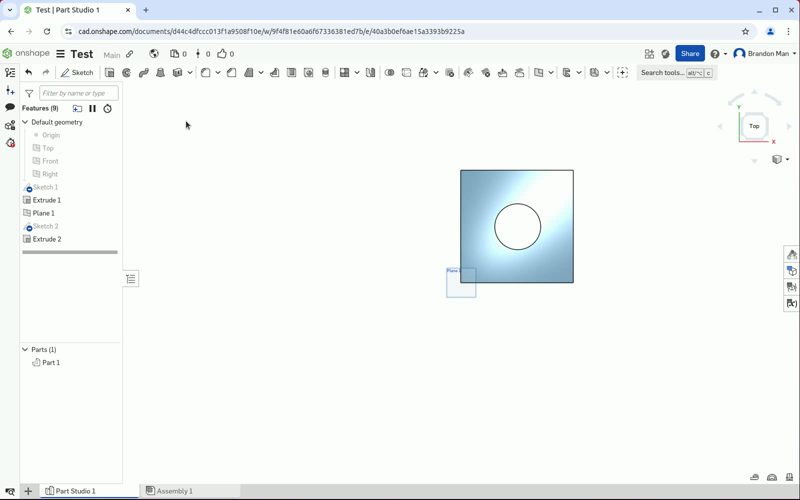
key(shift+h)
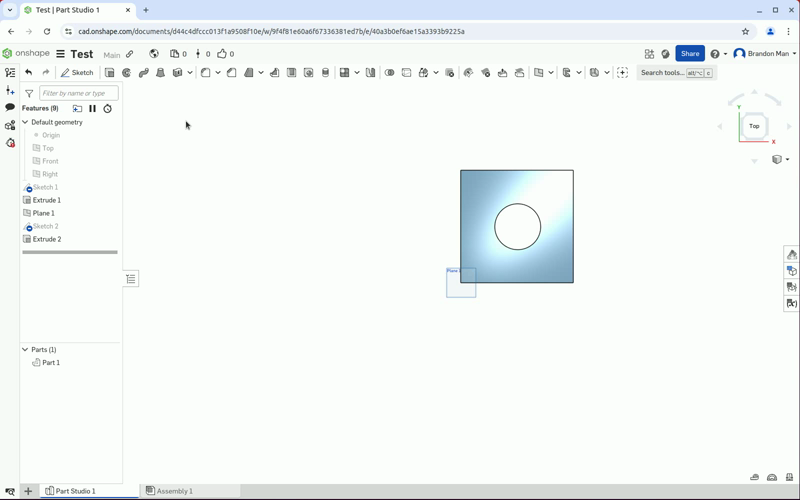
mouse_move(73, 189)
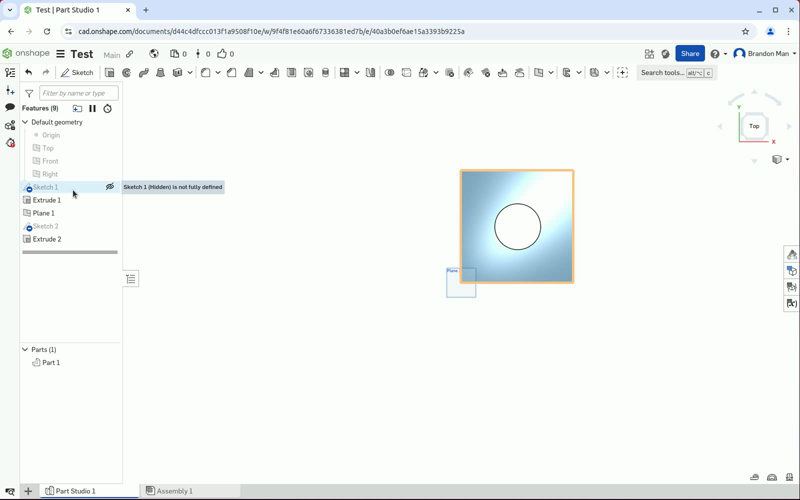
click(73, 189)
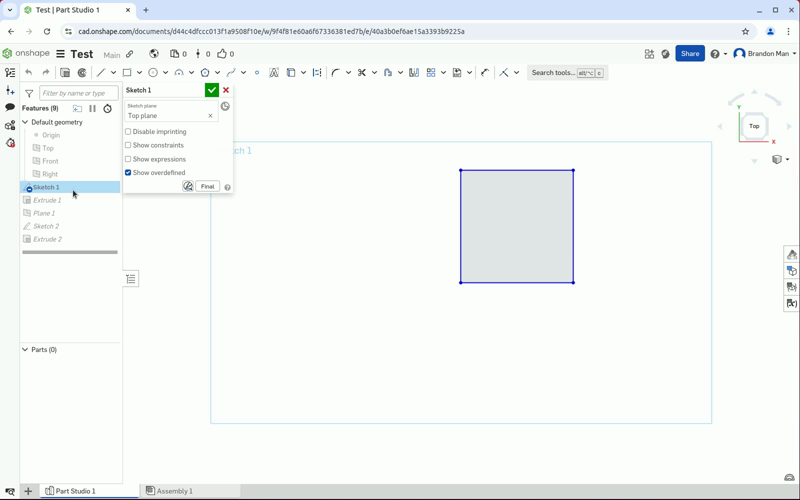
mouse_move(229, 92)
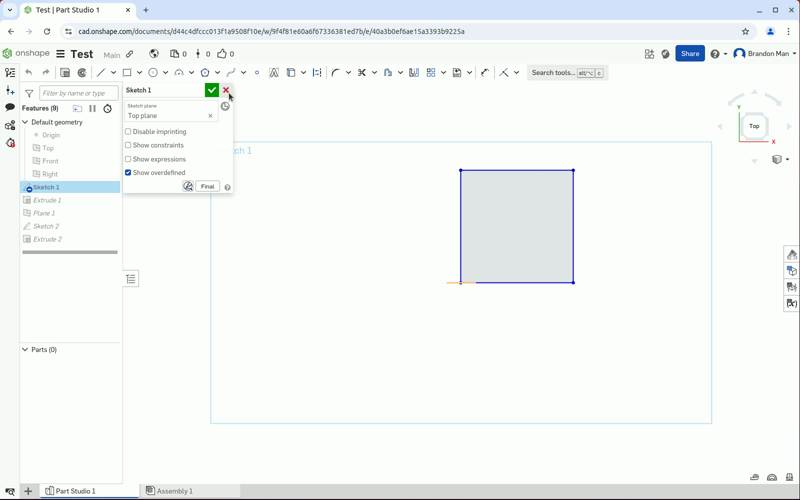
click(229, 92)
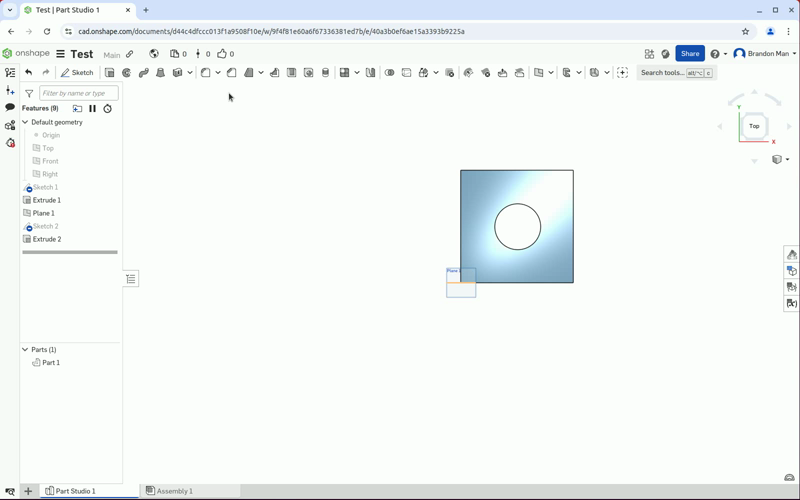
mouse_move(73, 352)
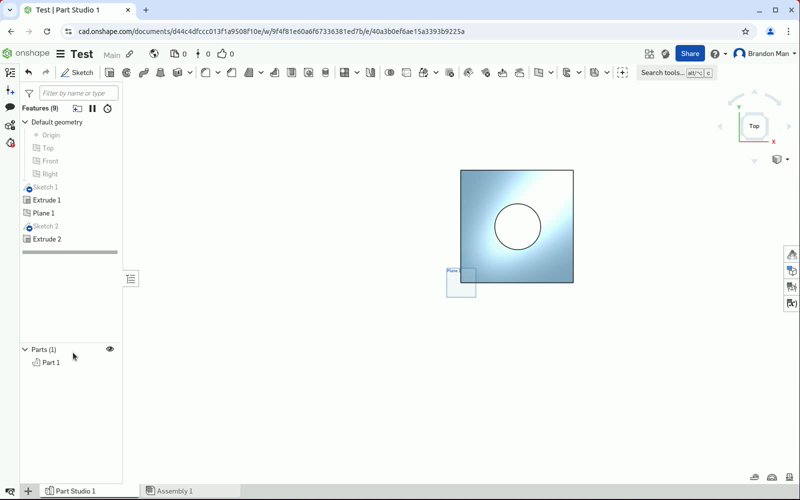
key(y)
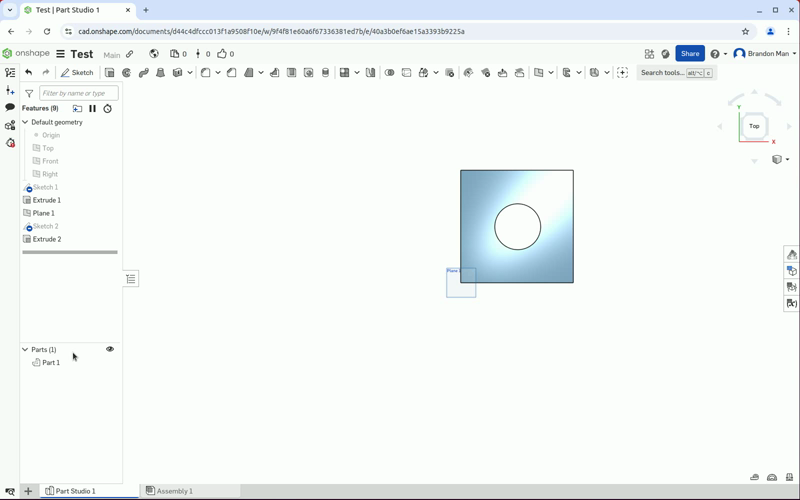
key(shift+p)
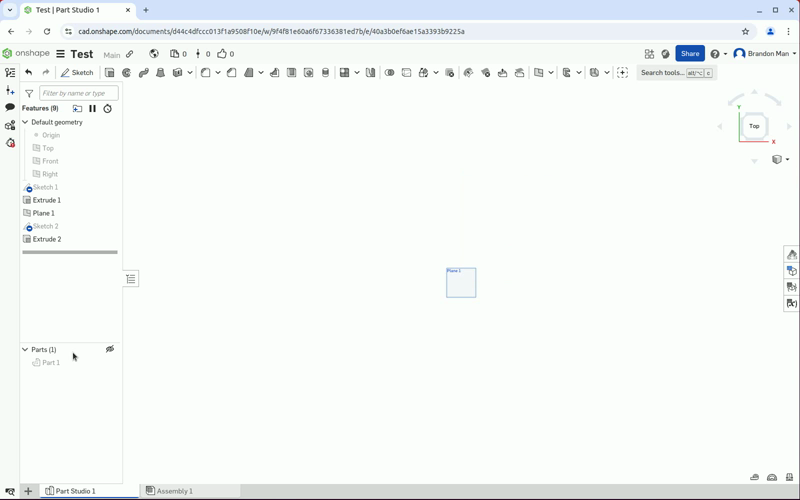
key(space)
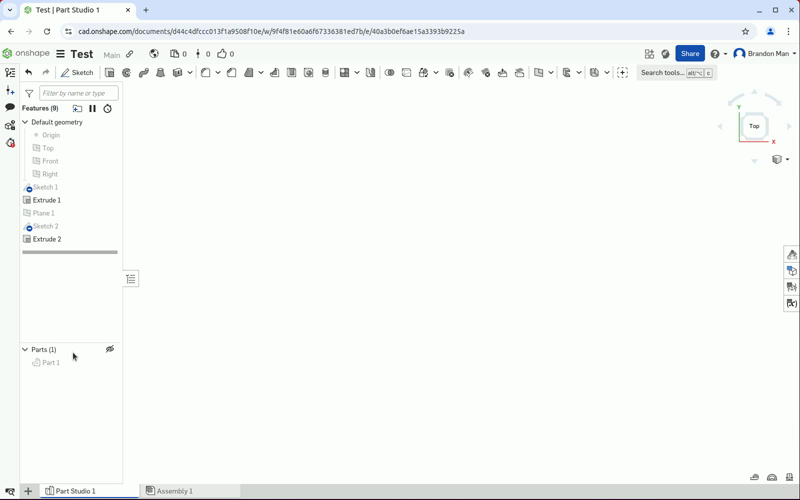
key_down(shift)
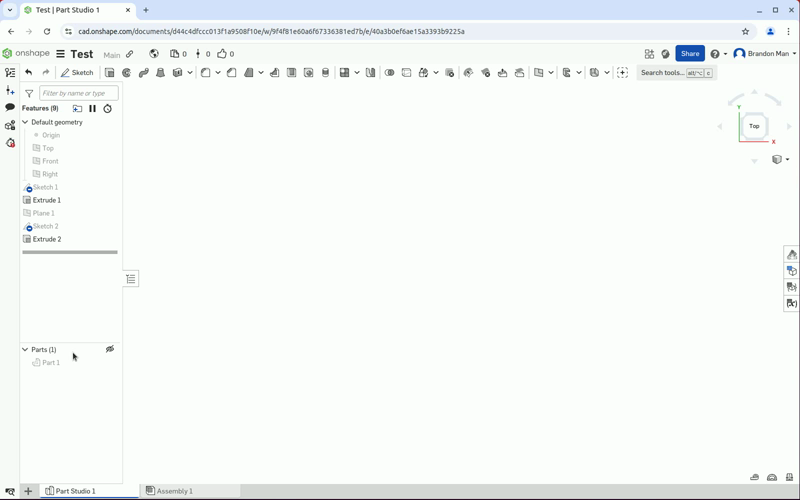
key(up)
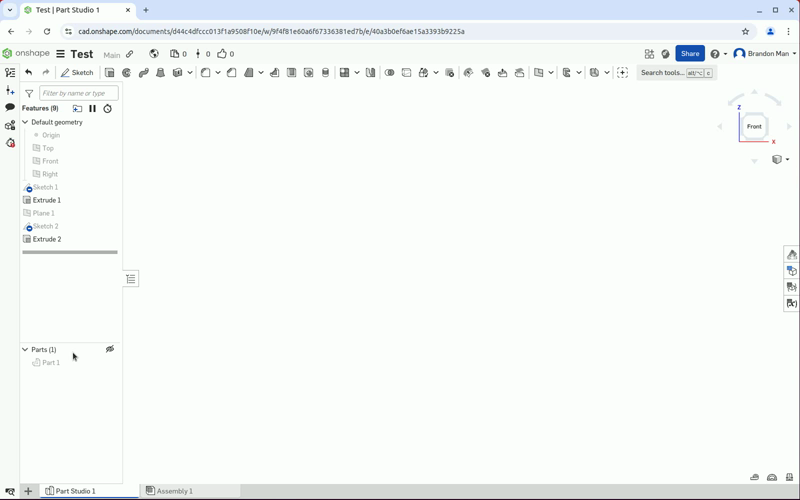
key_up(shift)
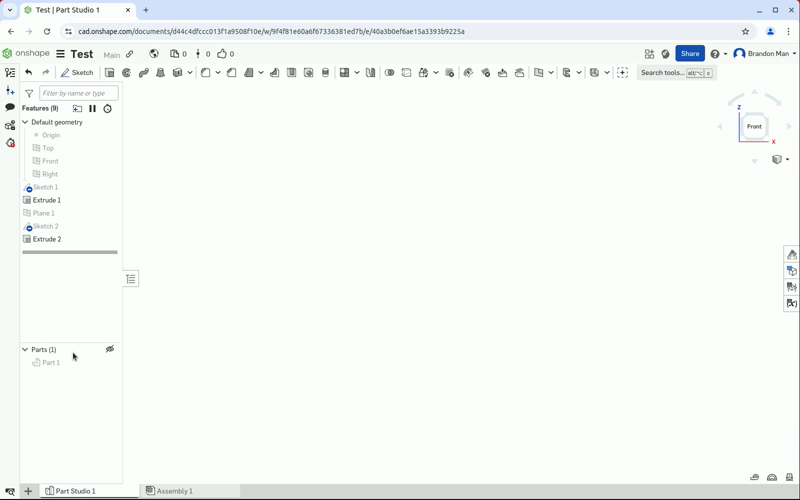
mouse_move(73, 352)
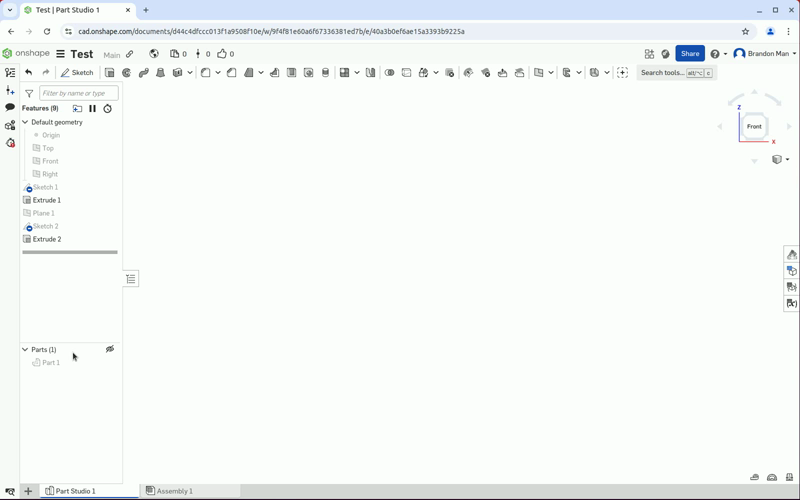
key(shift+y)
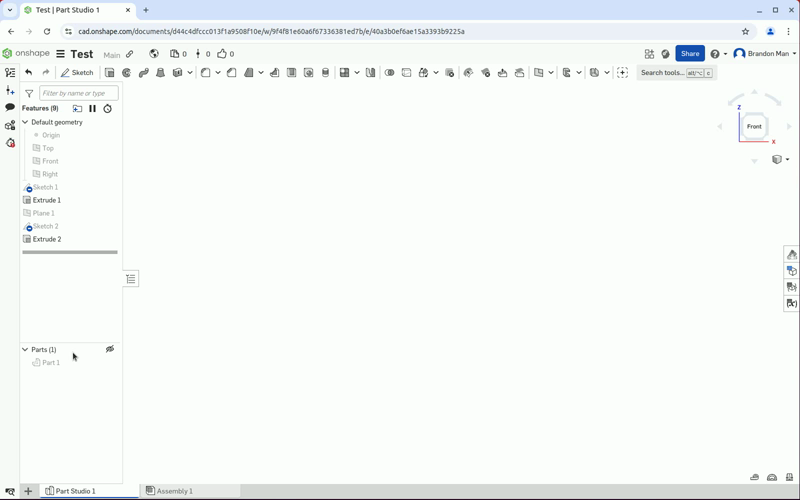
key(shift+s)
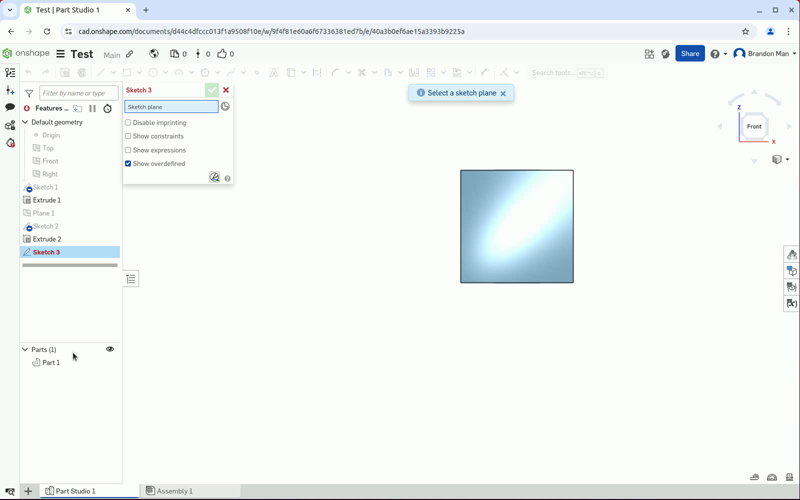
mouse_move(73, 163)
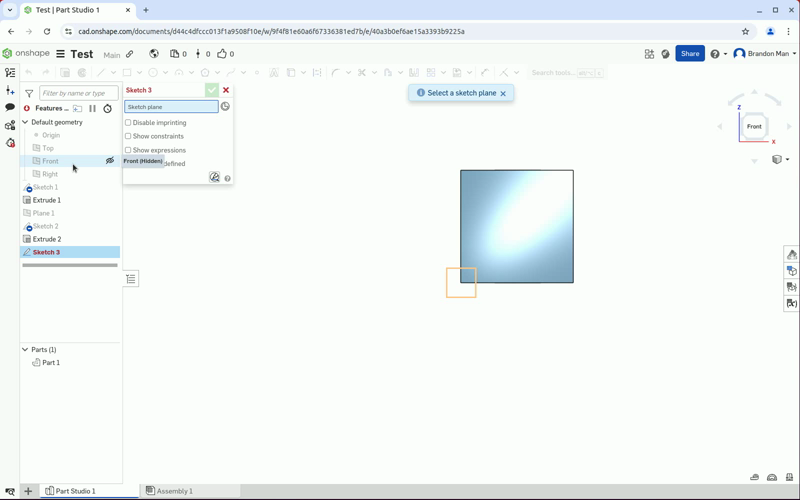
click(73, 163)
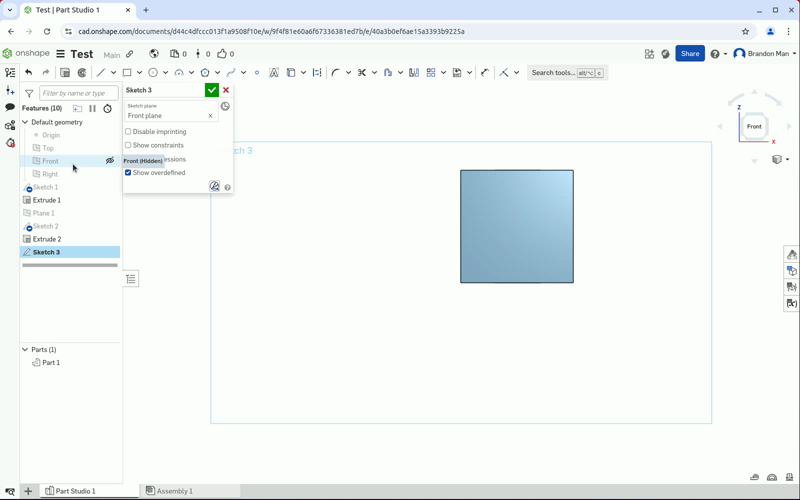
mouse_move(73, 352)
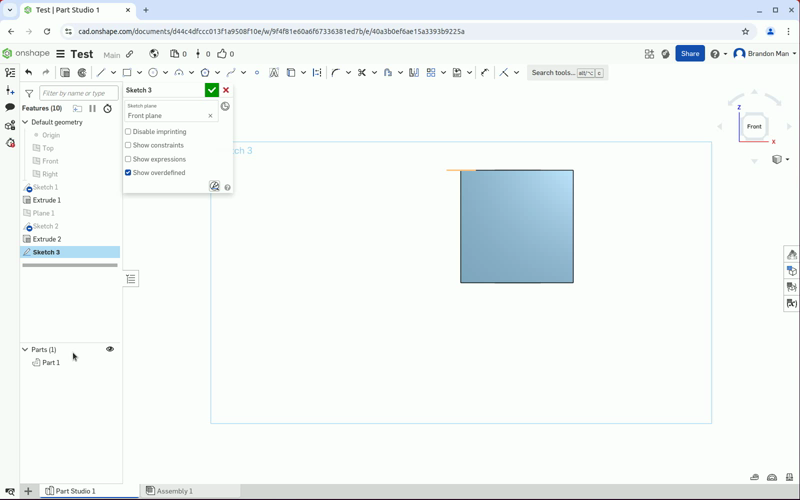
key(y)
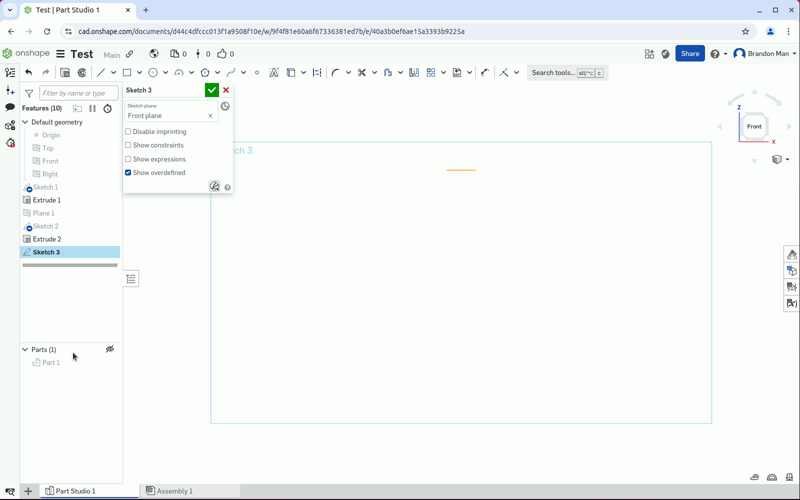
key(c)
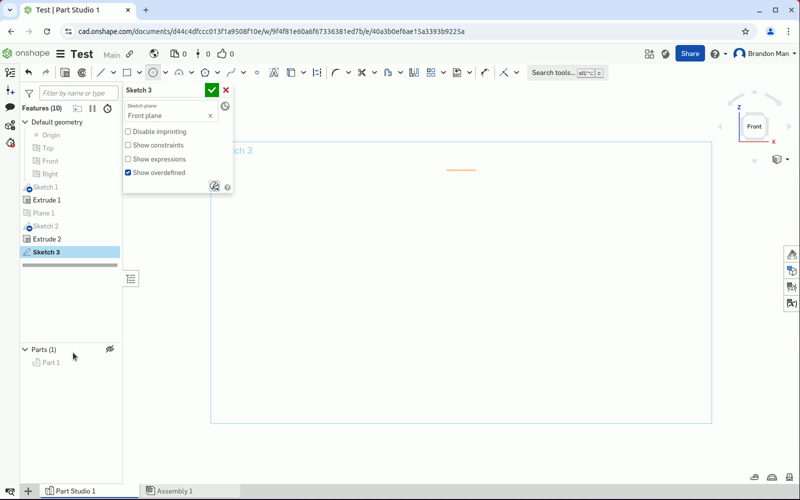
key_down(shift)
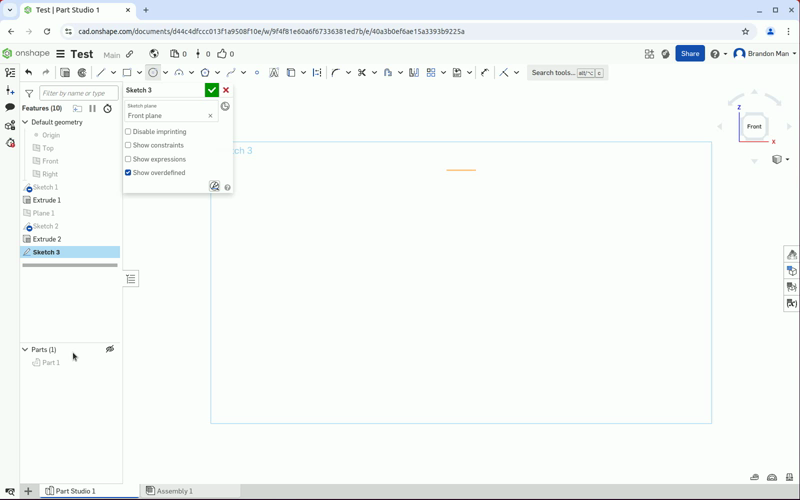
mouse_move(517, 226)
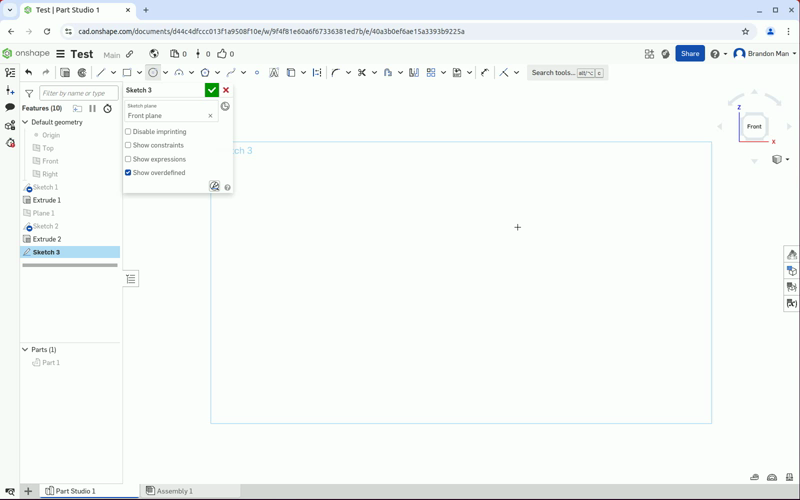
click(517, 226)
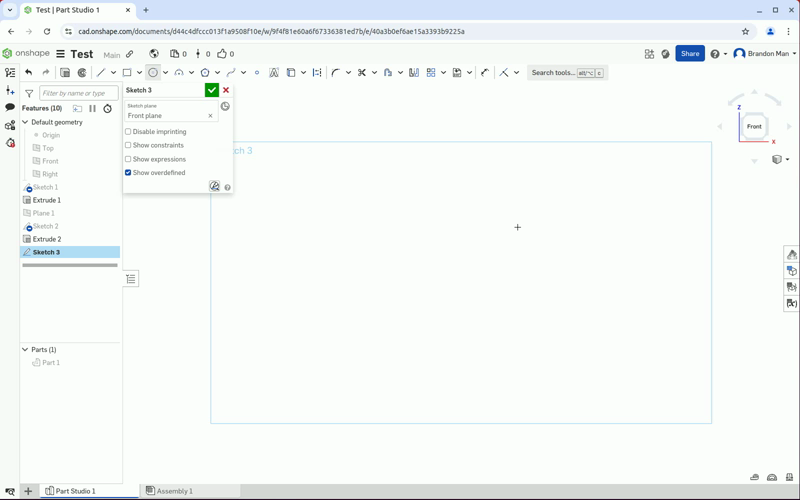
key_up(shift)
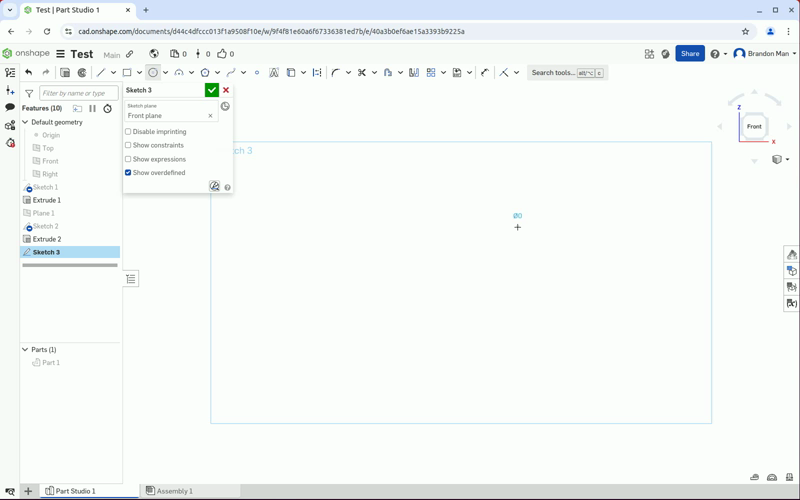
mouse_move(540, 226)
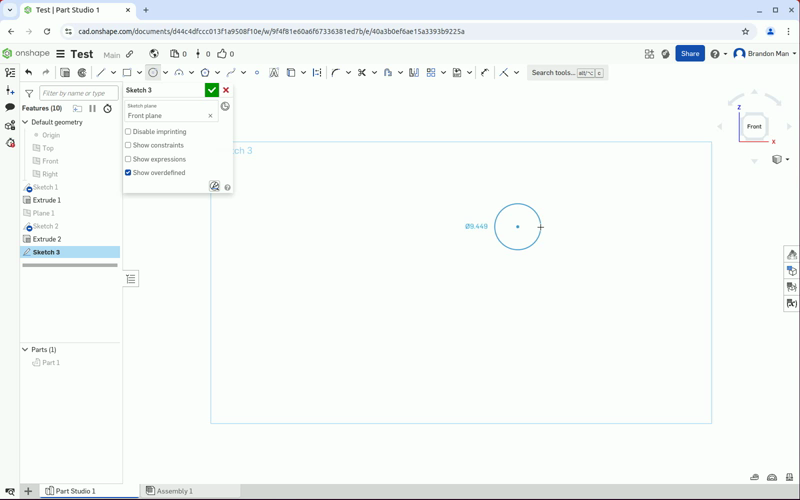
click(540, 226)
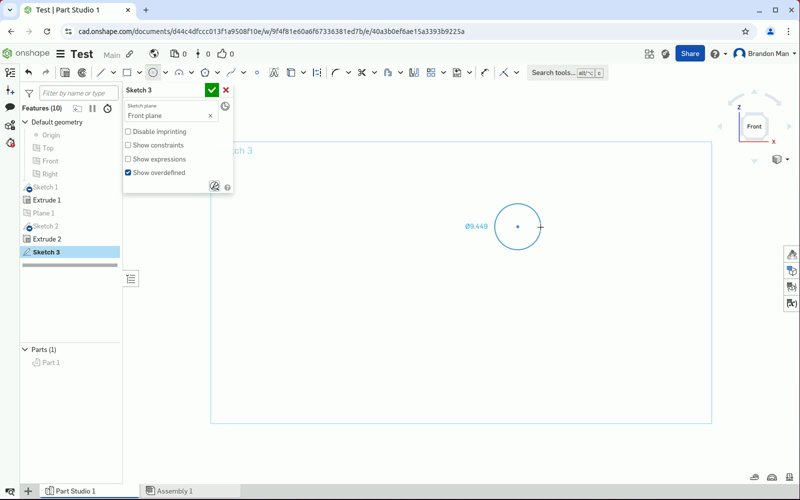
key(esc)
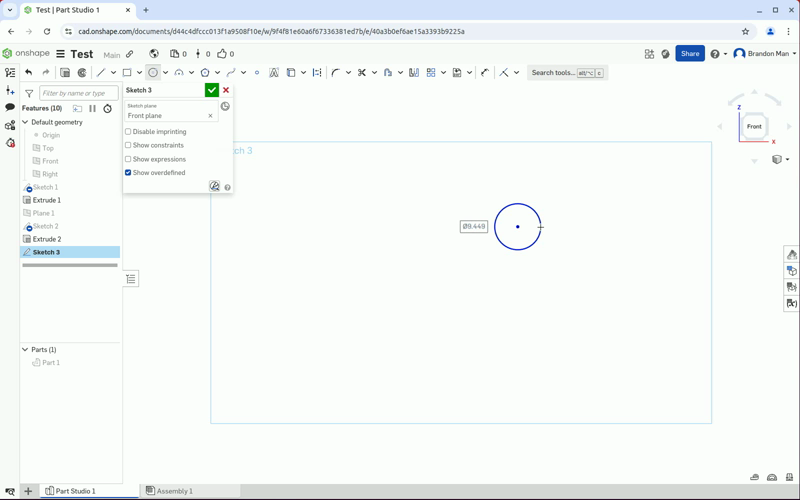
mouse_move(527, 215)
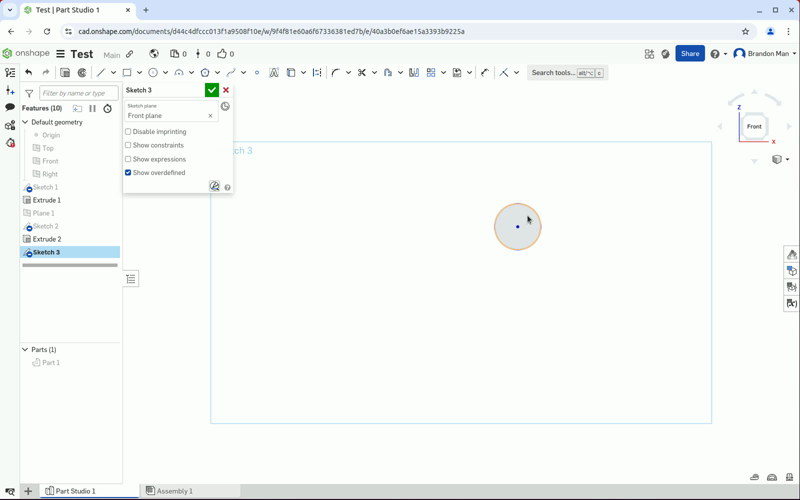
scroll(6)
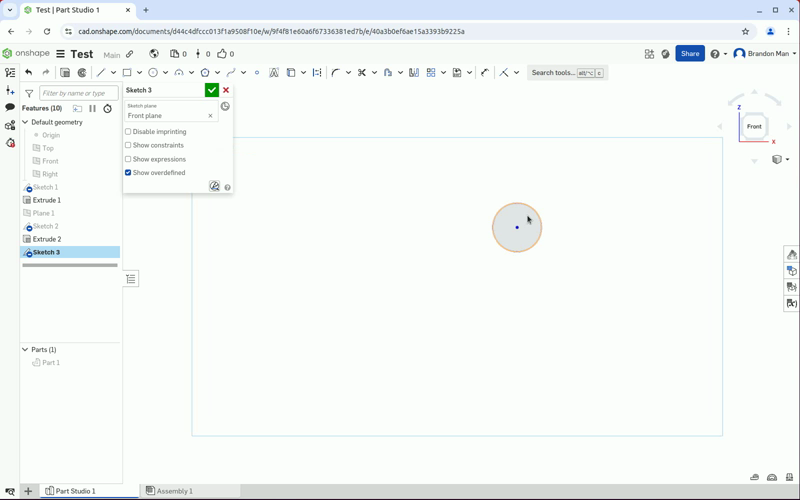
scroll(6)
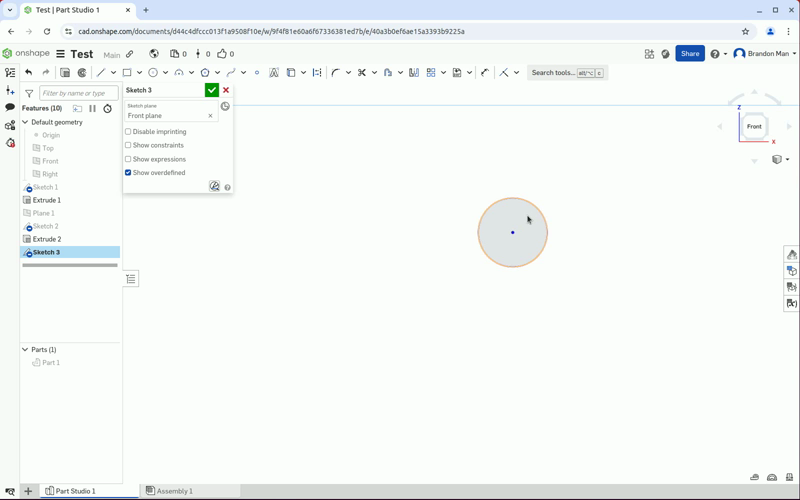
scroll(6)
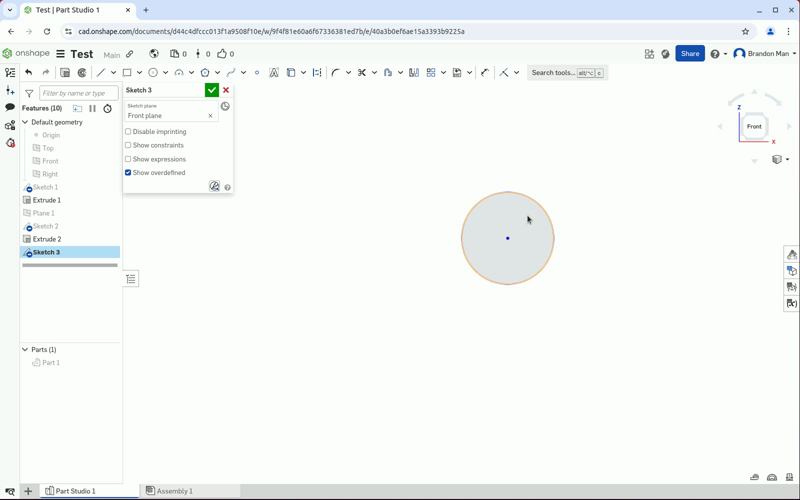
scroll(6)
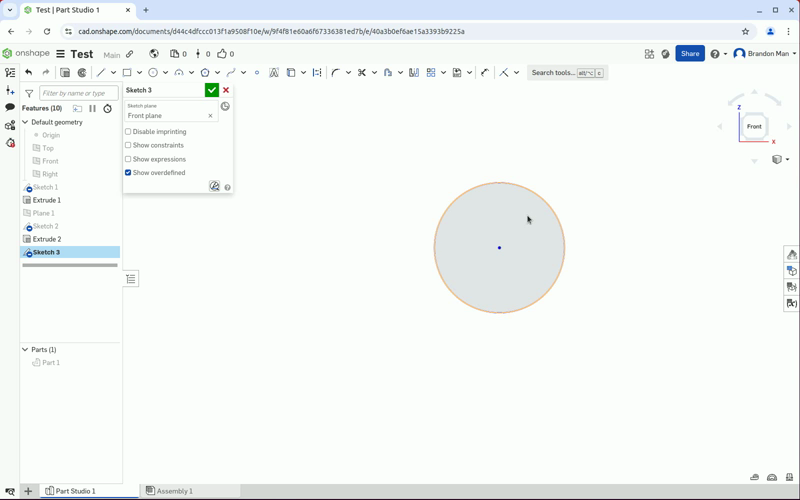
scroll(6)
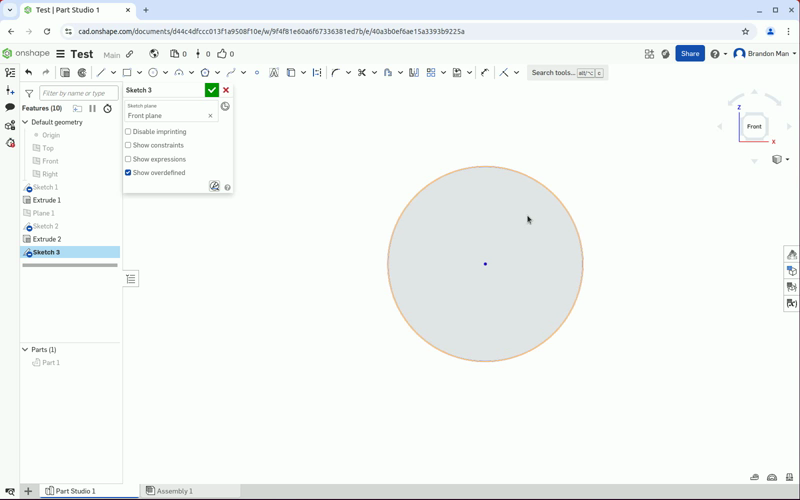
scroll(6)
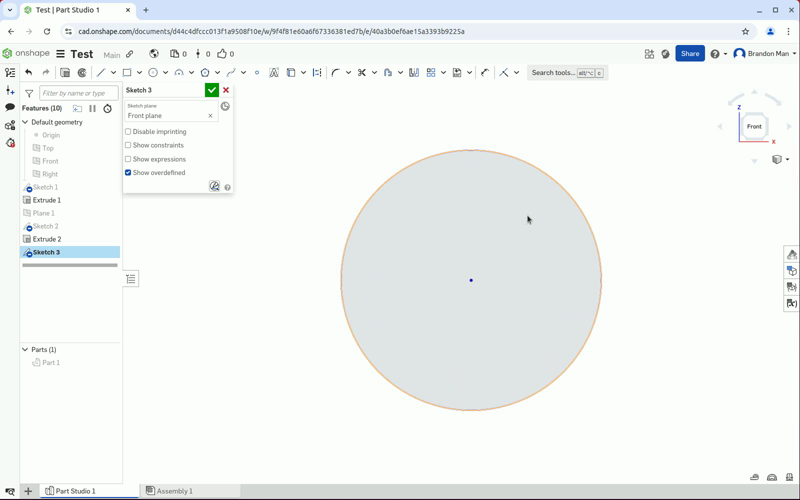
scroll(6)
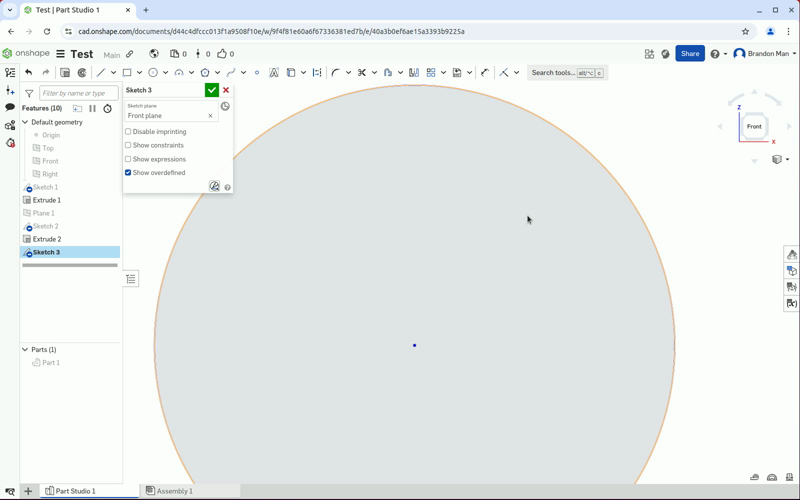
click(527, 215)
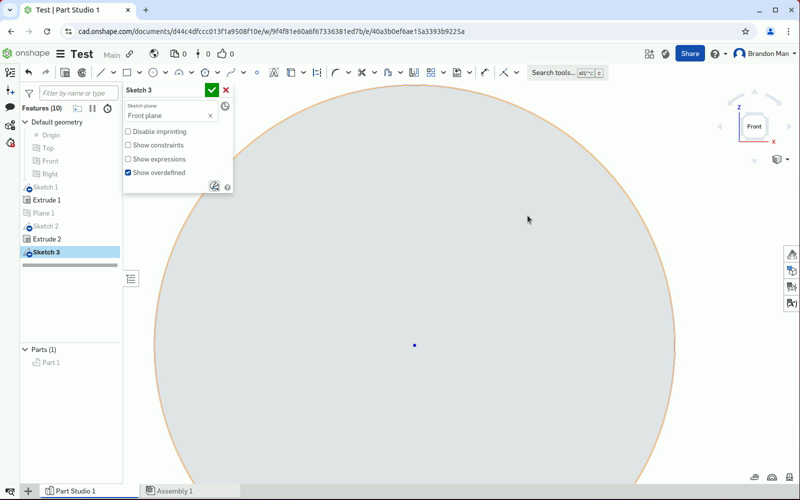
scroll(-6)
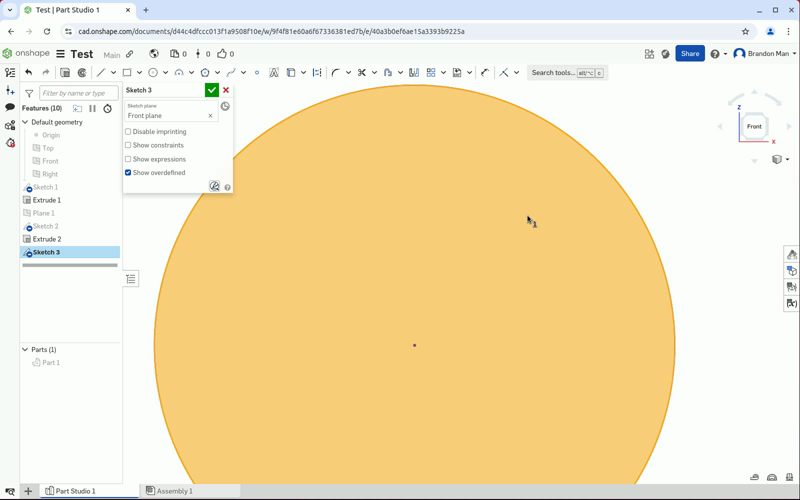
scroll(-6)
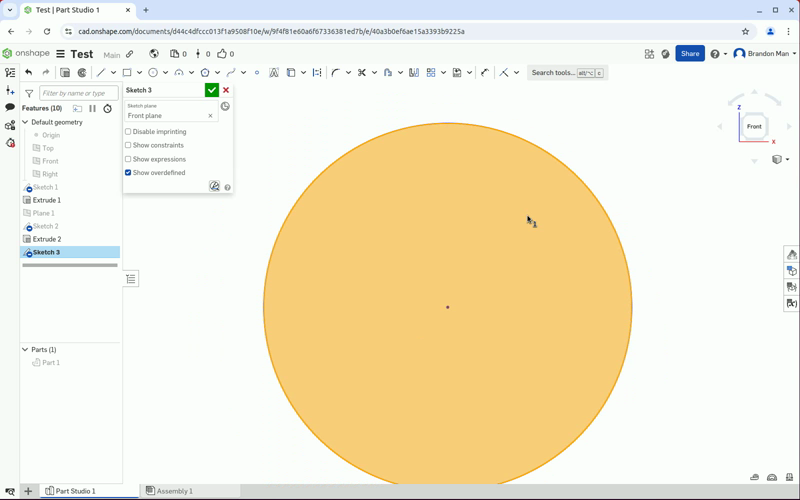
scroll(-6)
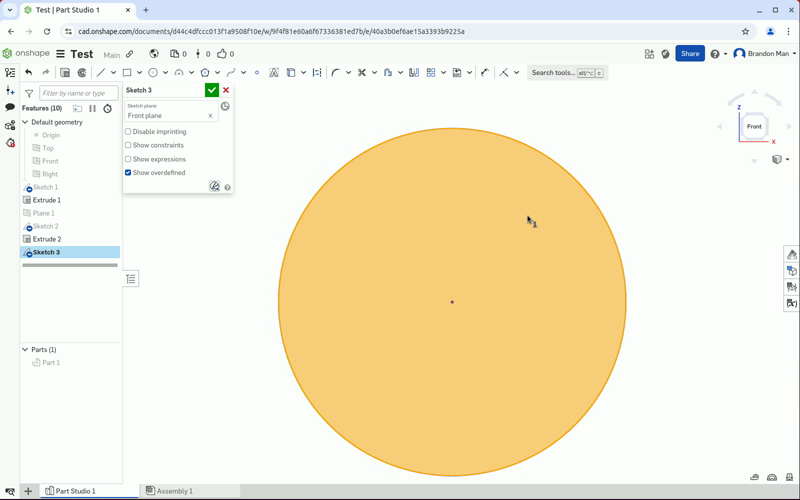
scroll(-6)
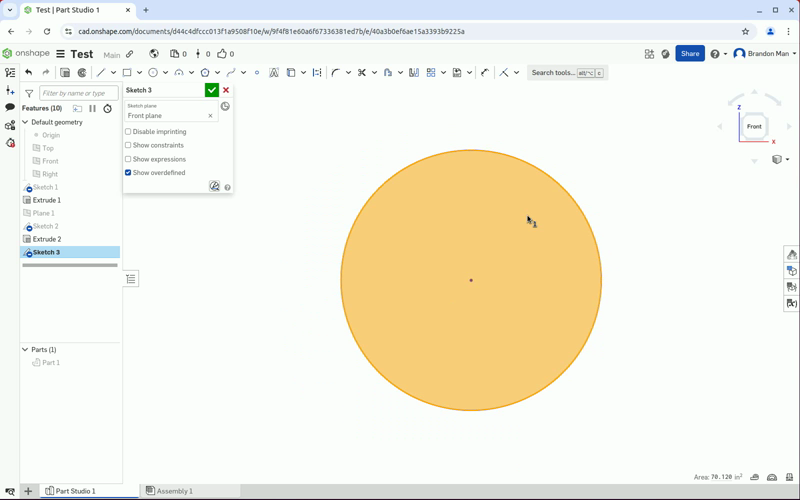
scroll(-6)
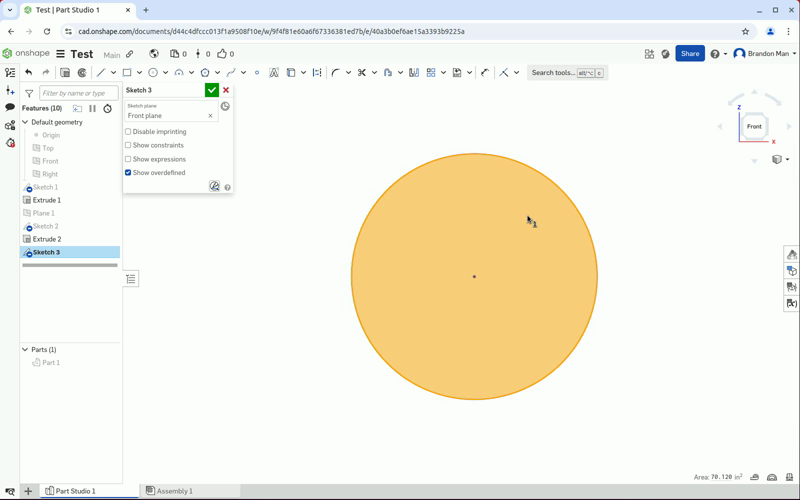
scroll(-6)
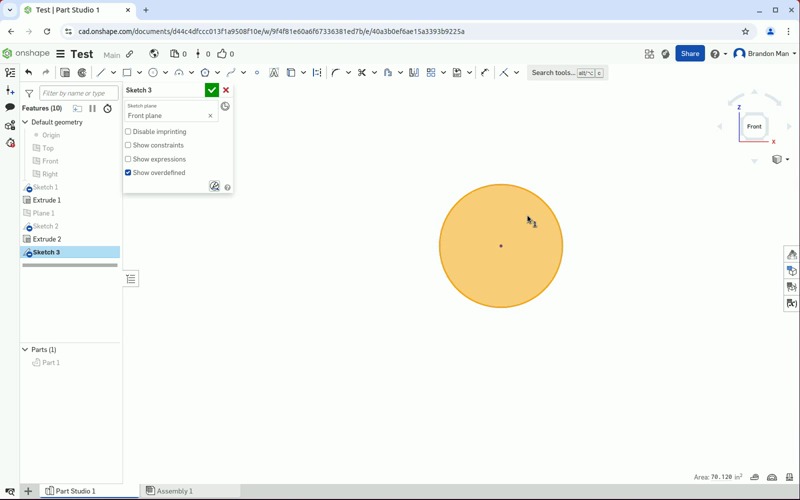
scroll(-6)
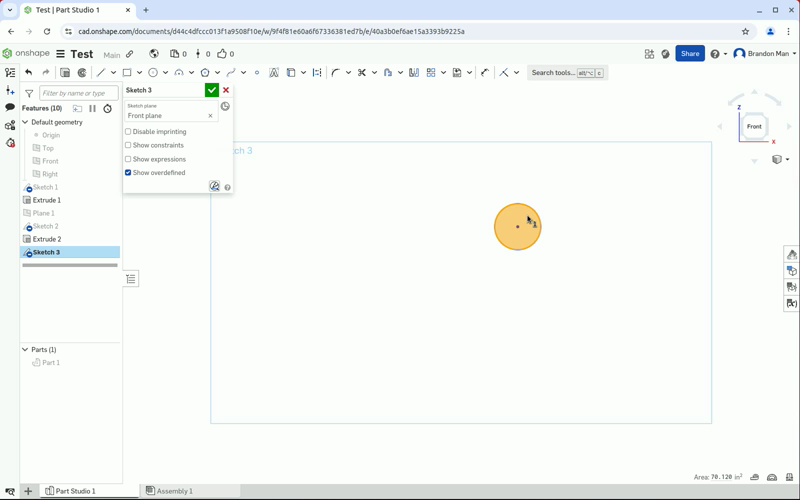
mouse_move(73, 352)
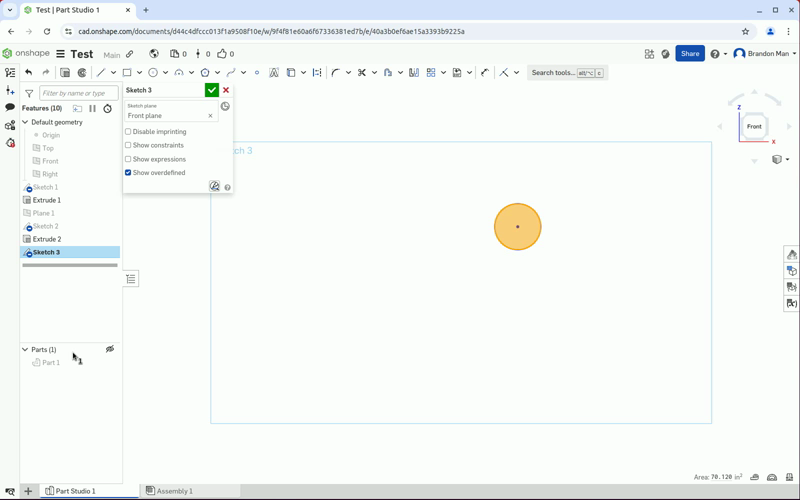
key(shift+y)
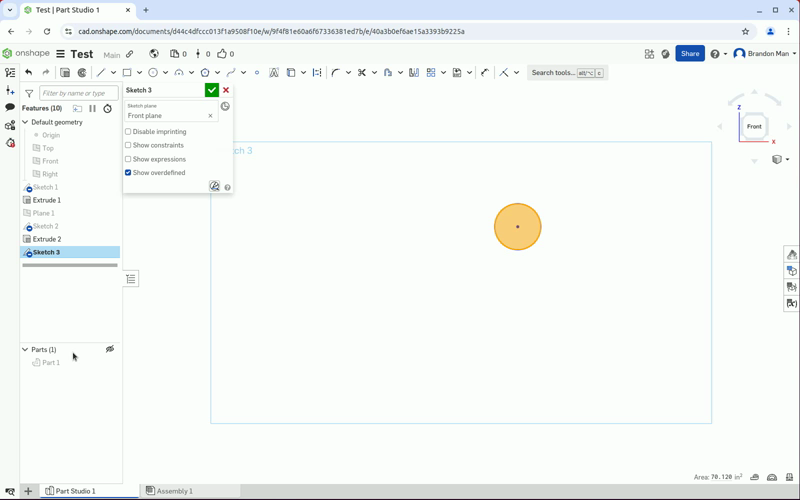
key(shift+e)
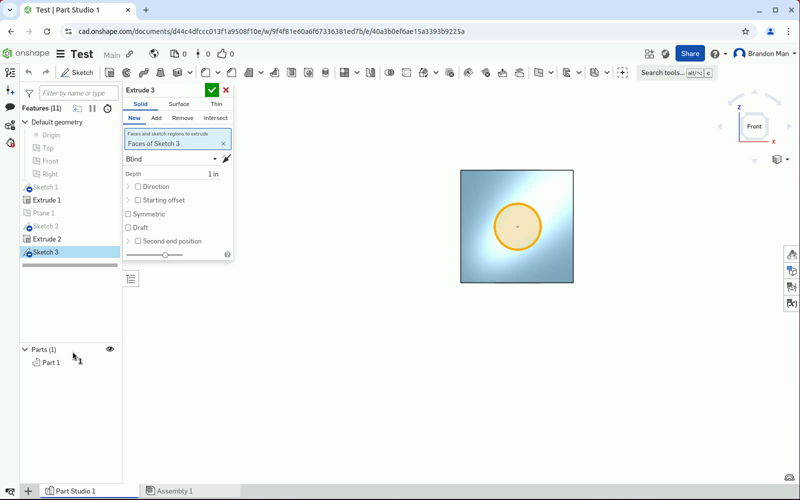
mouse_move(143, 106)
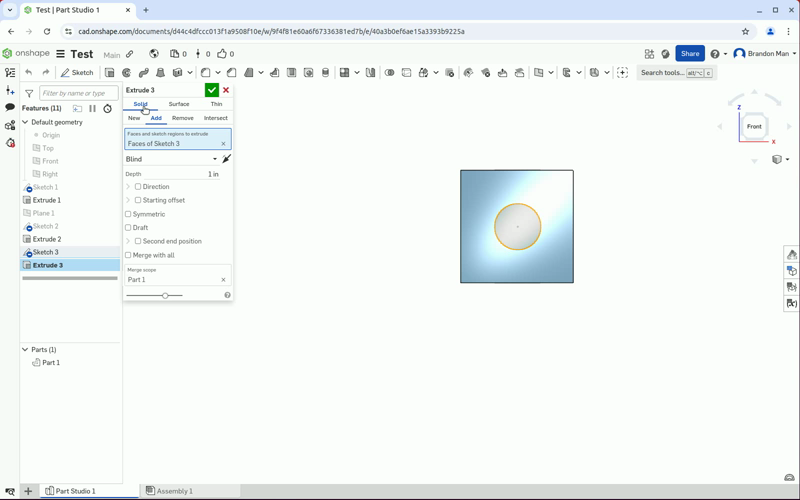
click(143, 106)
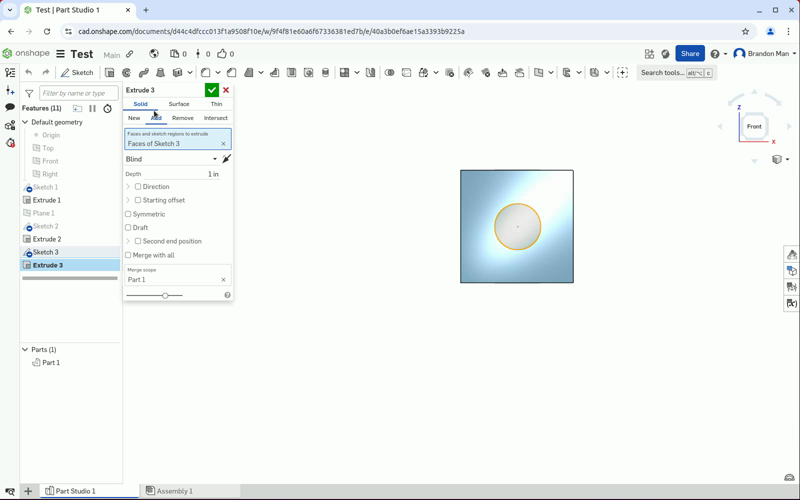
mouse_move(186, 120)
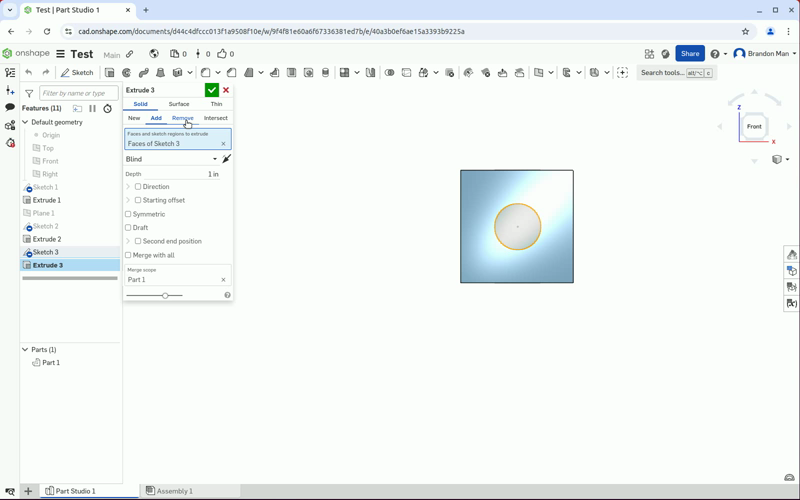
click(186, 120)
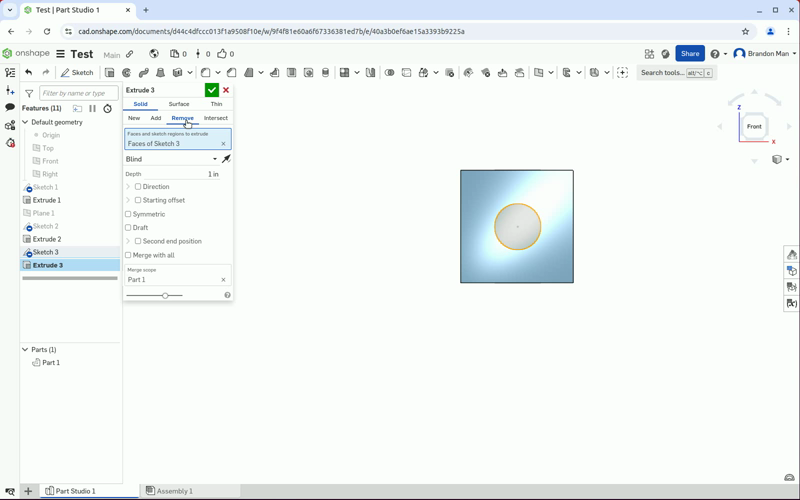
key(tab, 4)
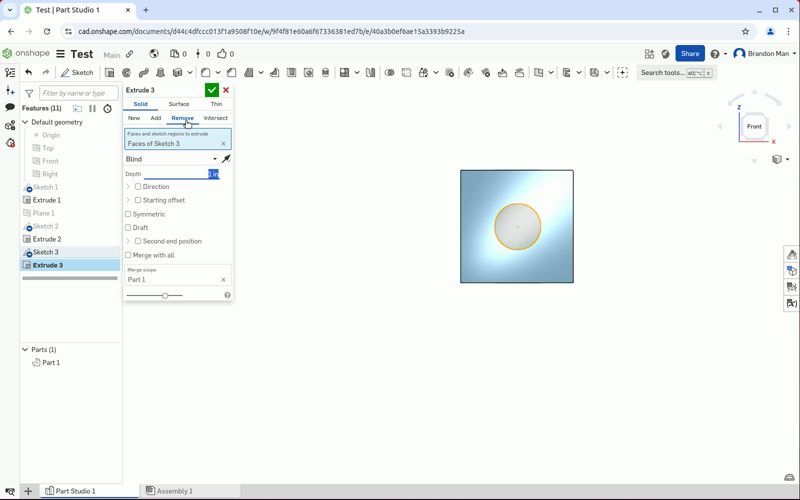
text(30.811)
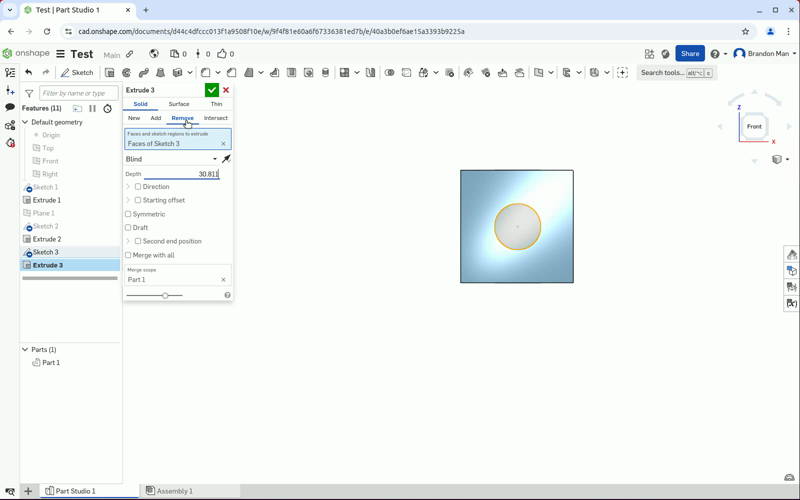
key(tab, 6)
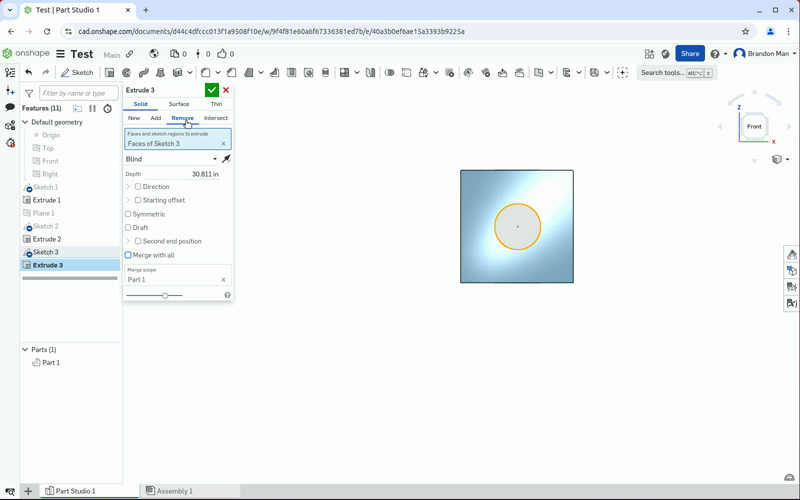
key(space)
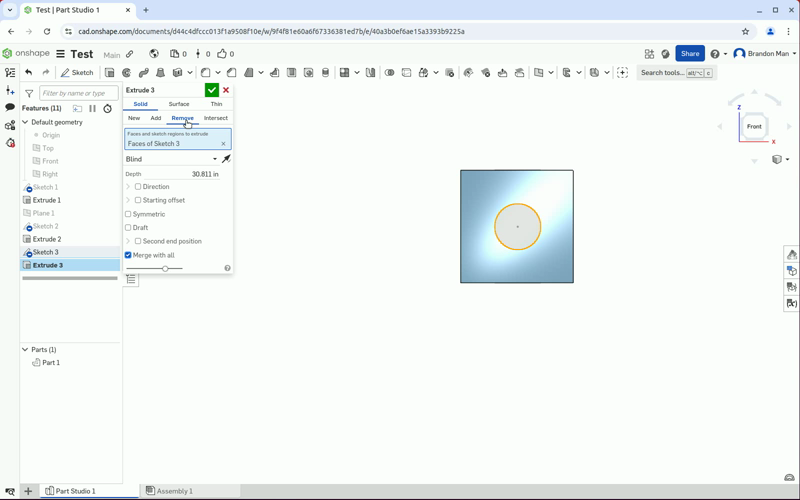
key(enter)
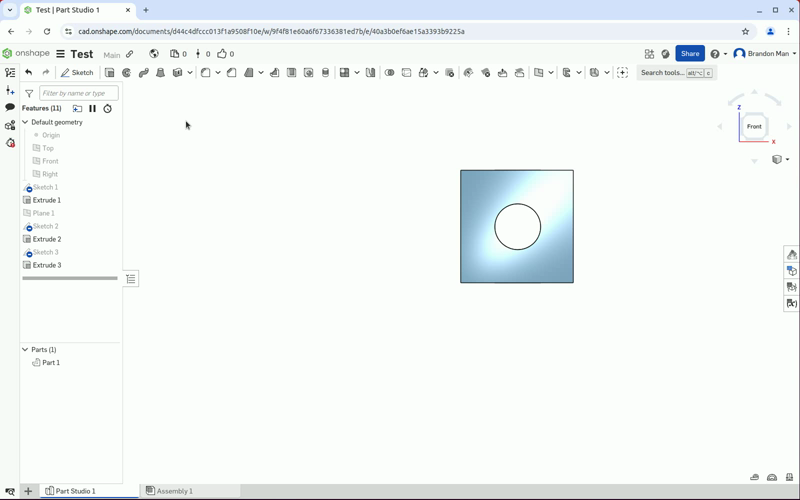
key(shift+h)
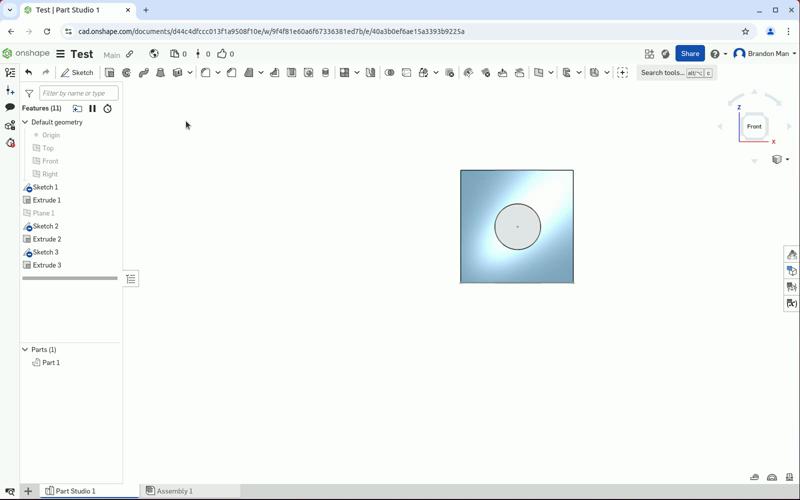
key(shift+h)
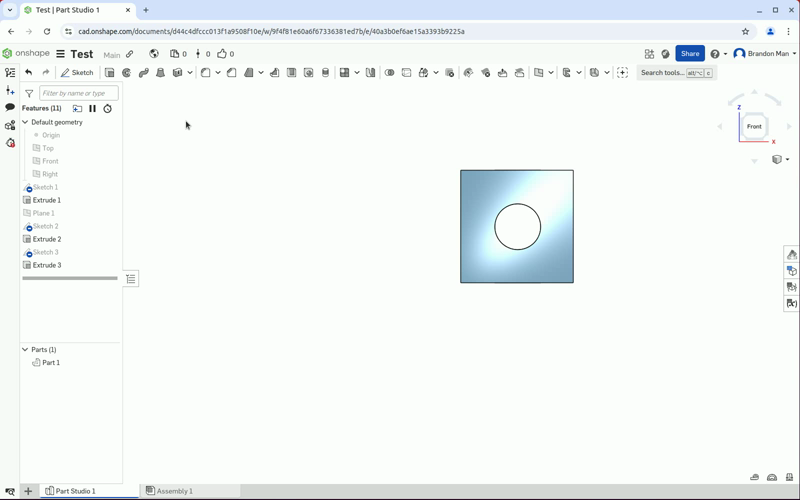
mouse_move(73, 189)
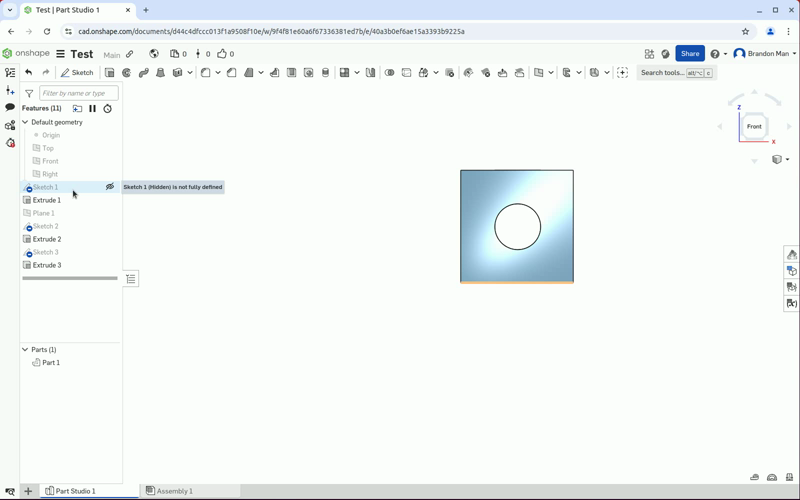
click(73, 189)
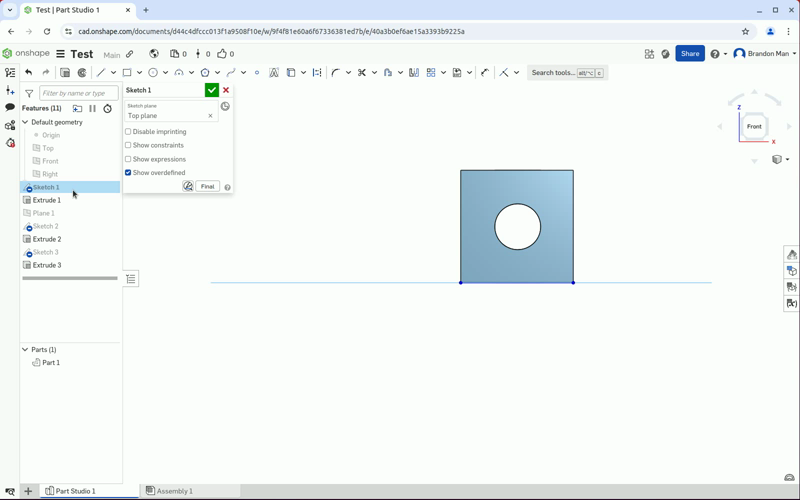
mouse_move(229, 92)
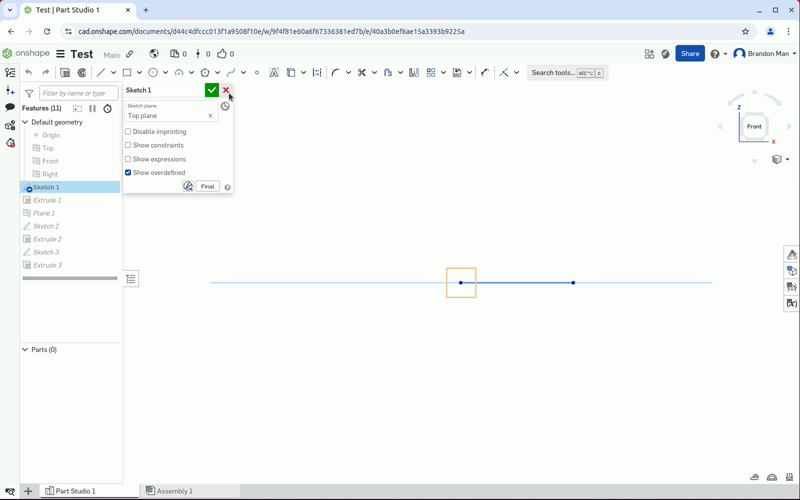
click(229, 92)
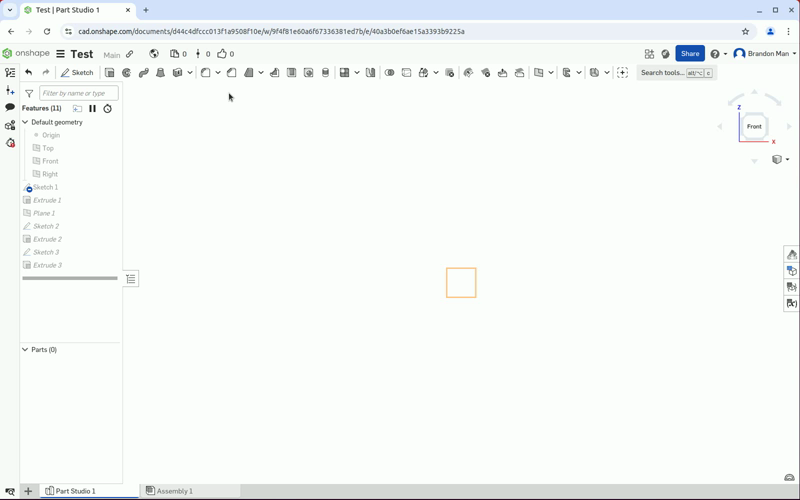
mouse_move(73, 352)
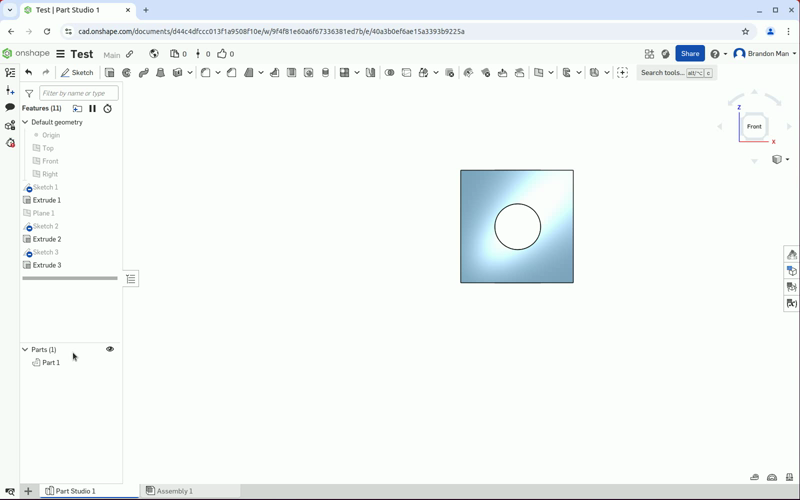
key(y)
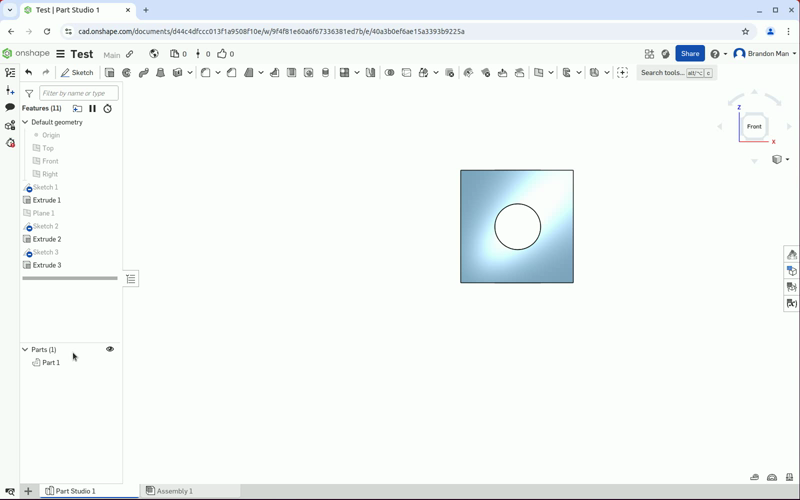
key(shift+p)
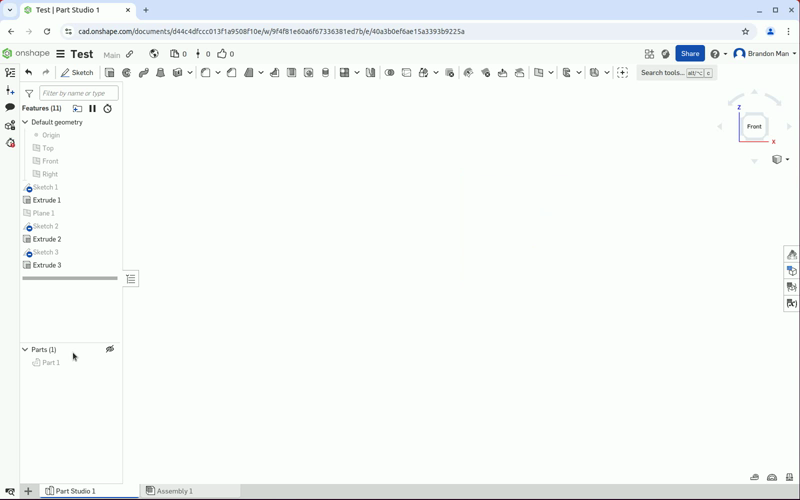
key(space)
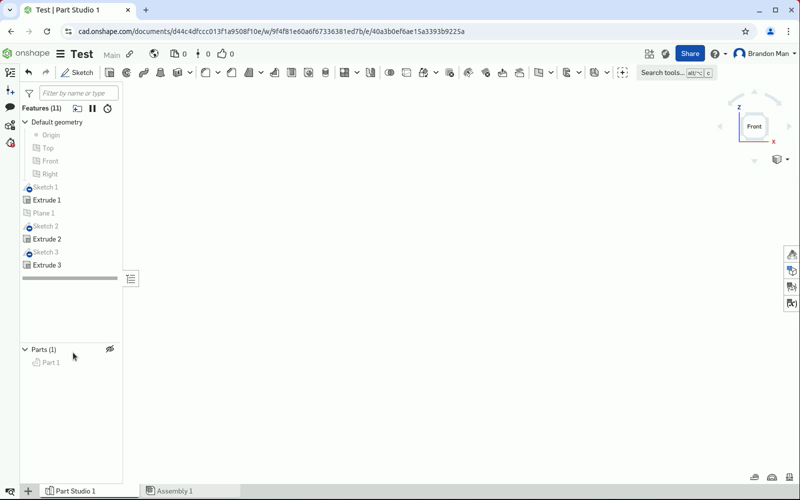
key_down(shift)
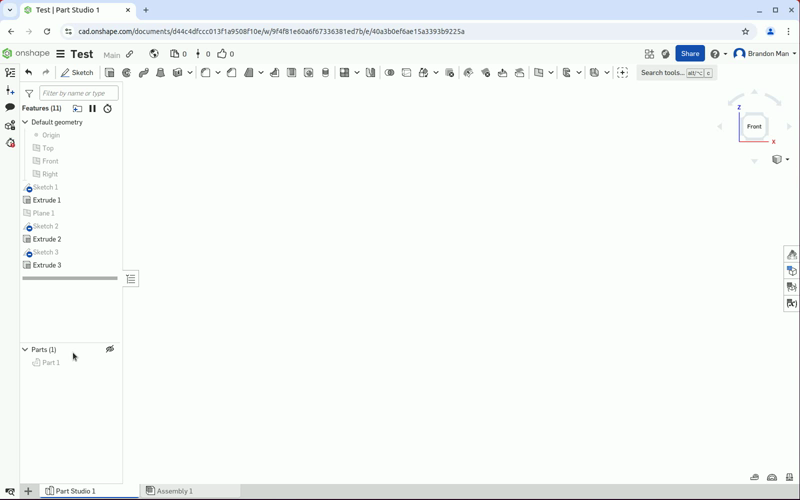
key(left)
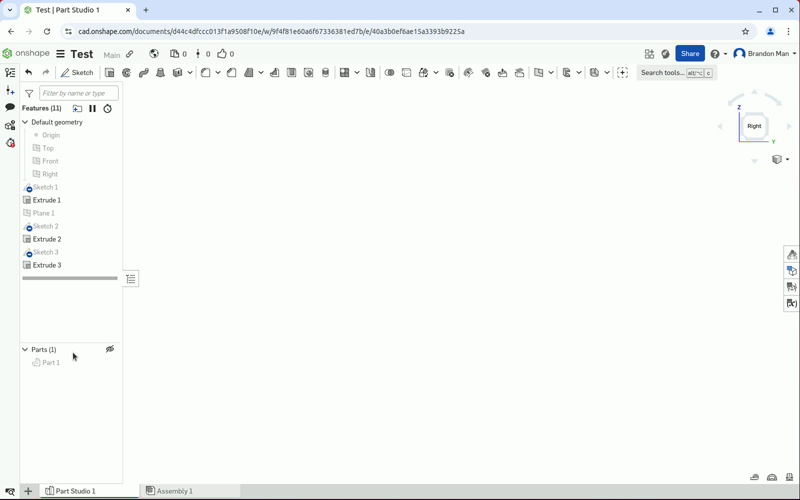
key_up(shift)
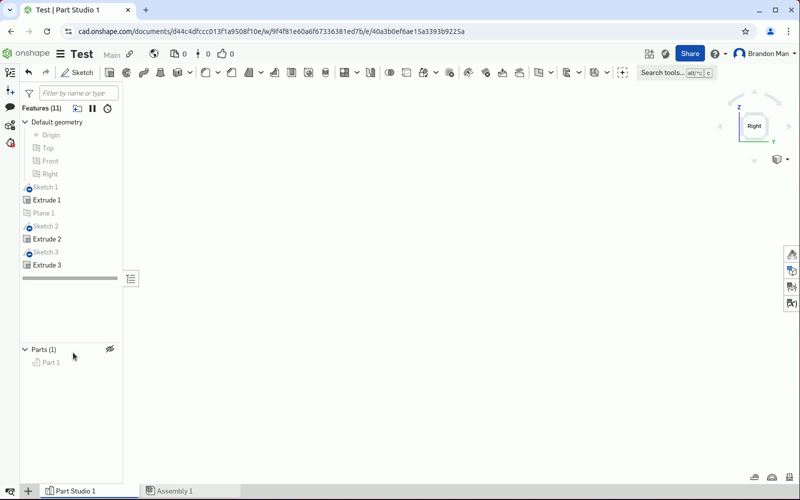
mouse_move(73, 352)
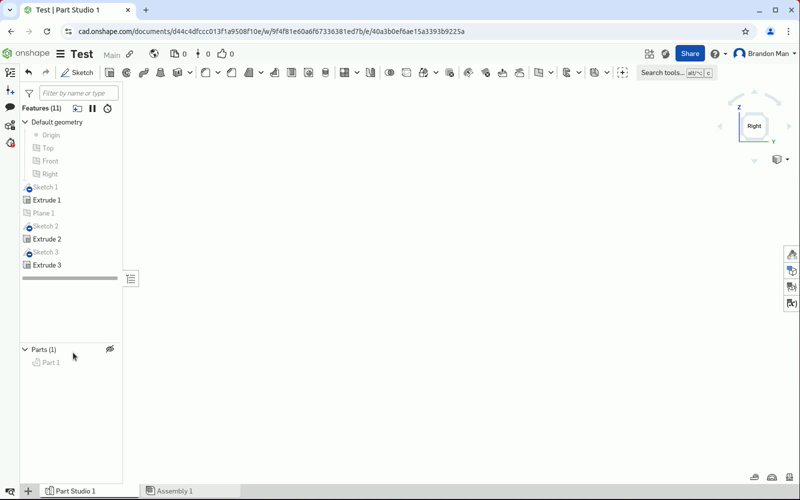
key(shift+y)
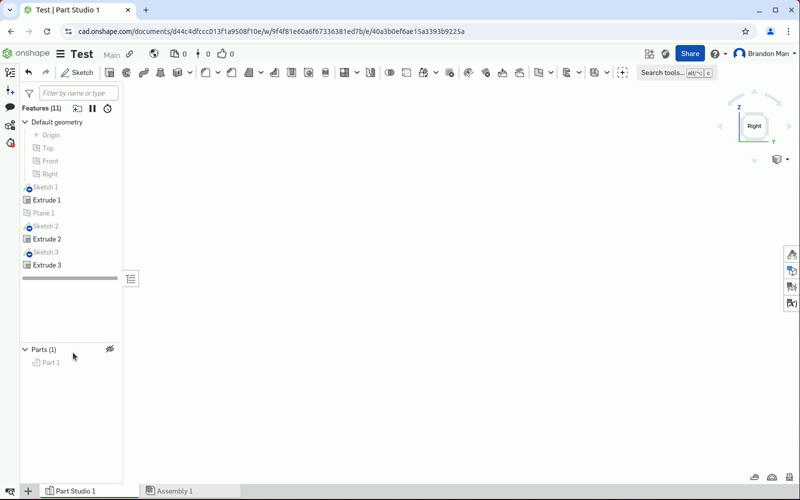
key(shift+s)
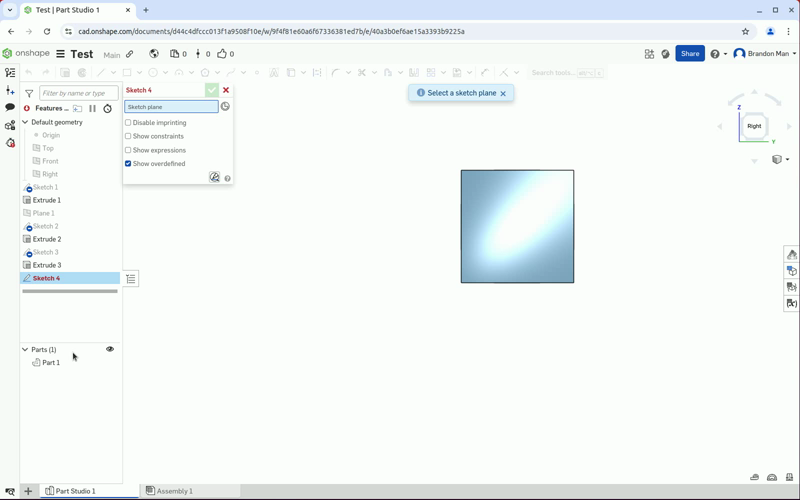
mouse_move(73, 176)
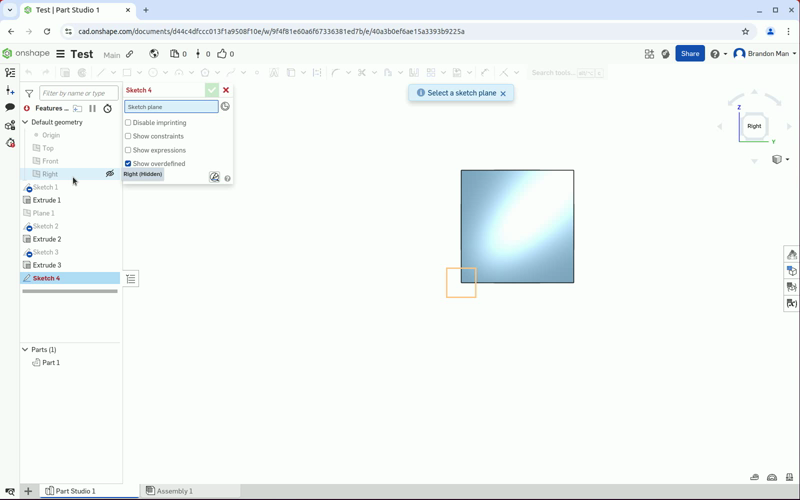
click(73, 176)
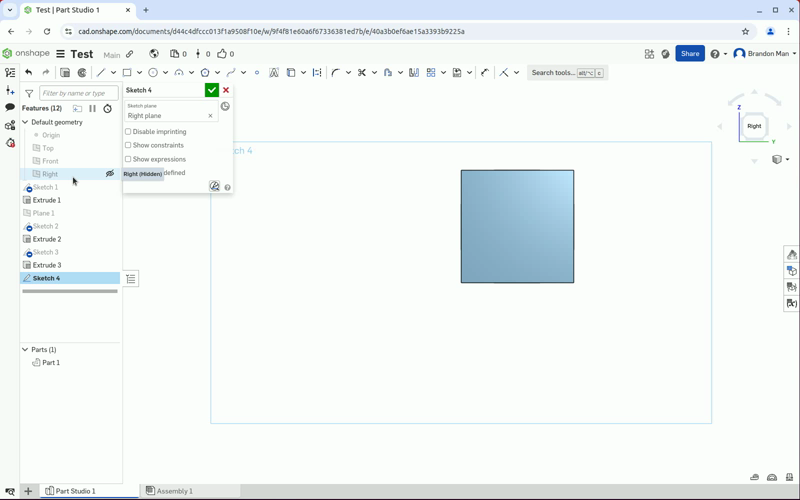
mouse_move(73, 352)
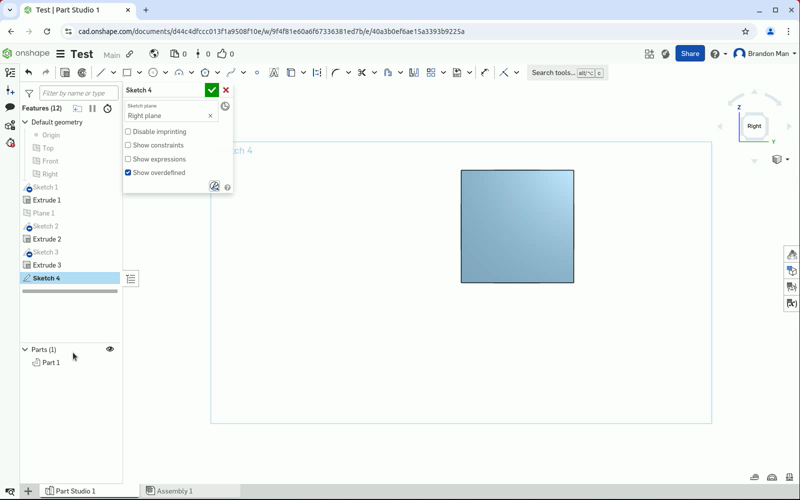
key(y)
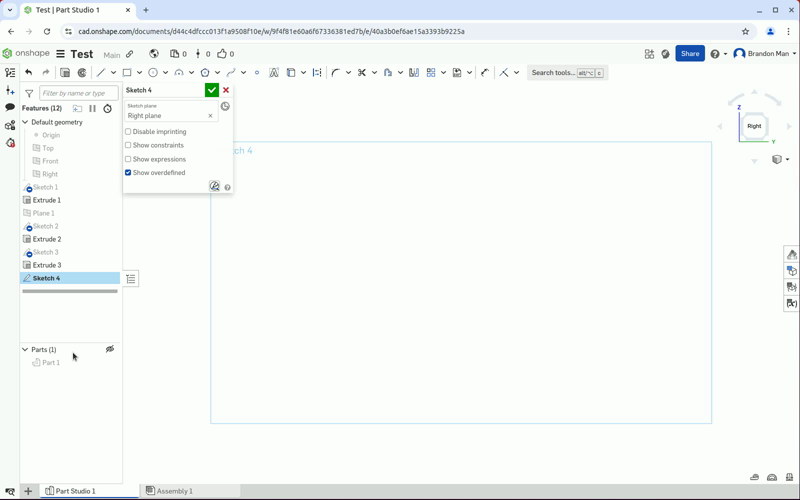
key(c)
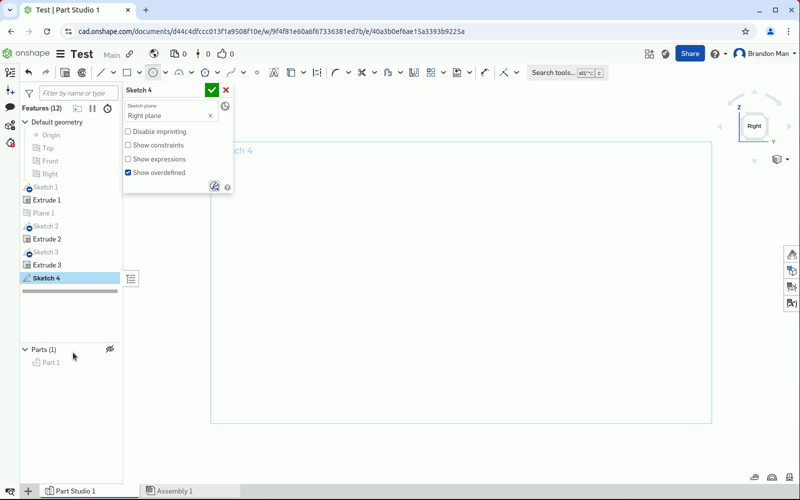
key_down(shift)
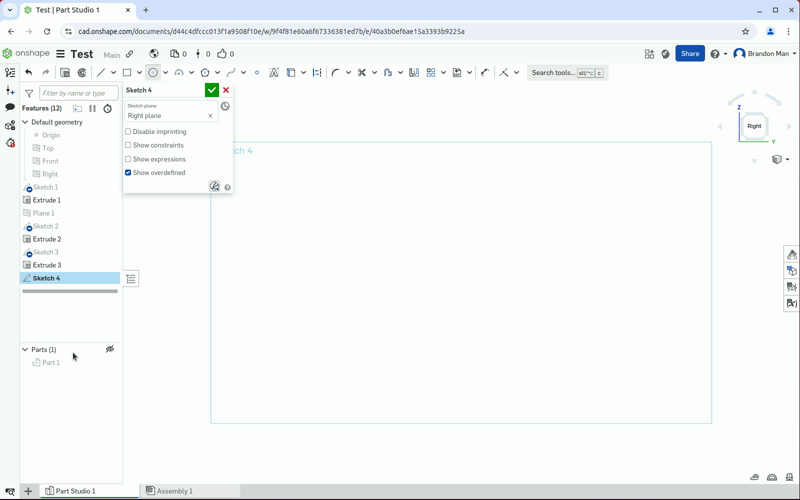
mouse_move(517, 226)
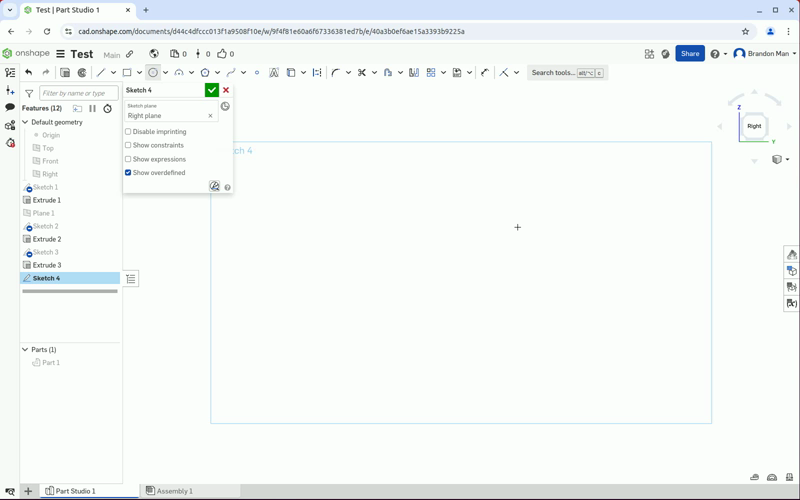
click(517, 226)
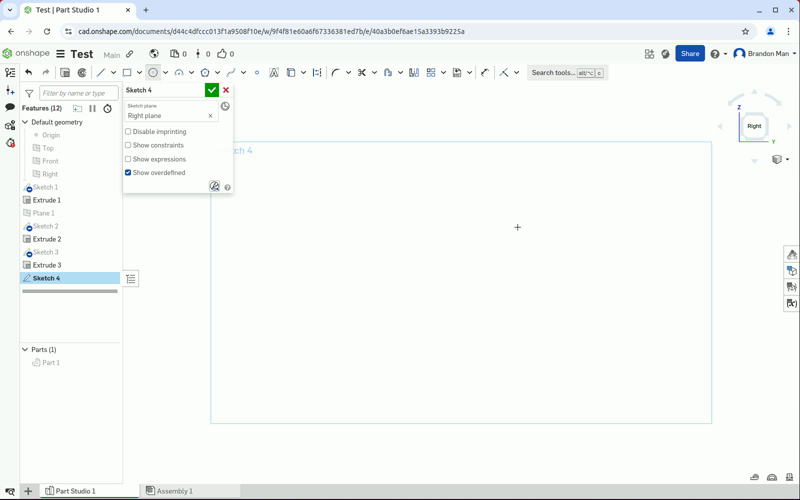
key_up(shift)
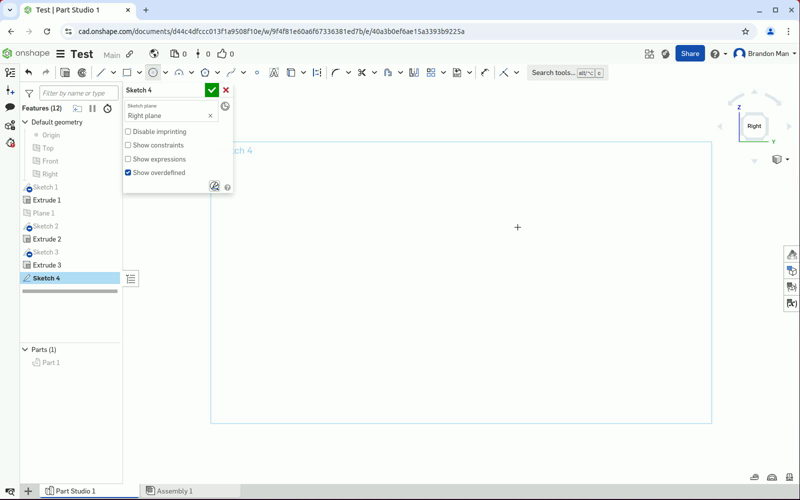
mouse_move(540, 226)
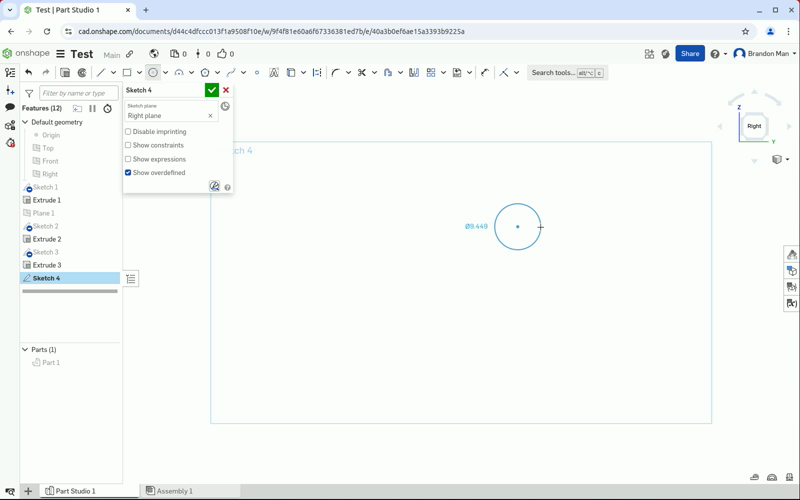
click(540, 226)
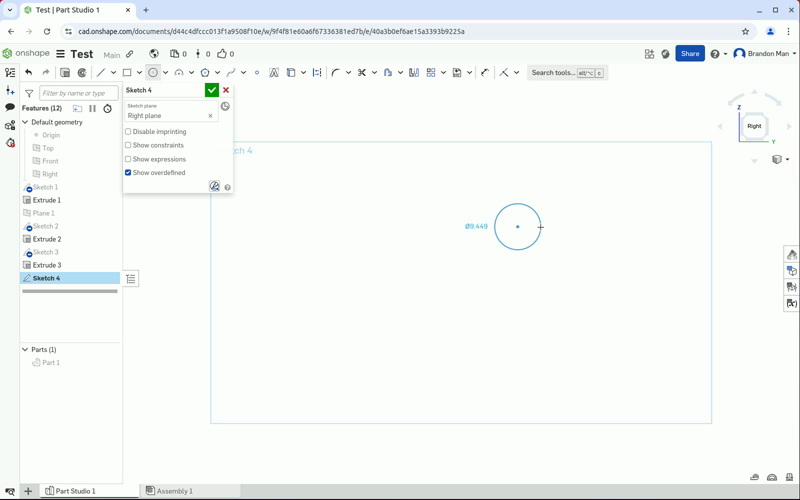
key(esc)
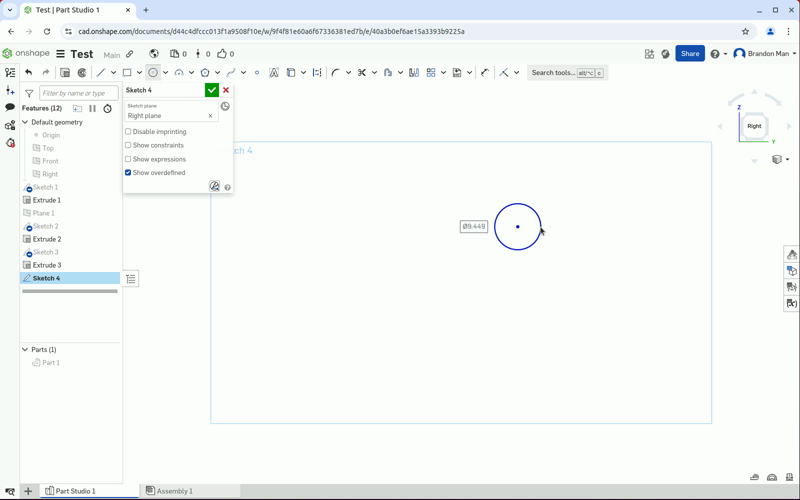
mouse_move(514, 221)
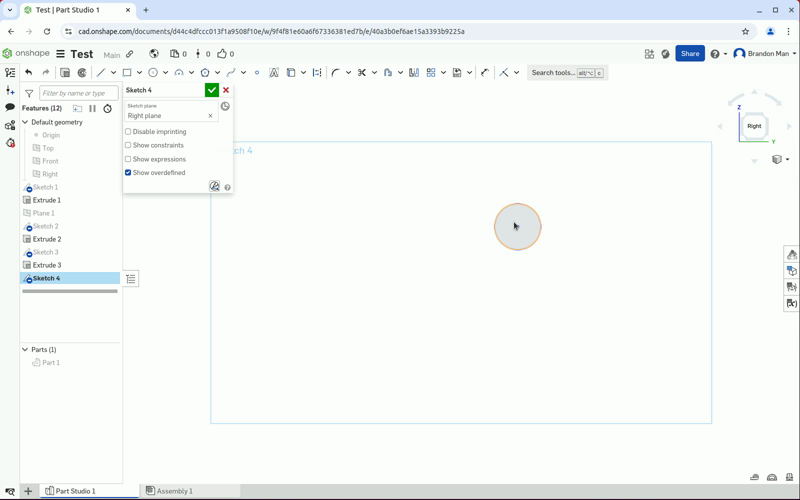
scroll(6)
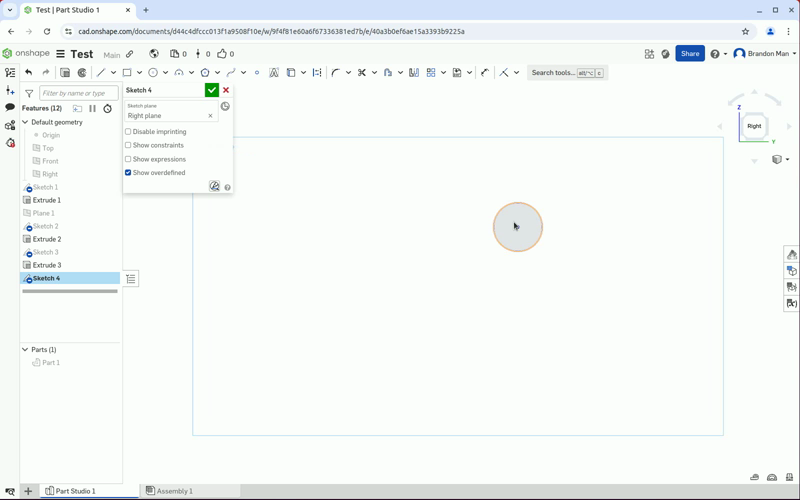
scroll(6)
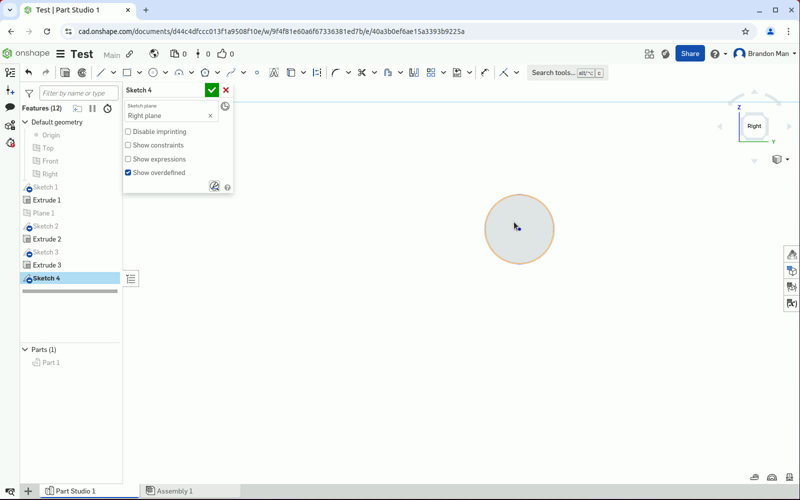
scroll(6)
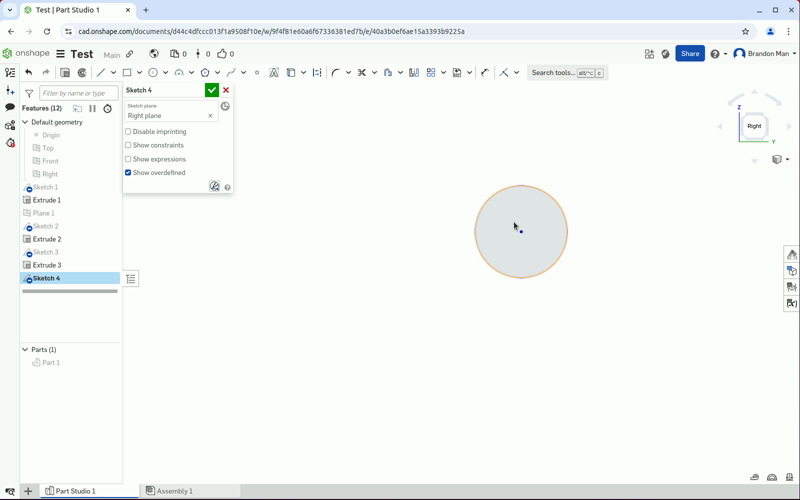
scroll(6)
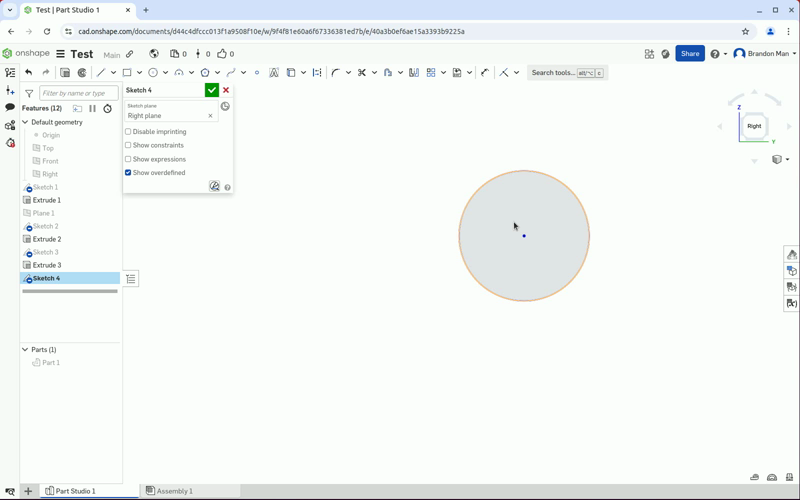
scroll(6)
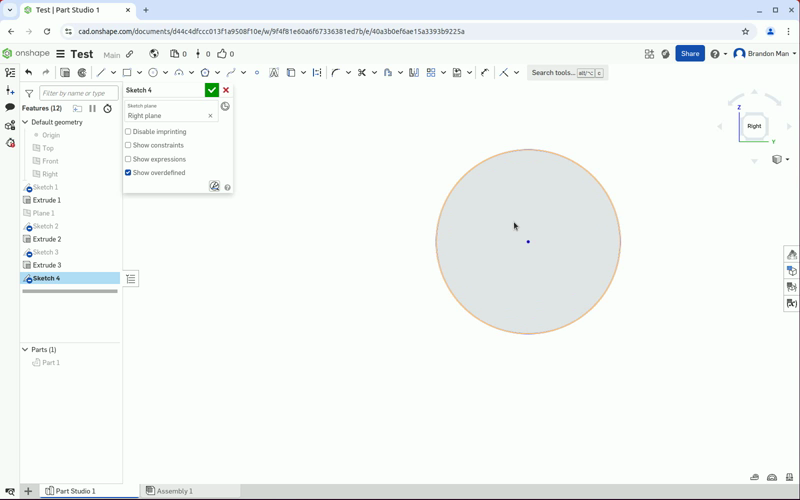
scroll(6)
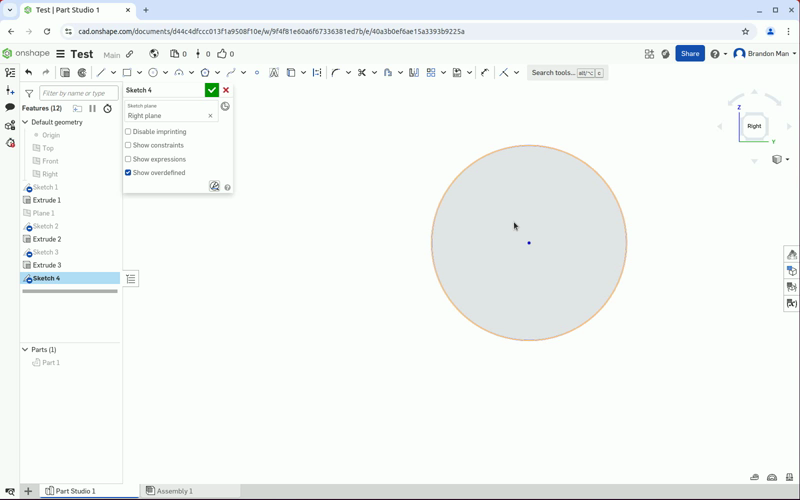
scroll(6)
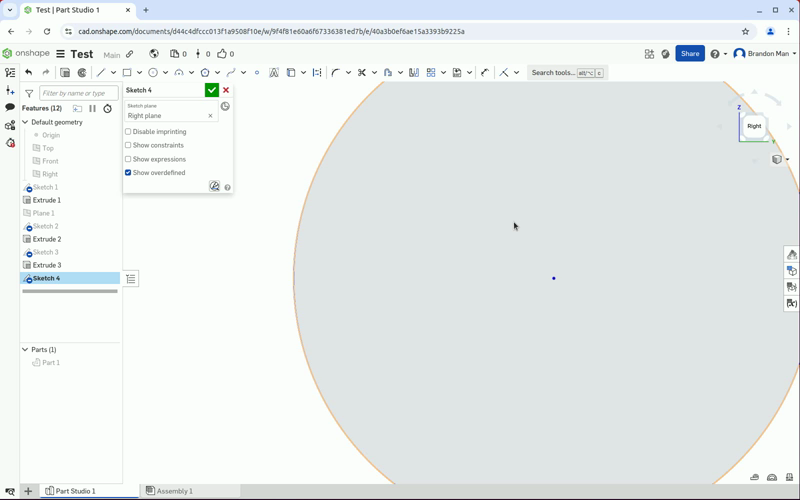
click(514, 221)
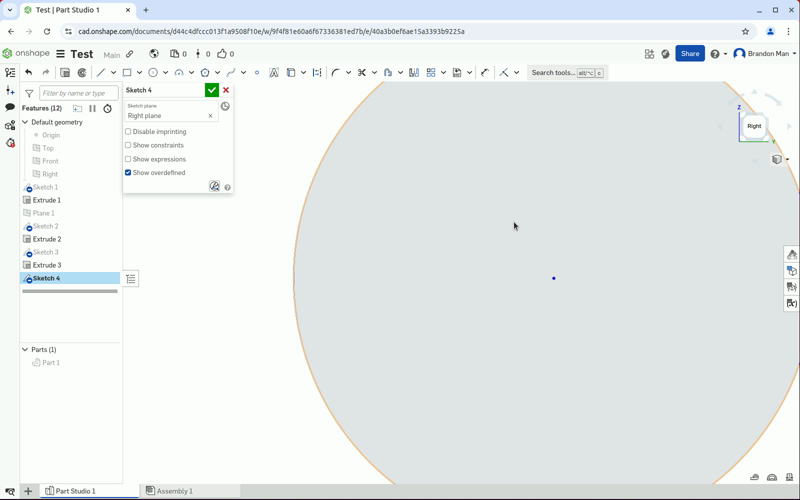
scroll(-6)
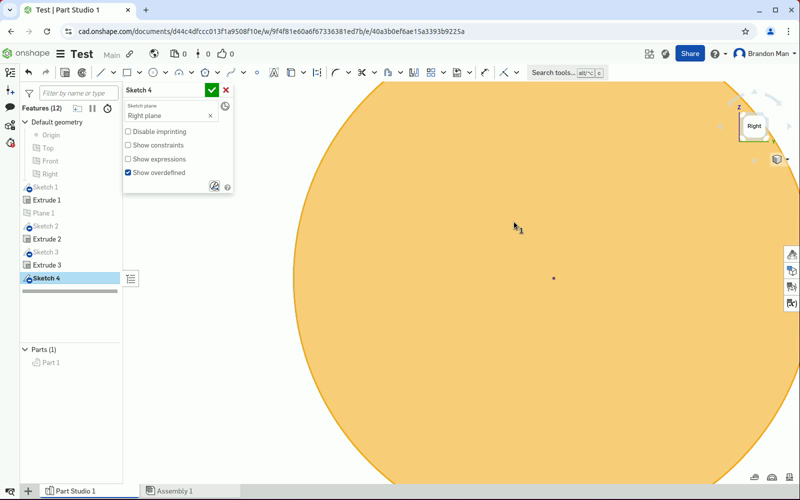
scroll(-6)
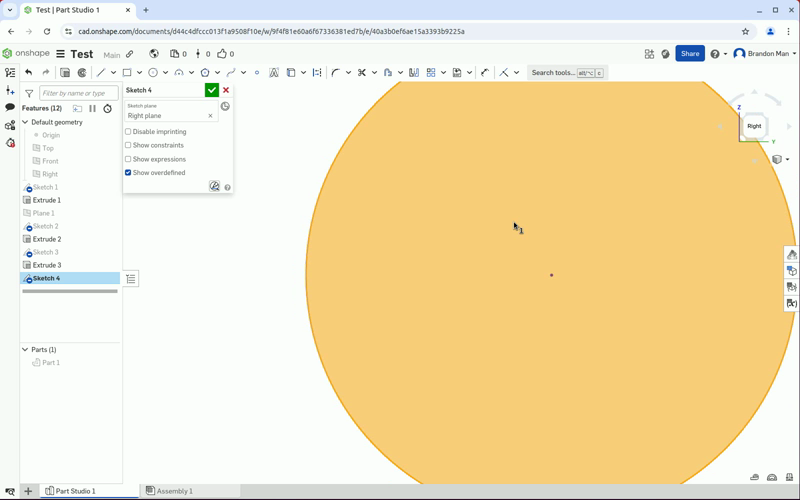
scroll(-6)
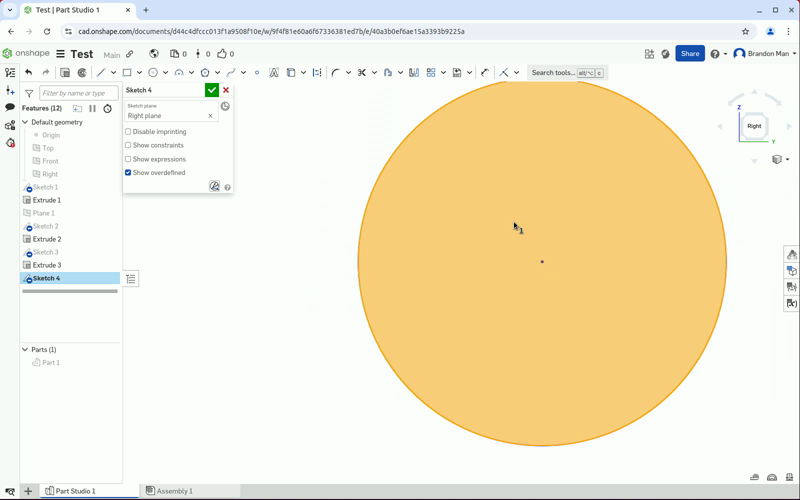
scroll(-6)
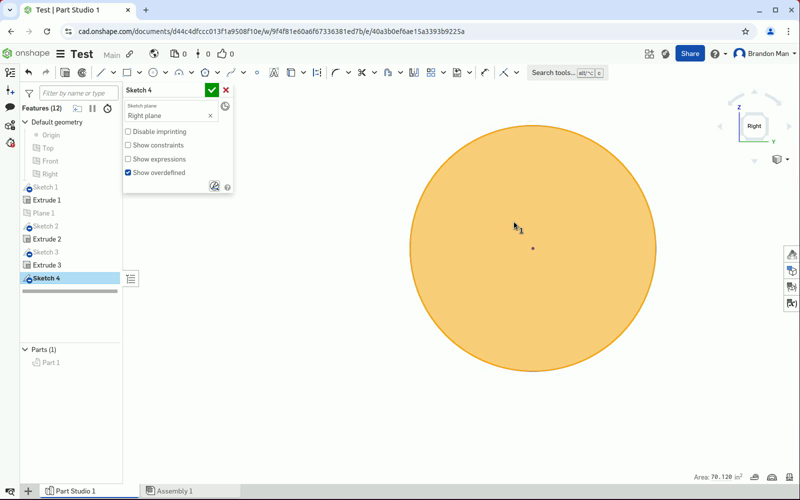
scroll(-6)
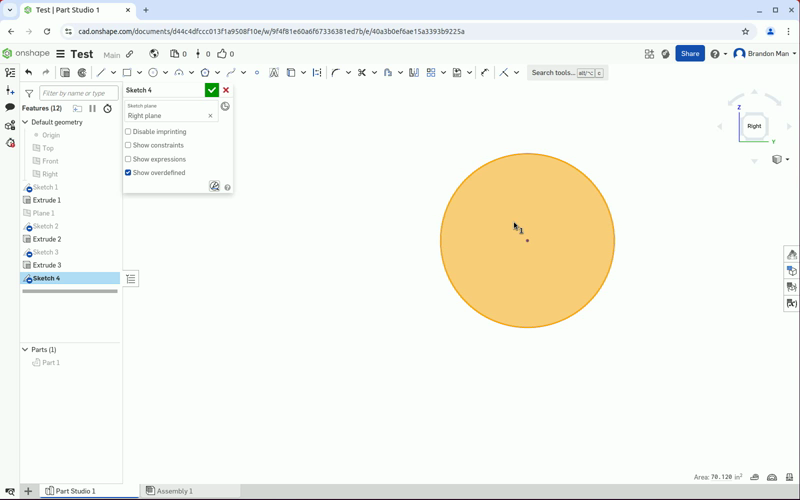
scroll(-6)
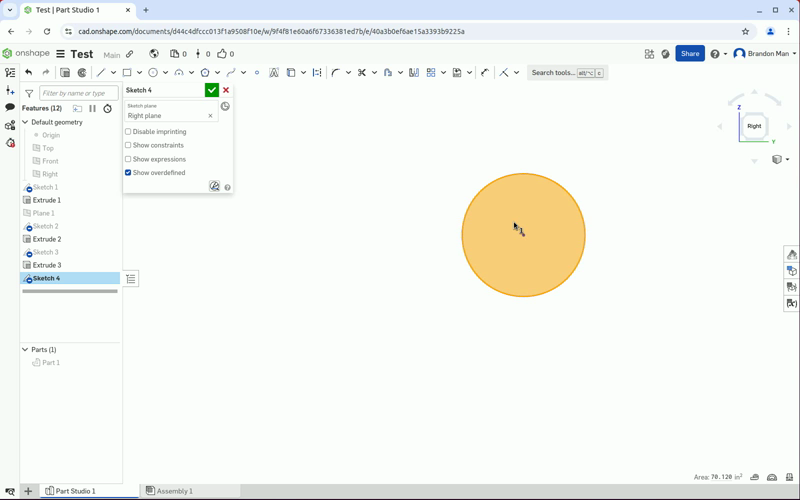
scroll(-6)
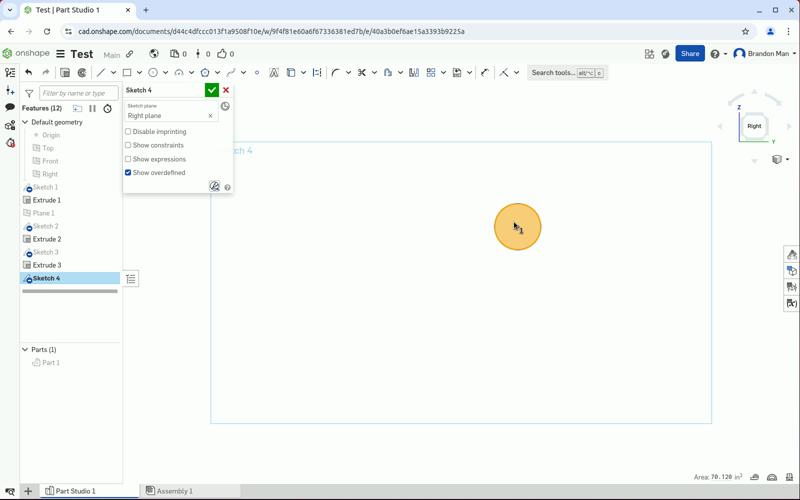
mouse_move(73, 352)
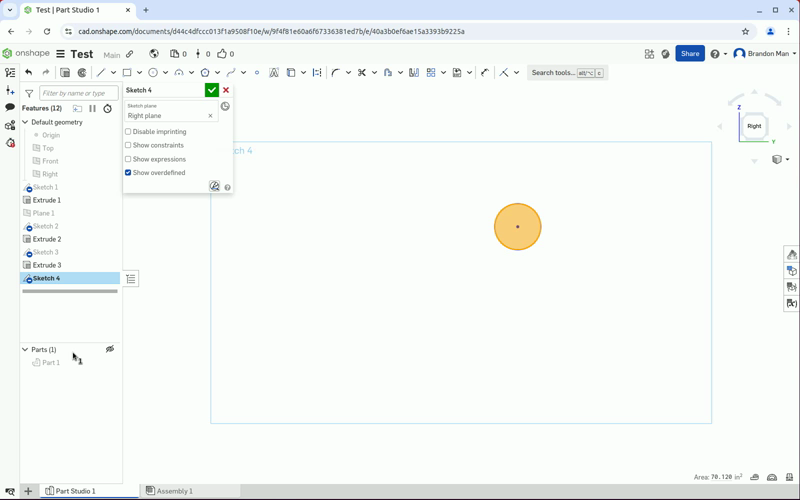
key(shift+y)
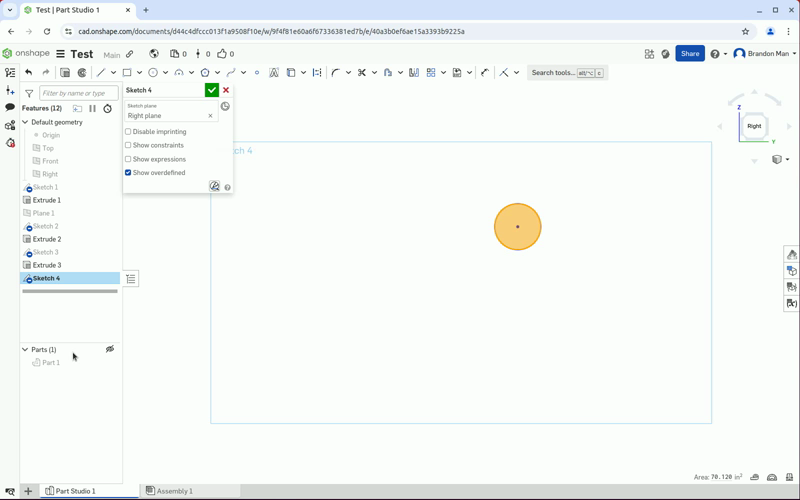
key(shift+e)
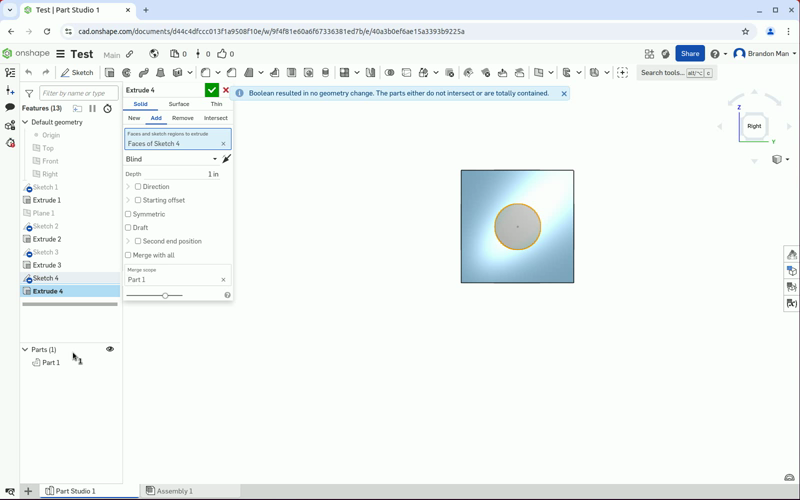
mouse_move(143, 106)
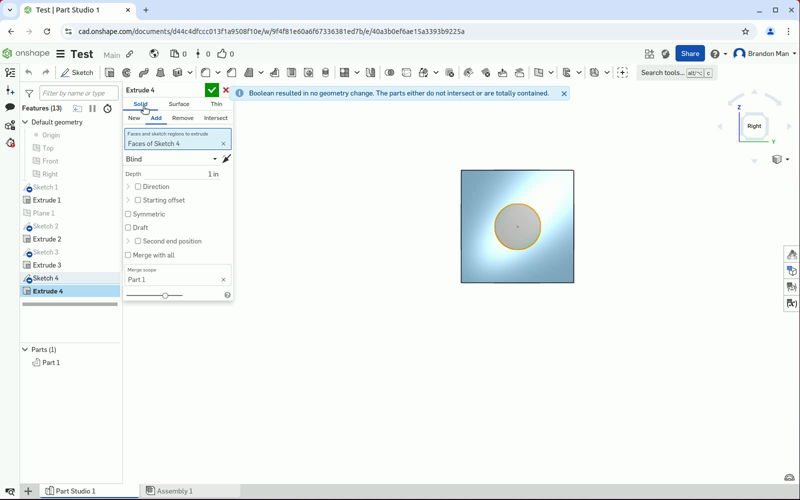
click(143, 106)
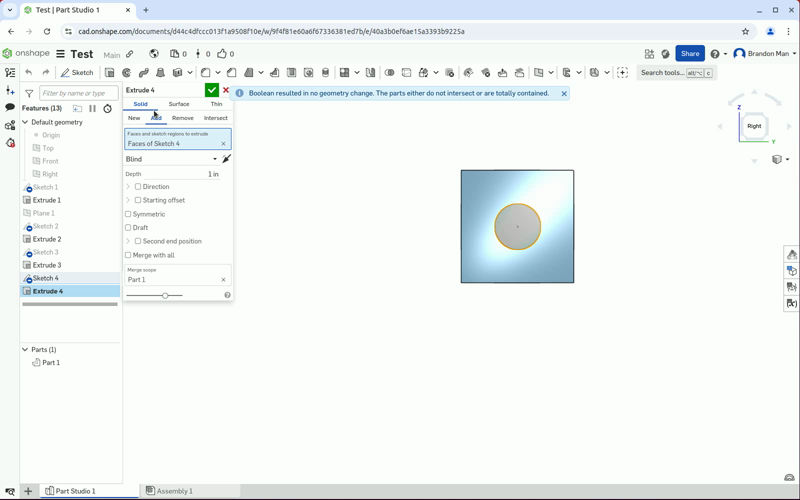
mouse_move(186, 120)
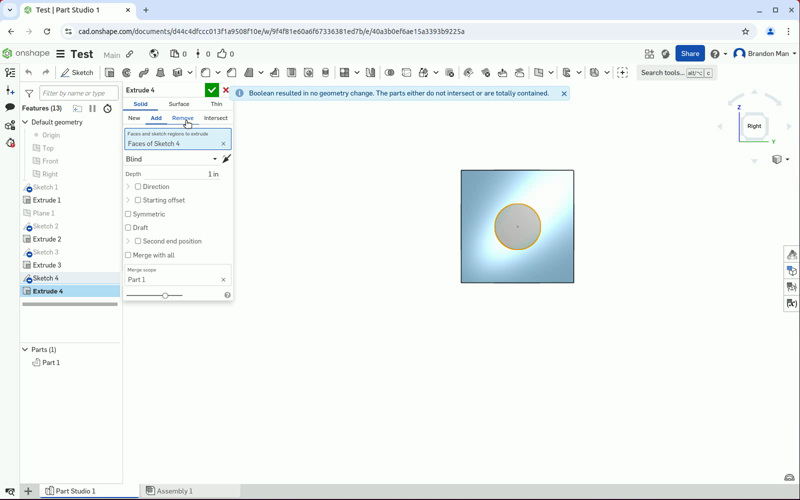
click(186, 120)
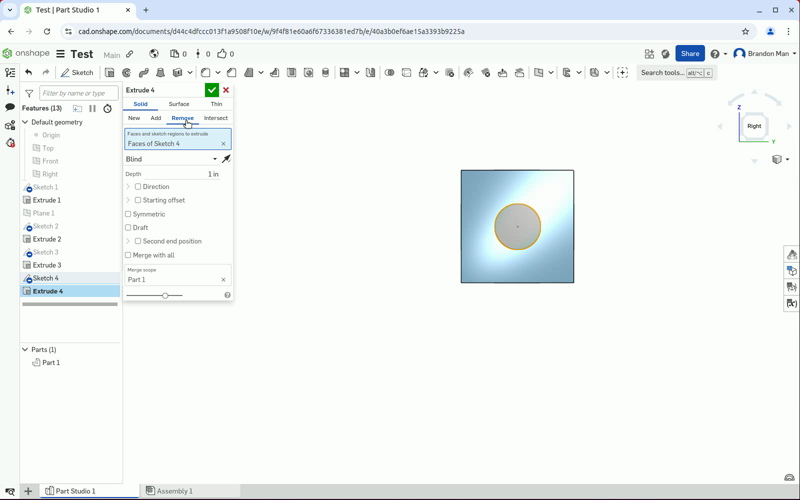
key(tab, 4)
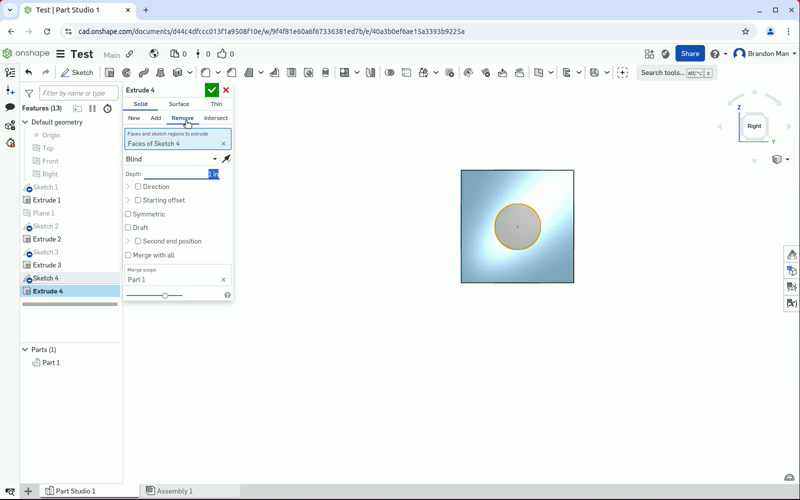
text(30.811)
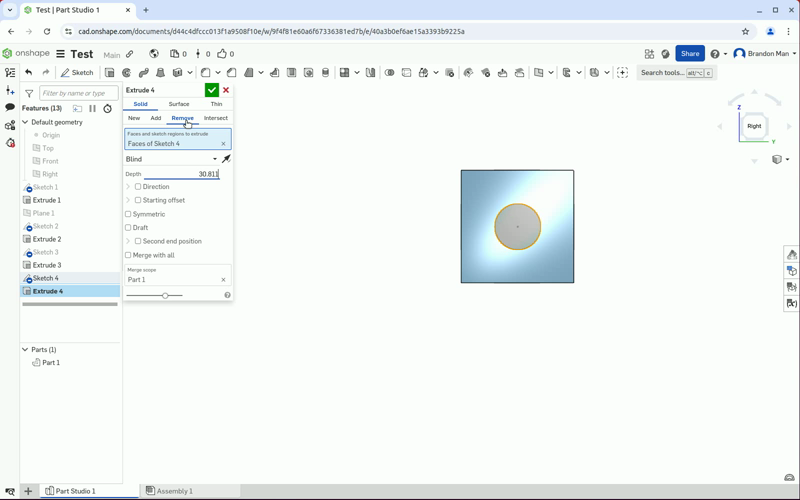
key(tab, 6)
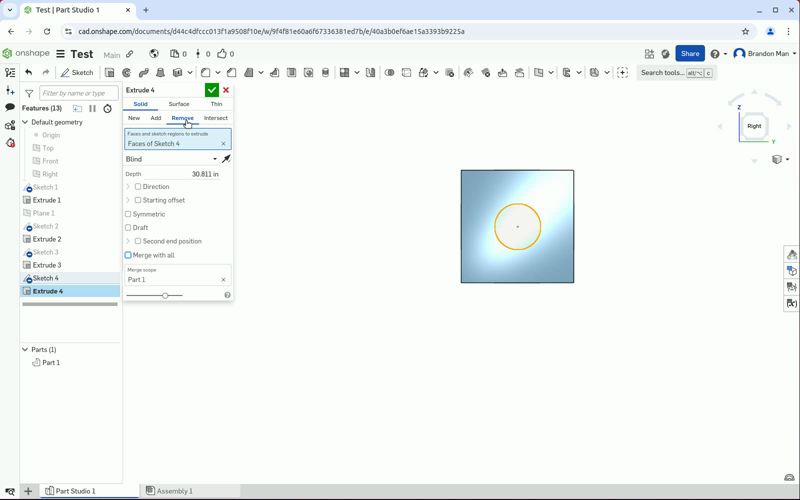
key(space)
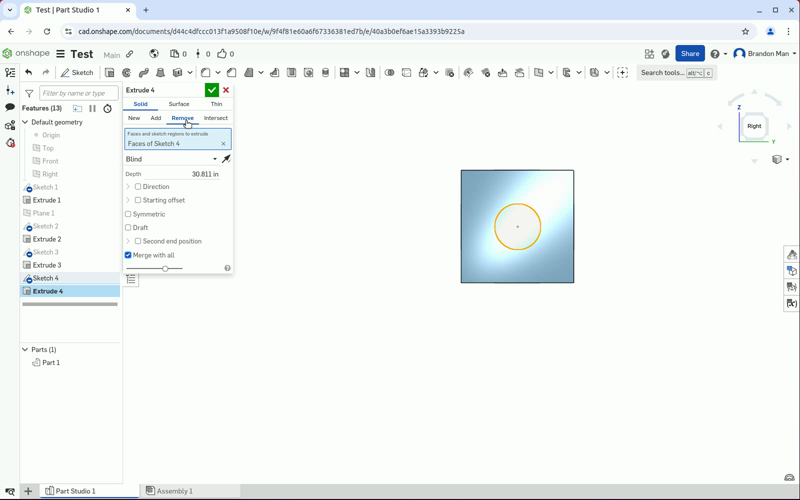
key(enter)
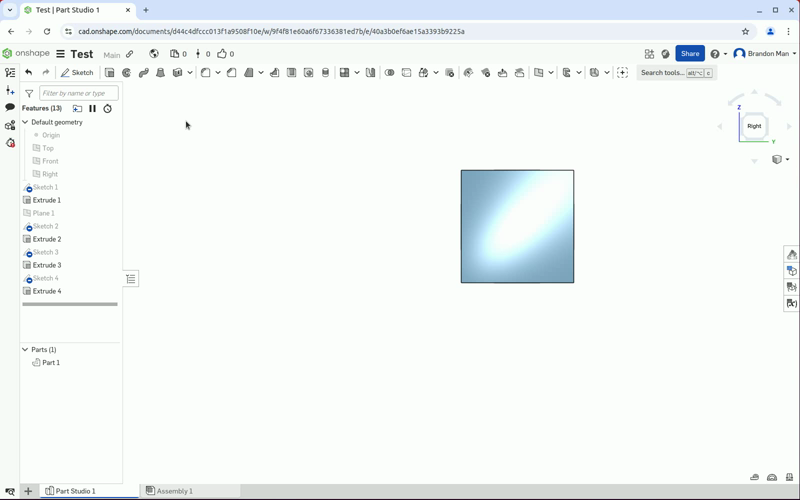
key(shift+h)
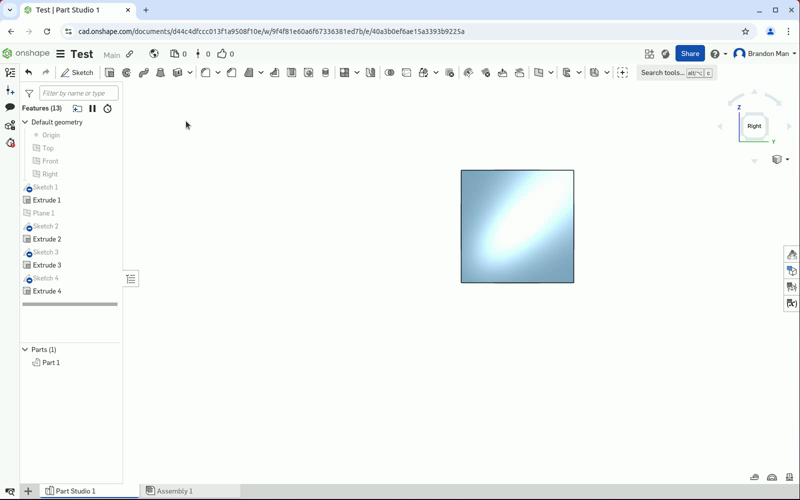
key(shift+h)
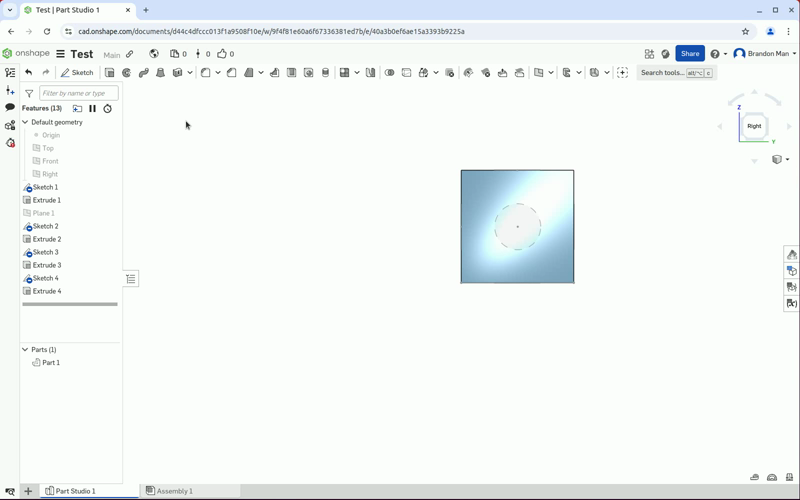
key(shift+7)
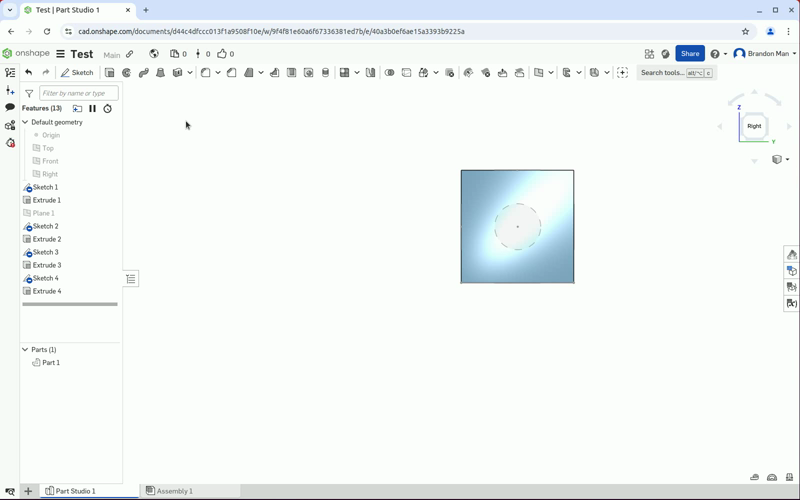
key(right, 2)
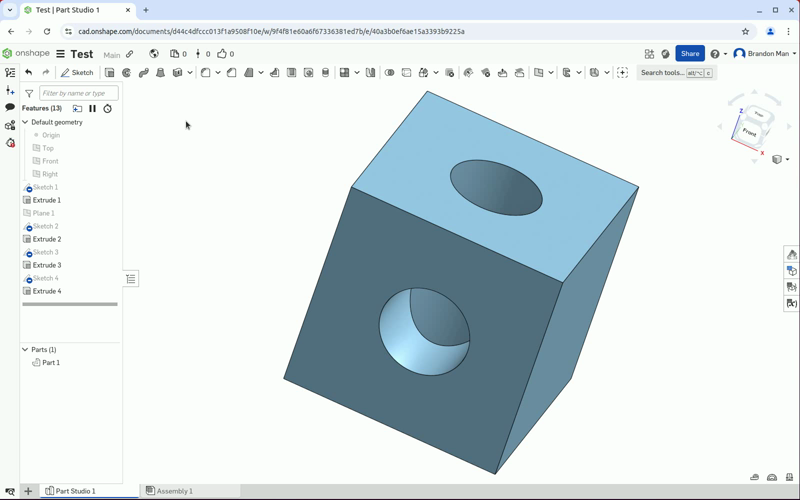
key(down, 2)
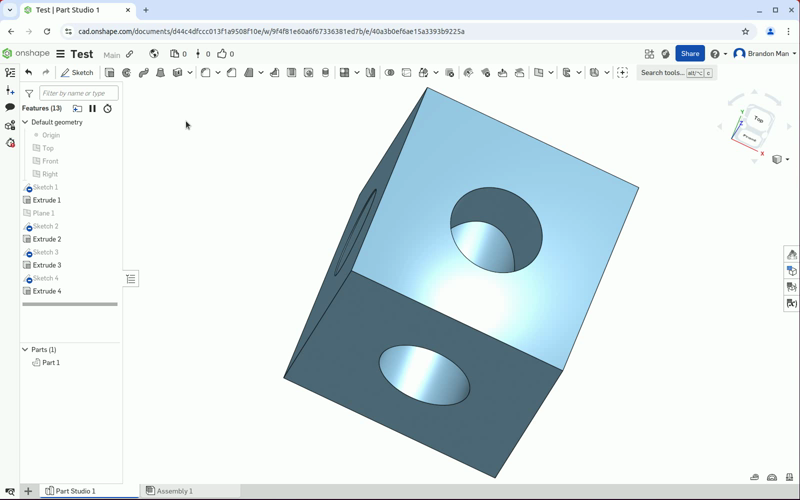
key(up, 2)
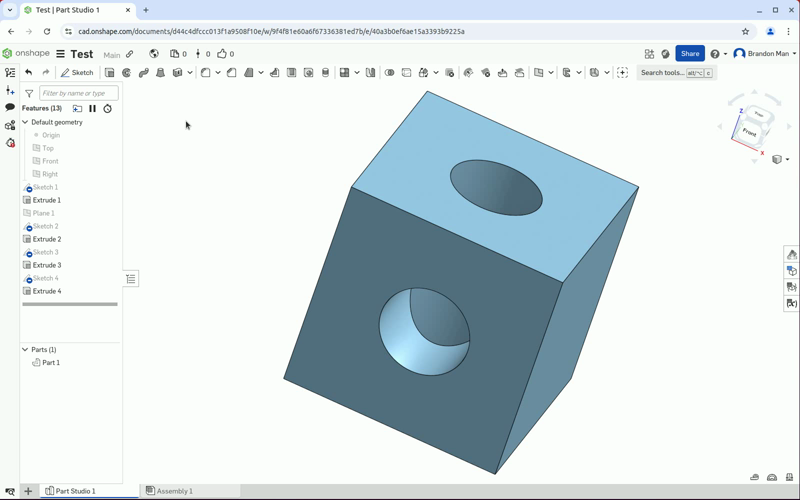
key(left, 2)
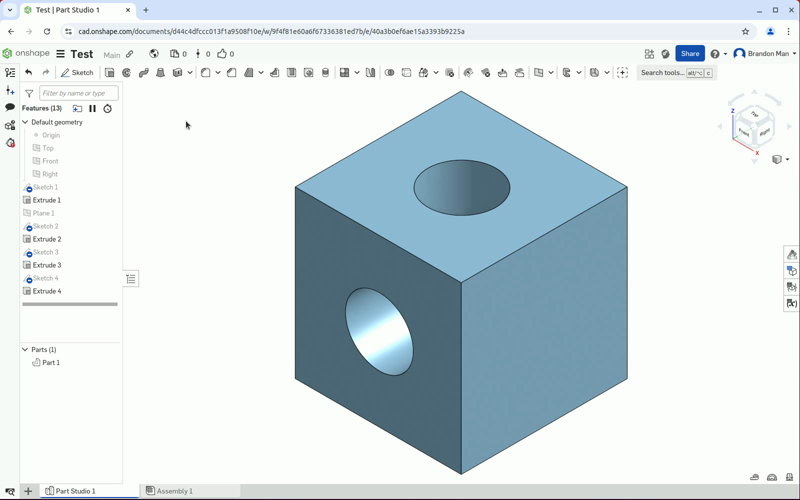
mouse_move(73, 189)
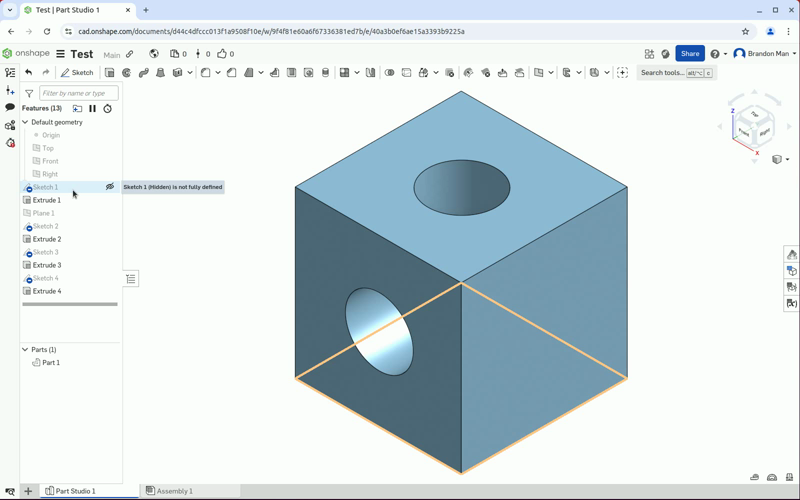
click(73, 189)